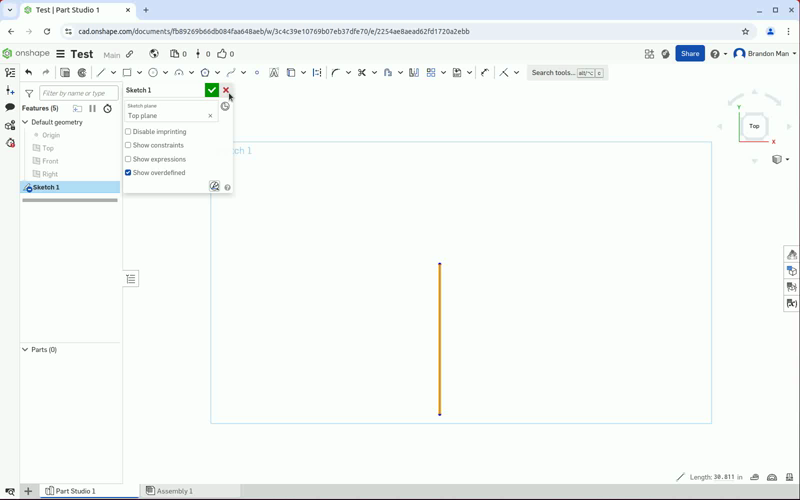
key(shift+h)
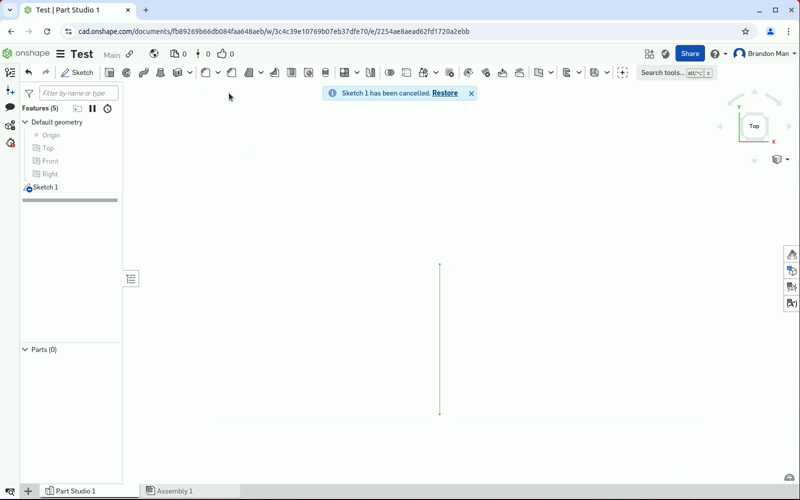
key(shift+s)
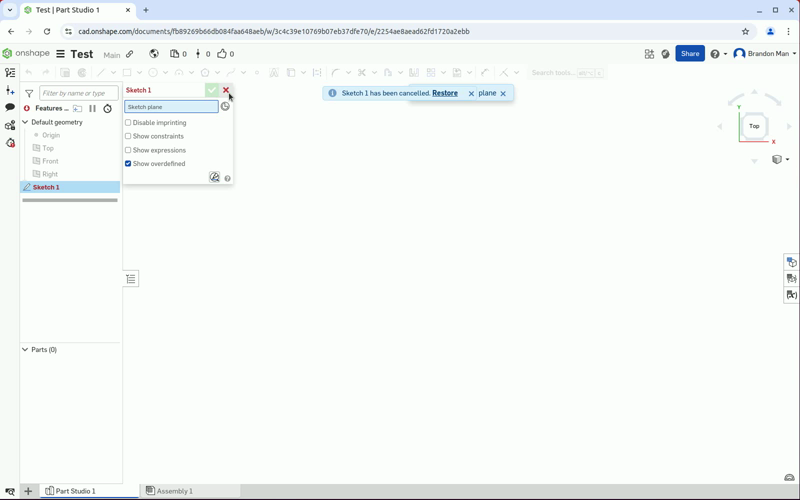
mouse_move(73, 150)
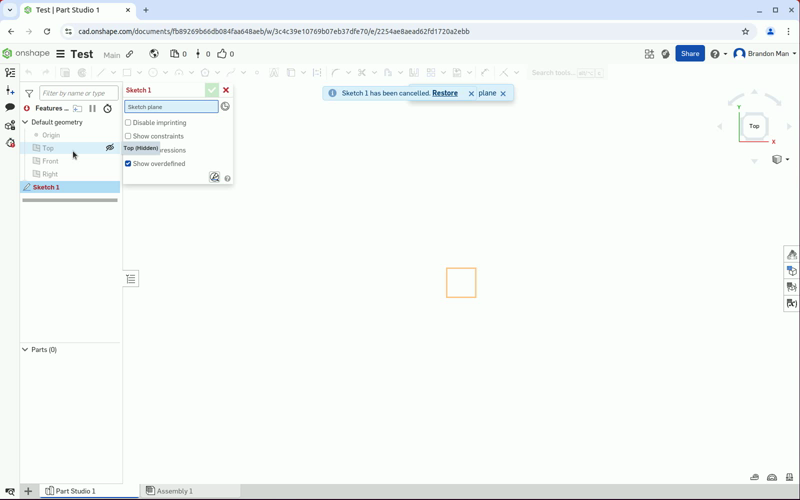
click(73, 150)
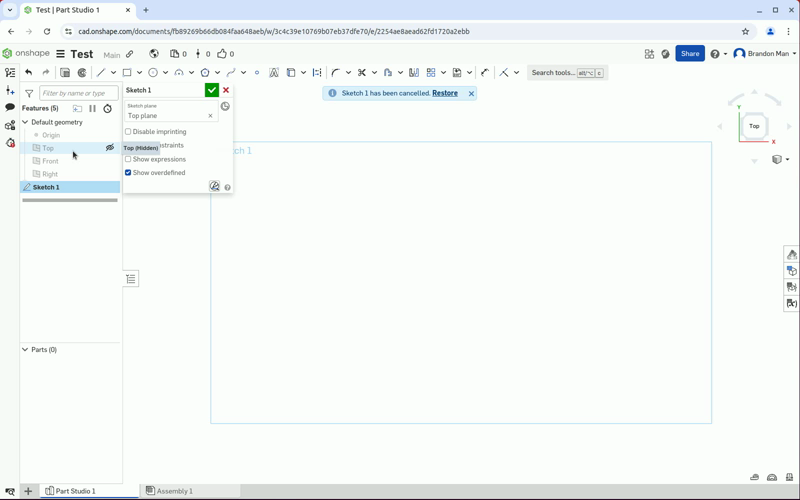
mouse_move(73, 352)
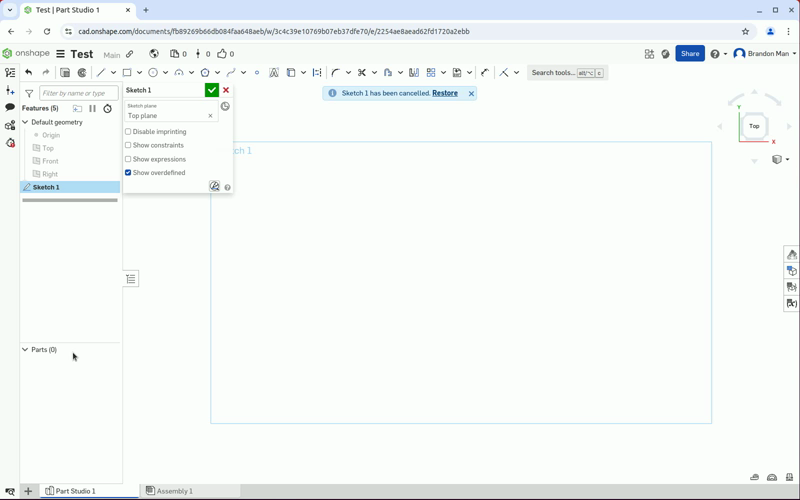
key(y)
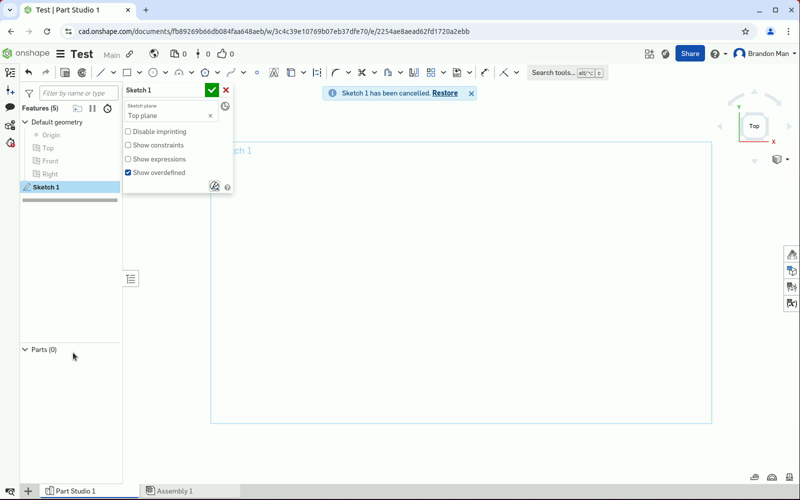
key(l)
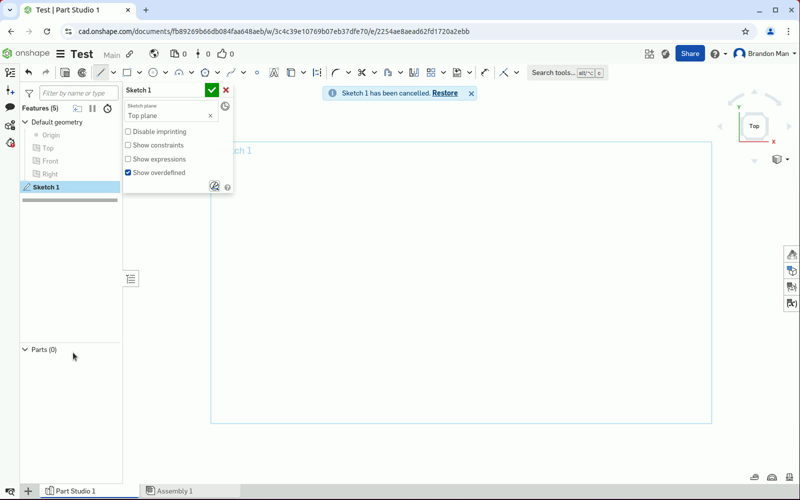
key_down(shift)
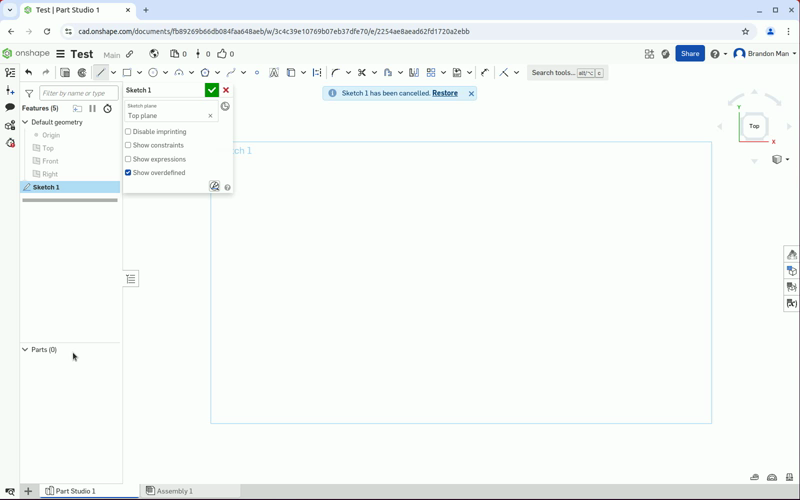
mouse_move(371, 333)
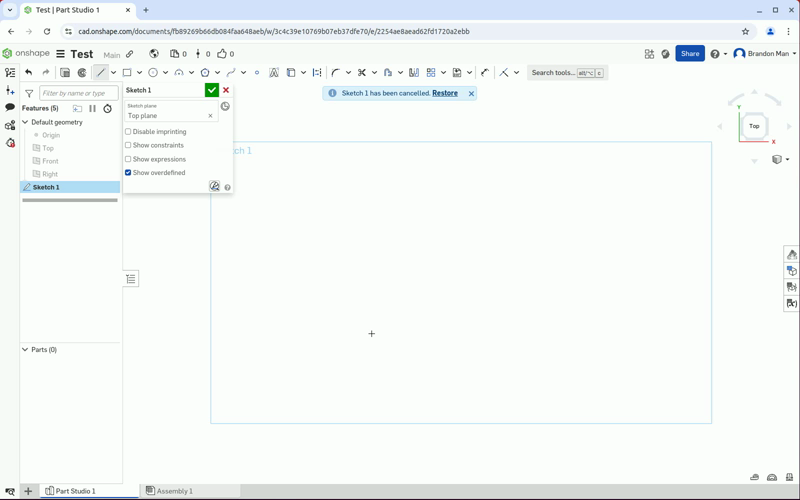
click(371, 333)
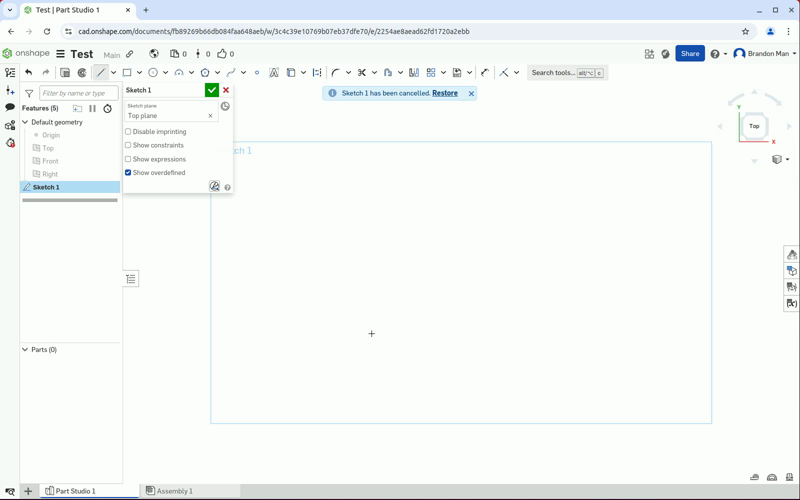
key_up(shift)
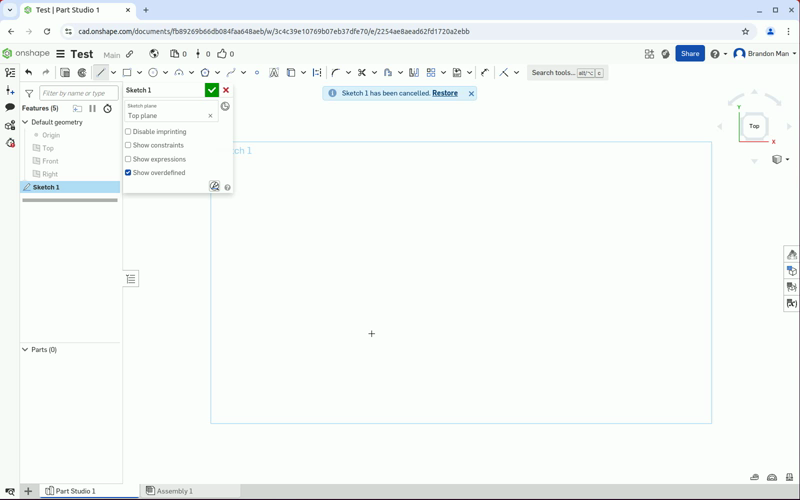
key_down(shift)
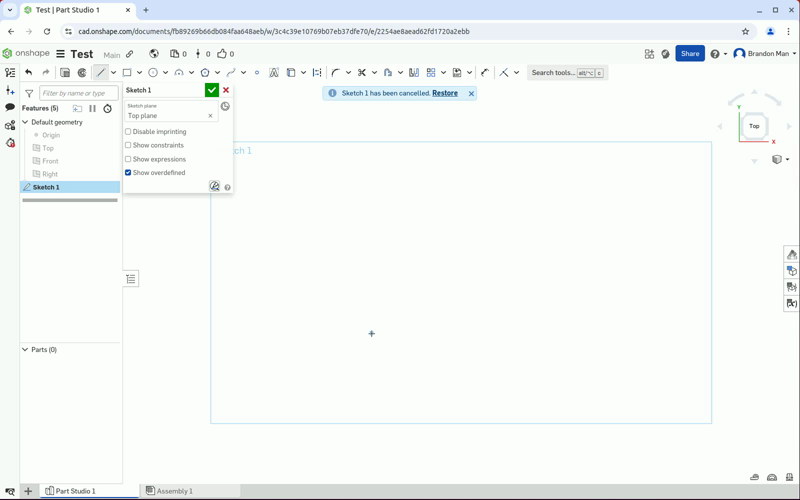
mouse_move(522, 333)
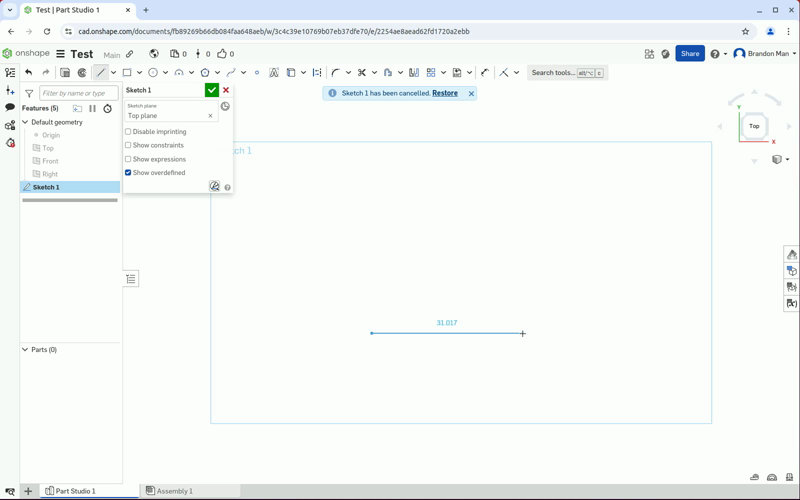
click(522, 333)
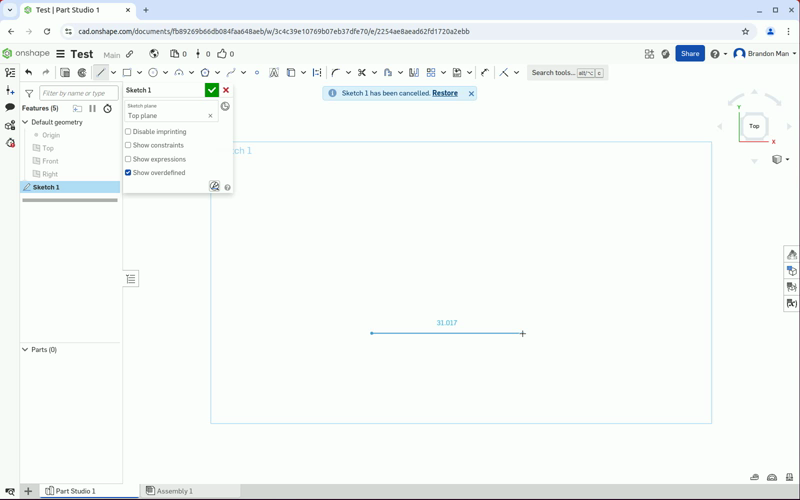
key_up(shift)
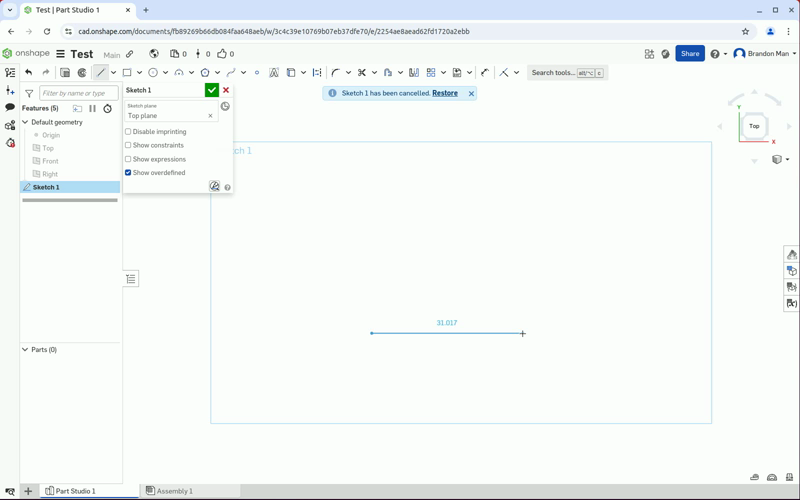
key_down(shift)
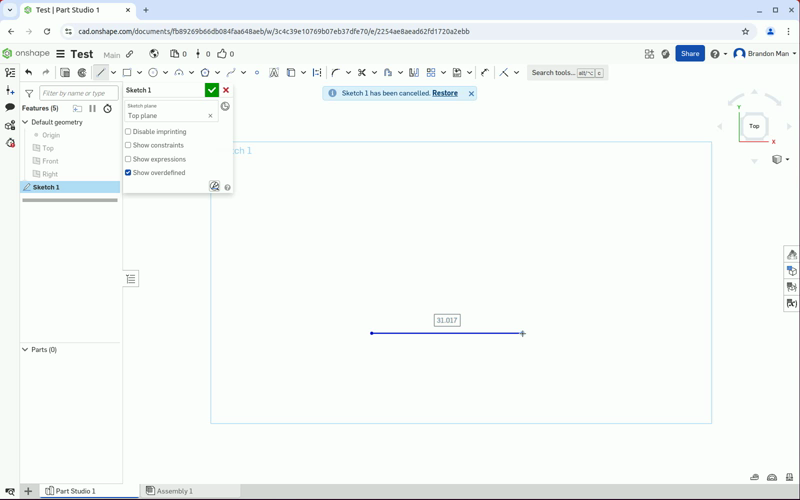
mouse_move(552, 333)
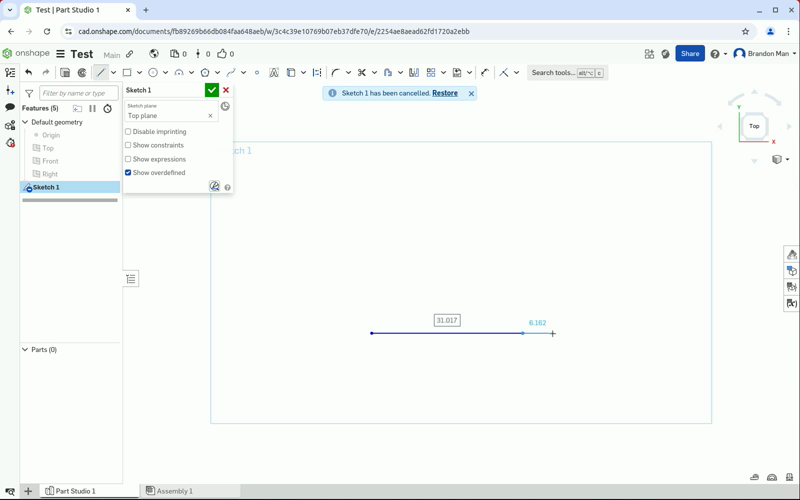
mouse_move(522, 287)
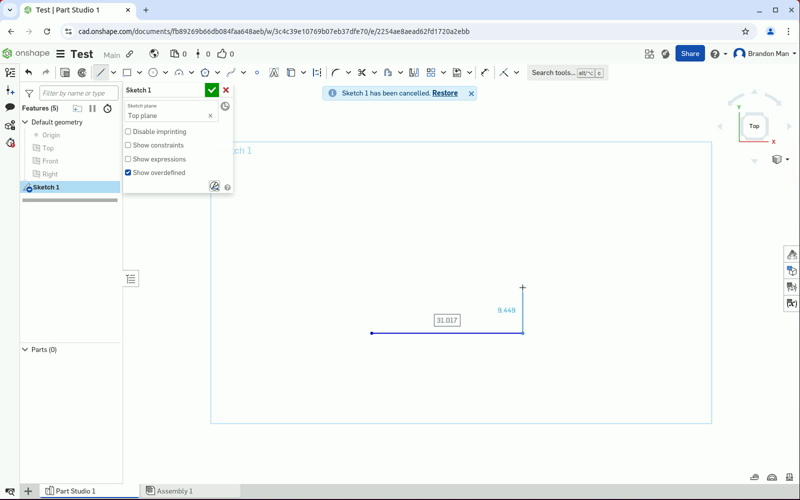
click(522, 287)
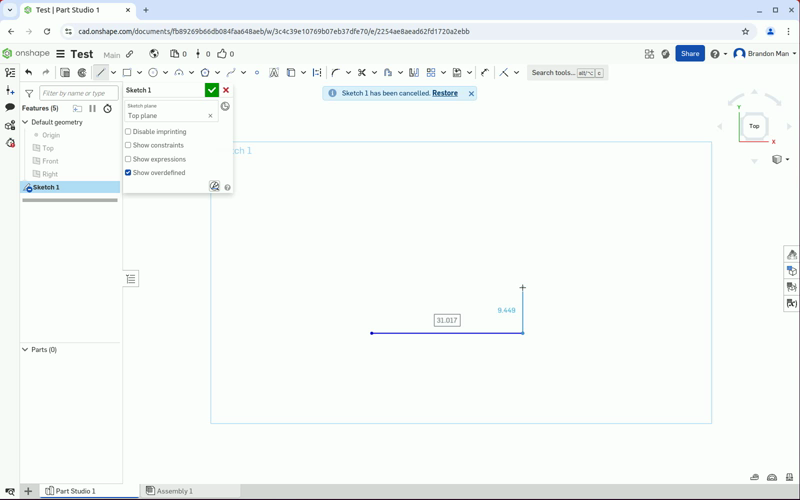
key_up(shift)
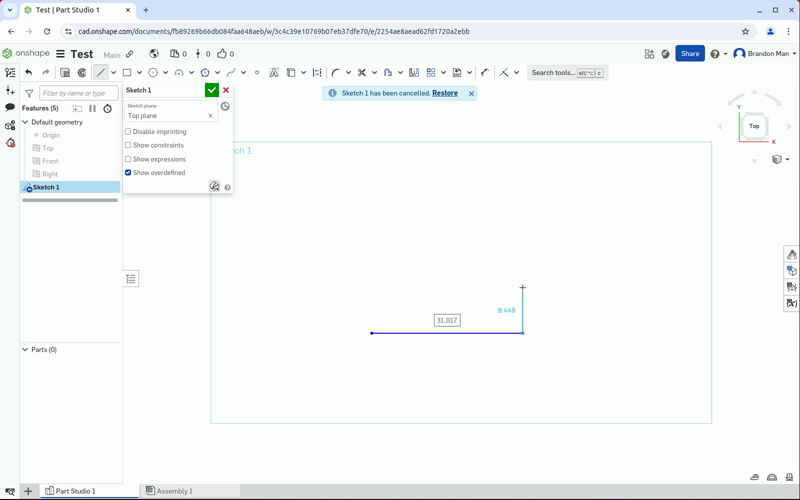
key_down(shift)
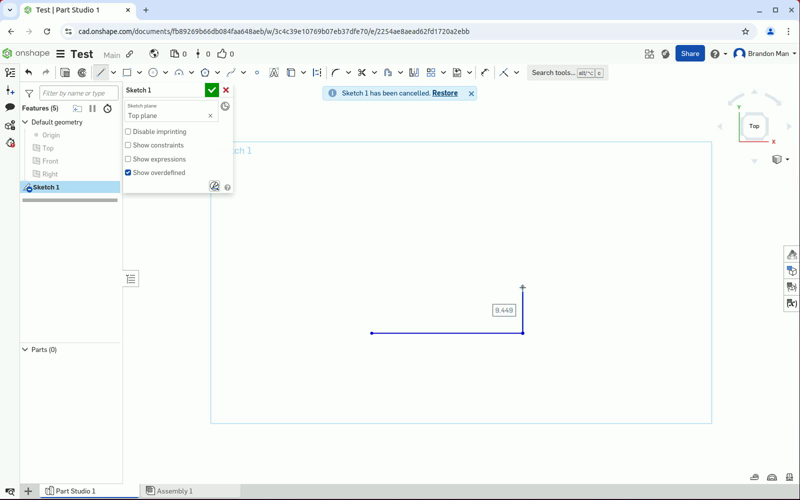
mouse_move(552, 287)
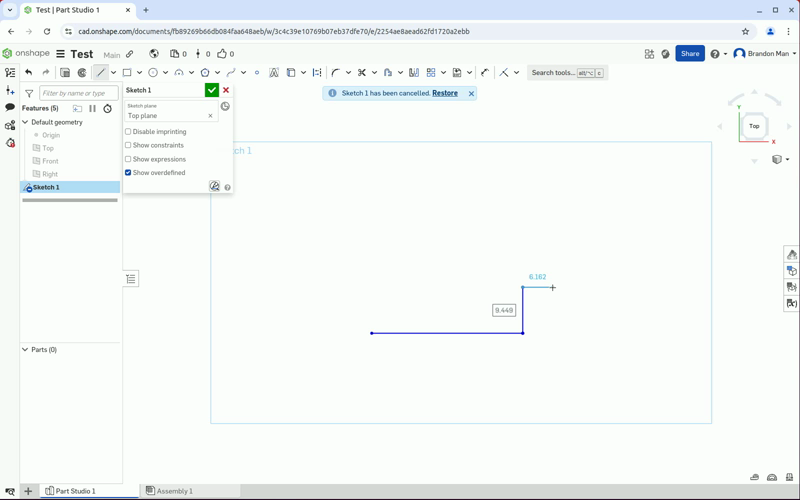
mouse_move(513, 287)
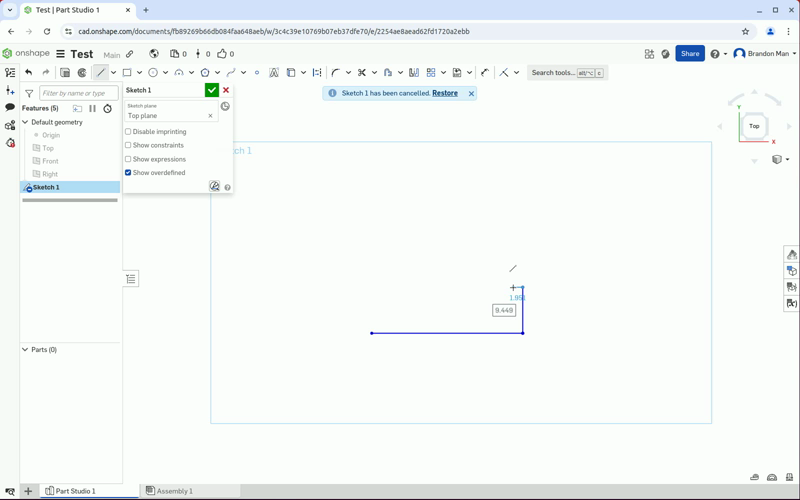
click(513, 287)
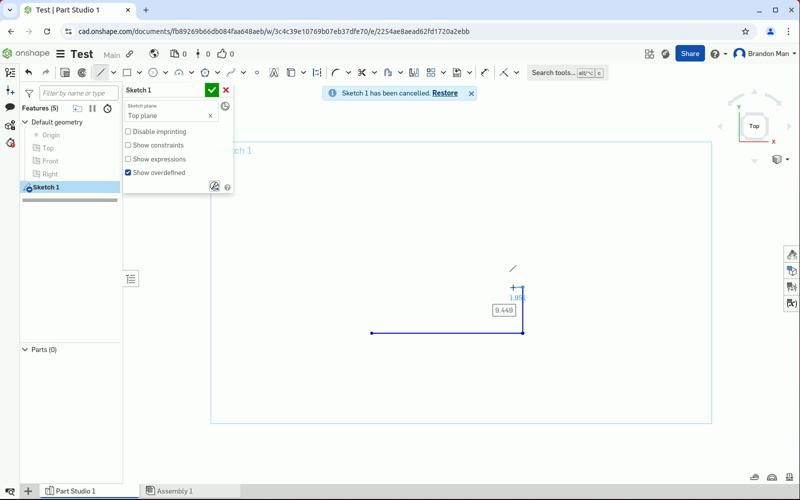
key_up(shift)
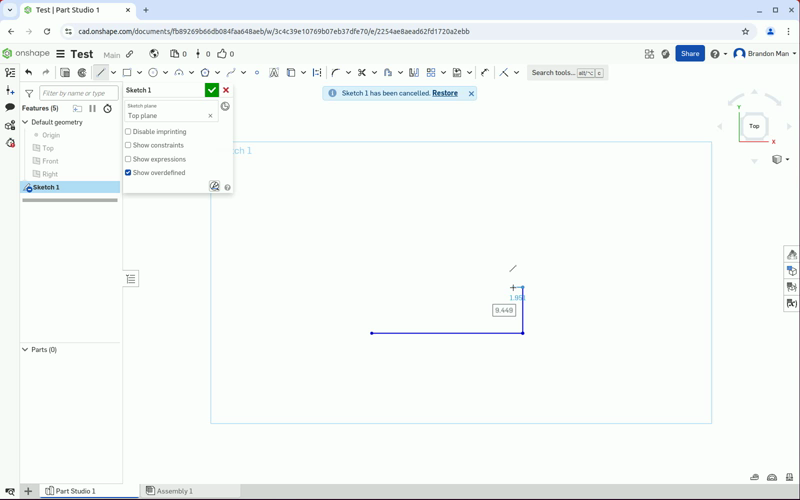
key(esc)
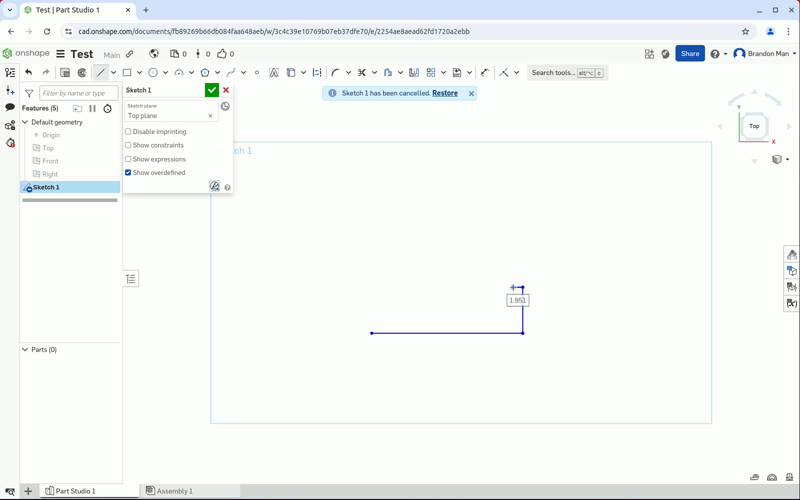
key(a)
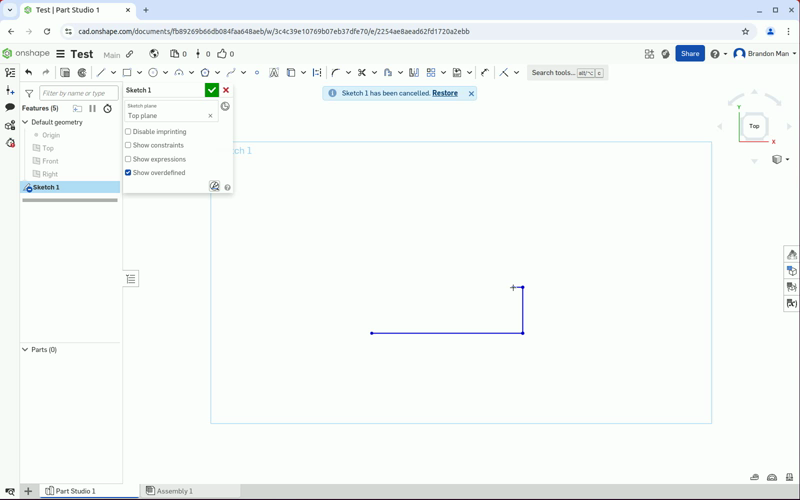
mouse_move(513, 287)
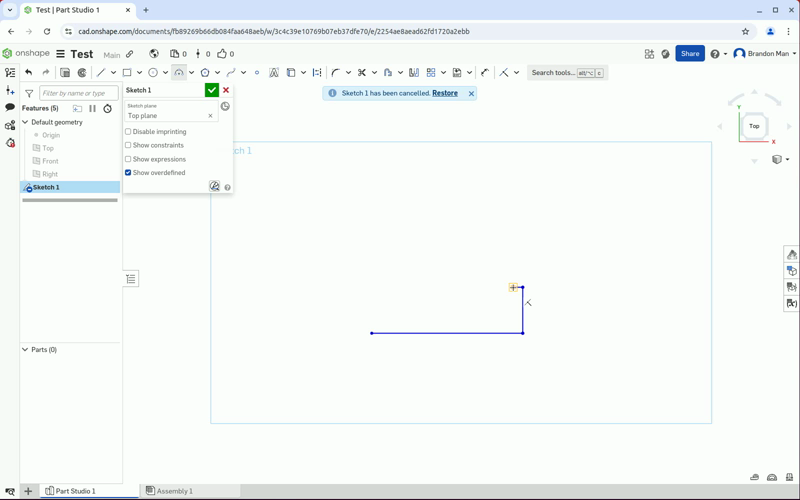
click(513, 287)
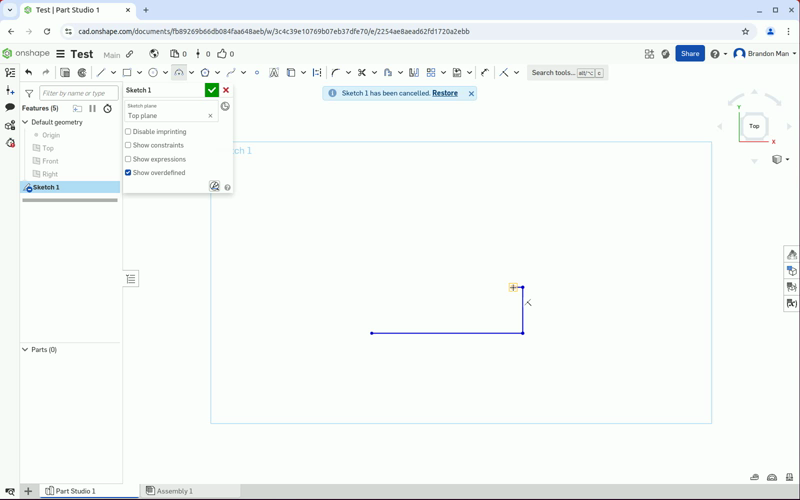
key_down(shift)
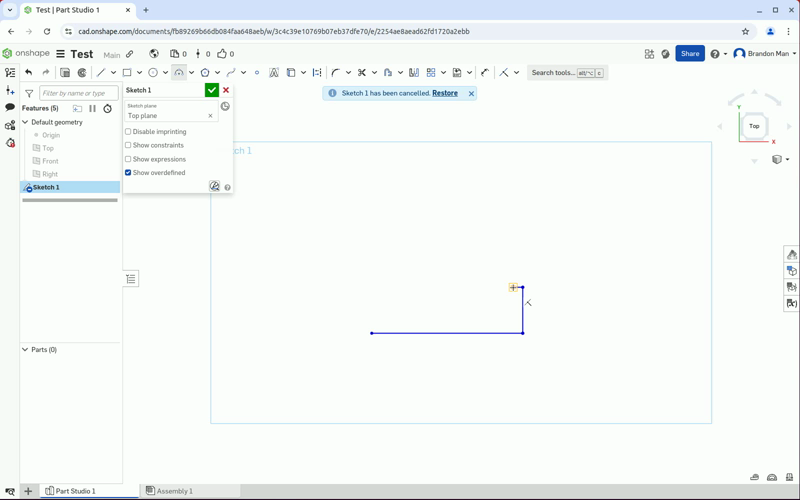
mouse_move(484, 287)
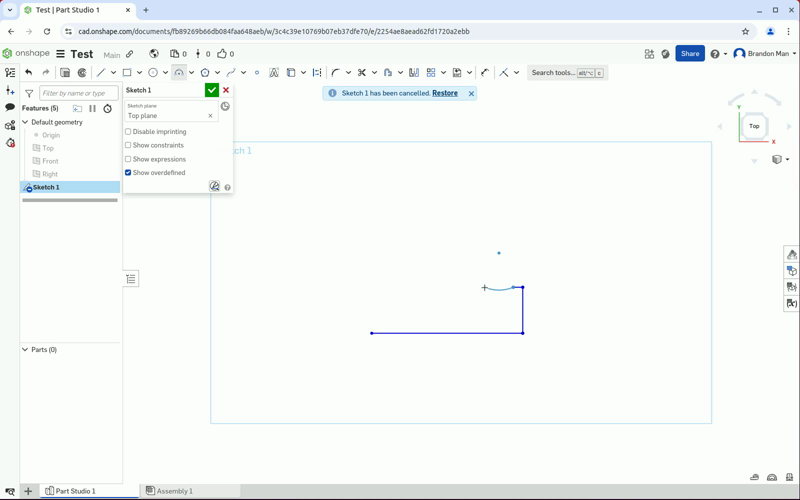
click(484, 287)
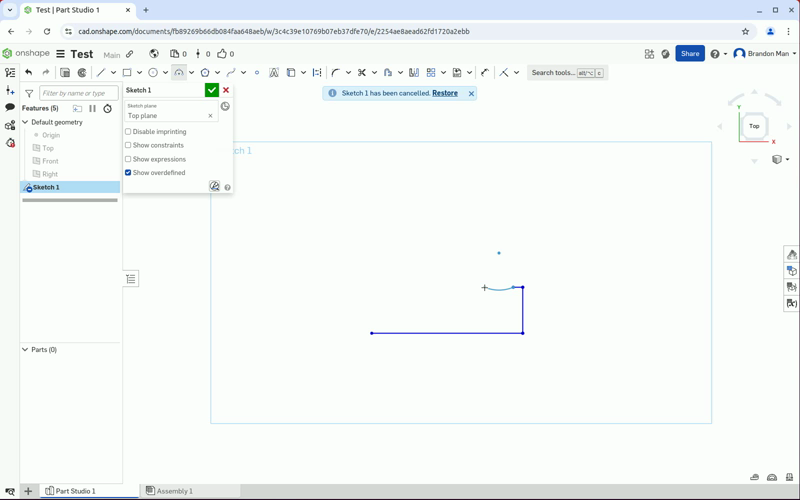
mouse_move(498, 298)
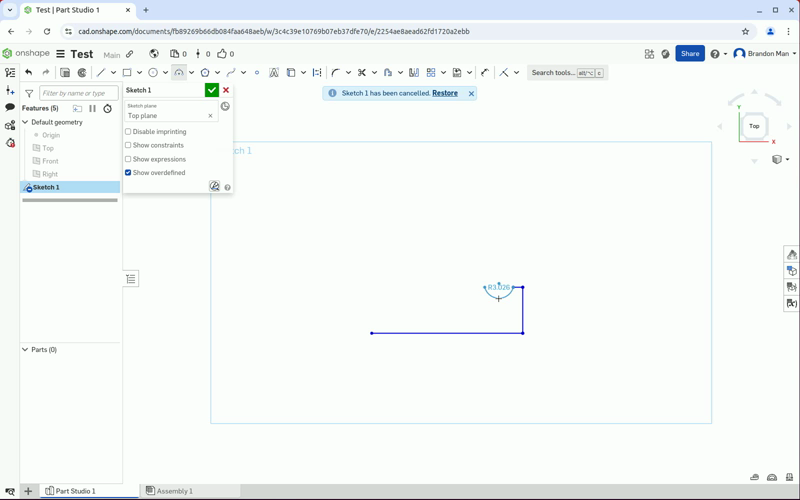
click(498, 298)
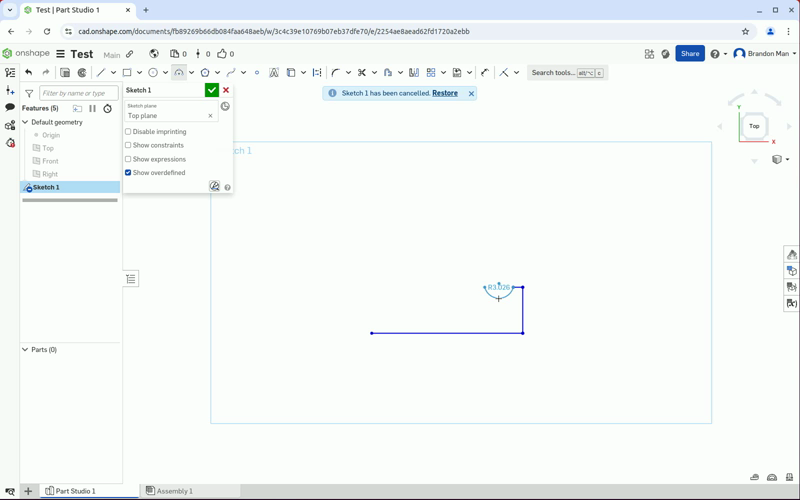
key_up(shift)
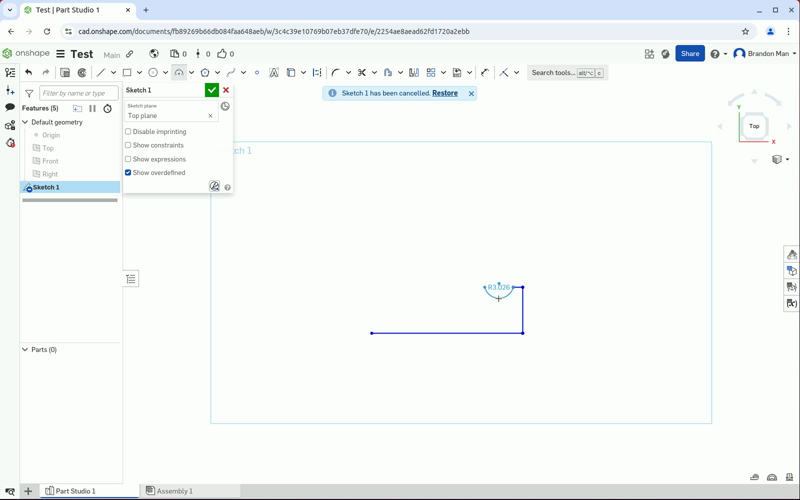
key(esc)
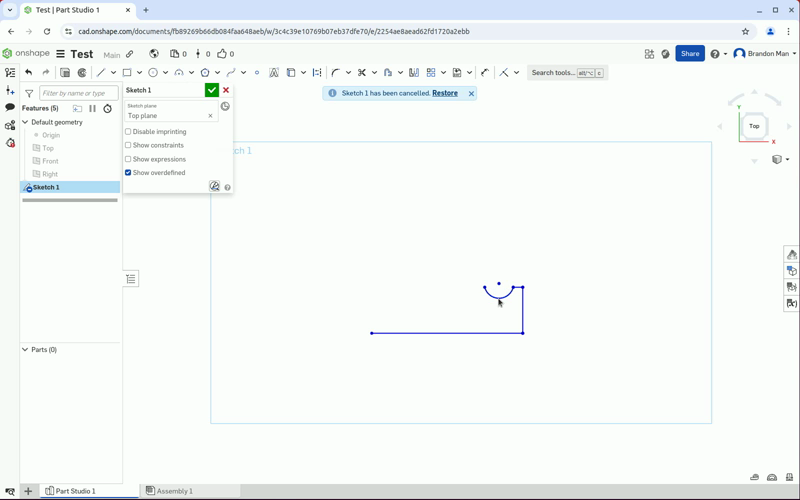
key(l)
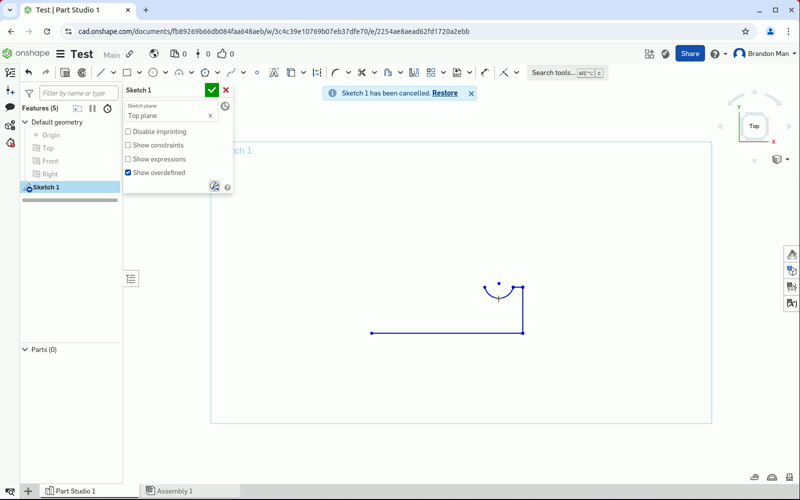
mouse_move(484, 287)
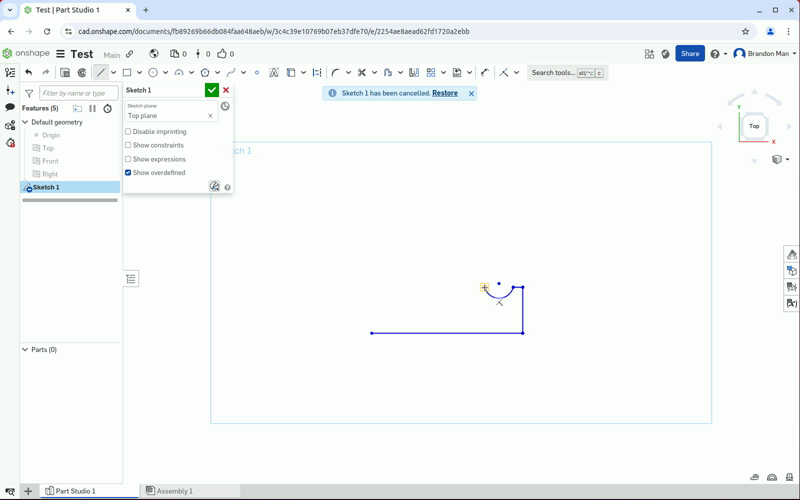
click(484, 287)
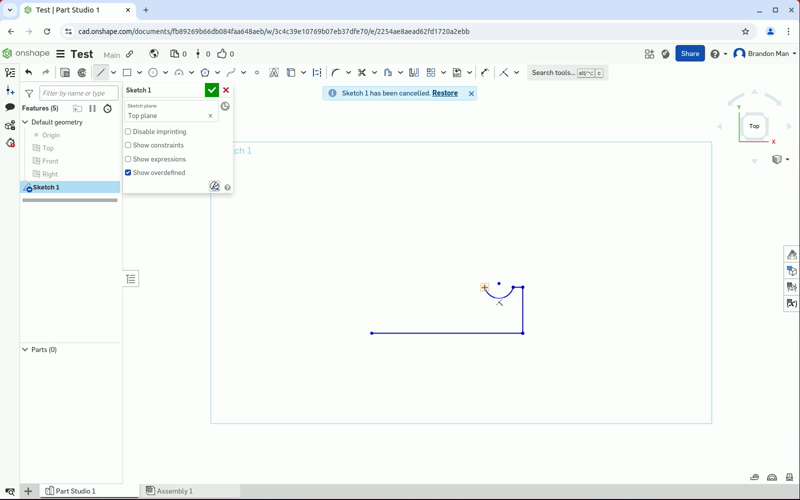
key_down(shift)
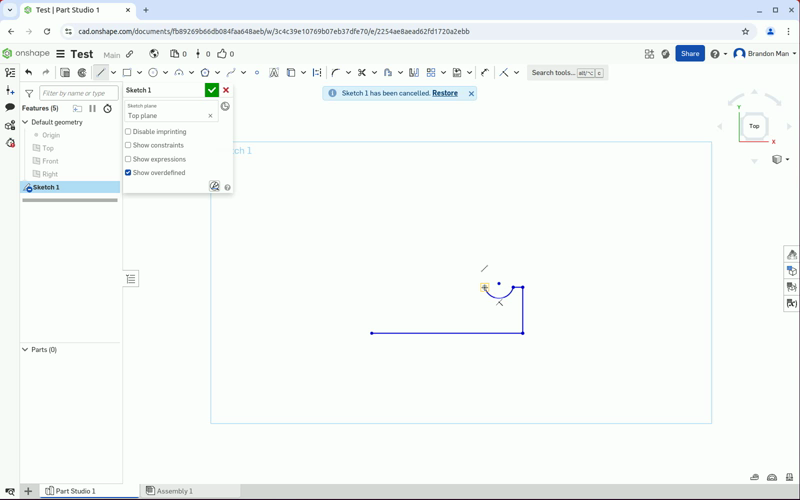
mouse_move(514, 287)
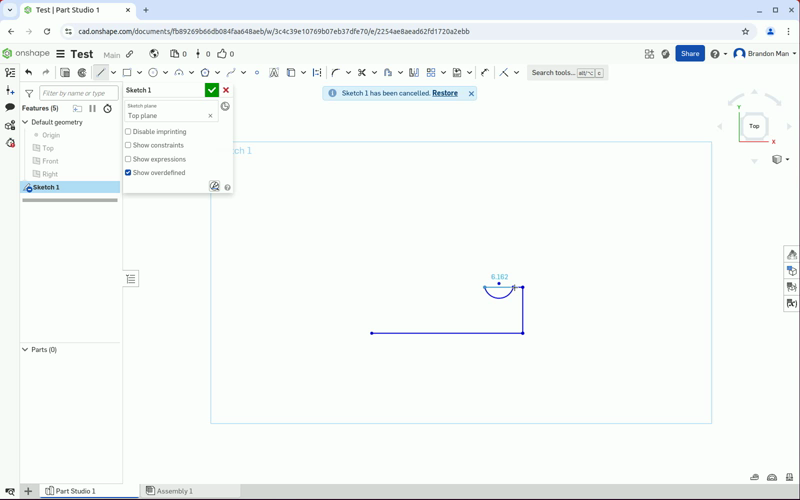
mouse_move(436, 287)
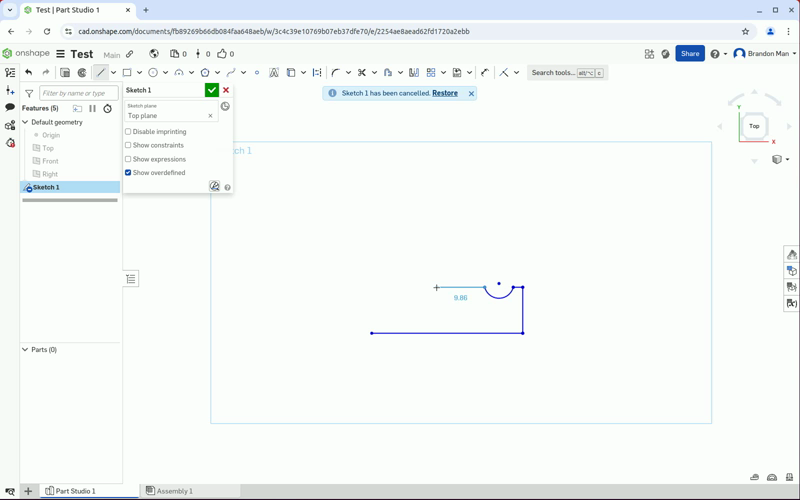
click(436, 287)
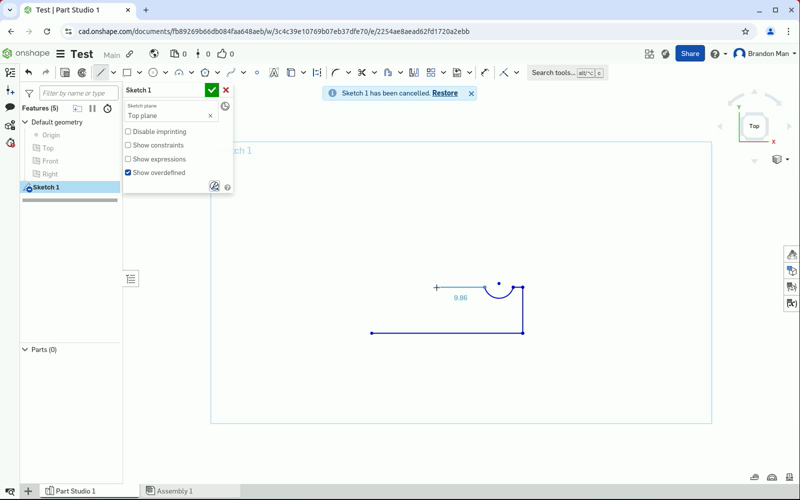
key_up(shift)
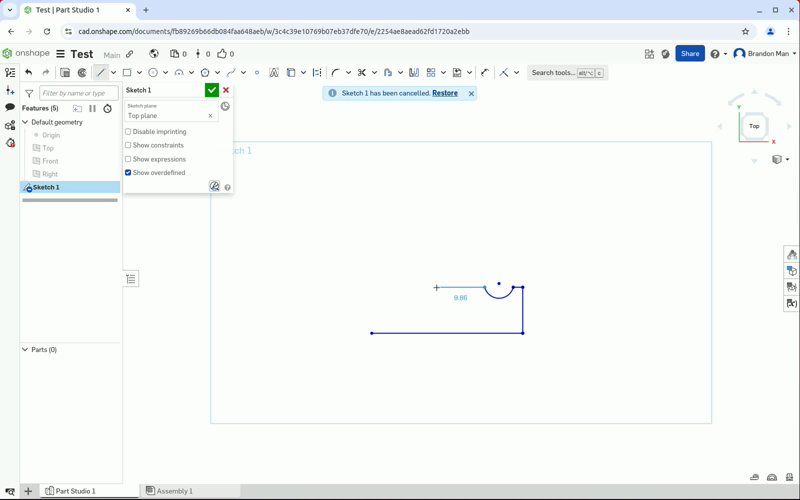
key(esc)
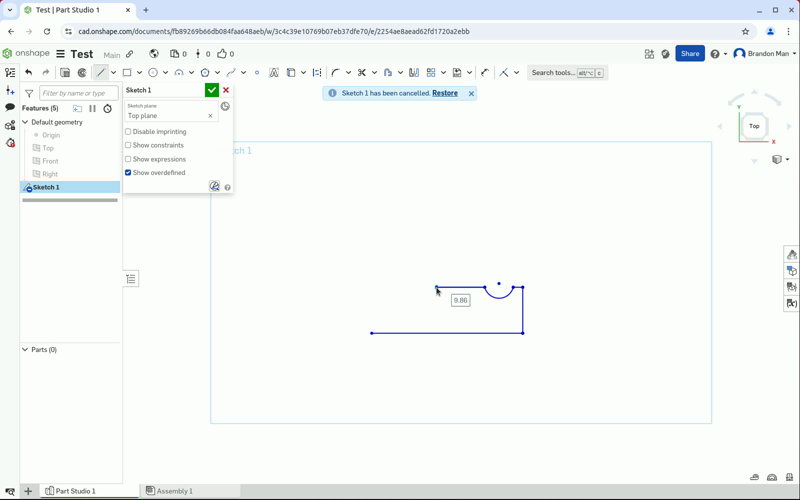
key(a)
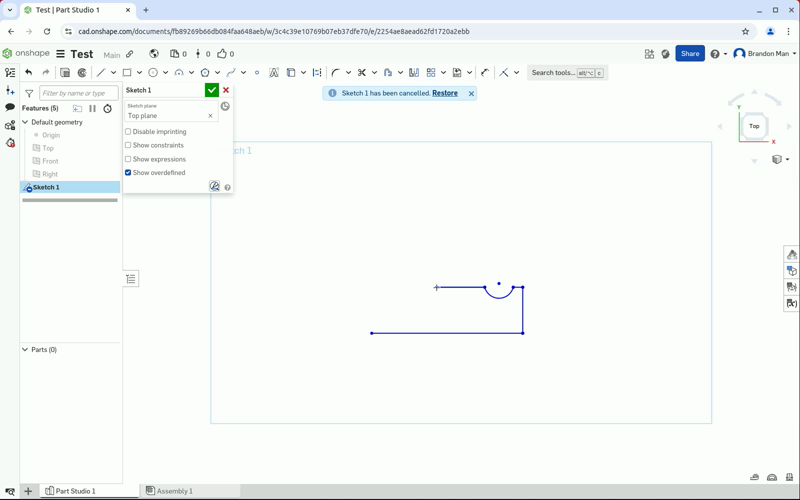
mouse_move(436, 287)
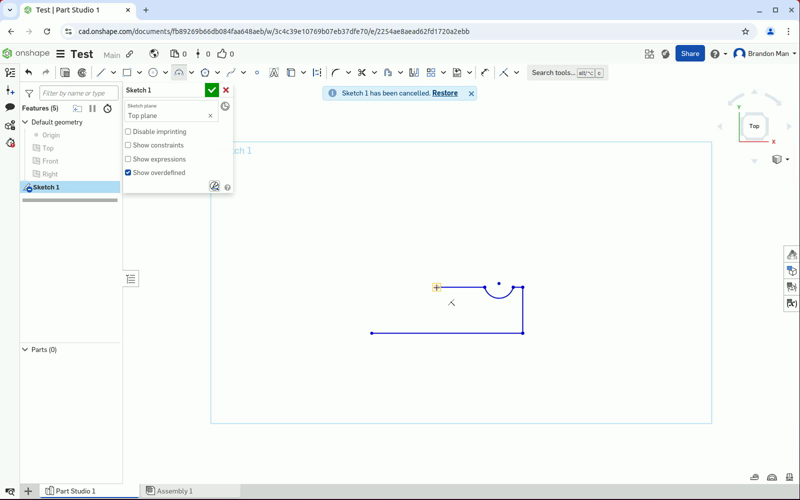
click(436, 287)
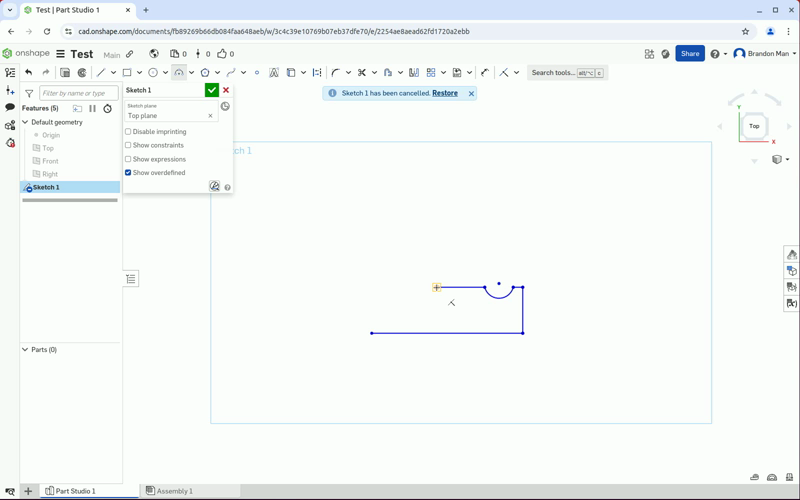
key_down(shift)
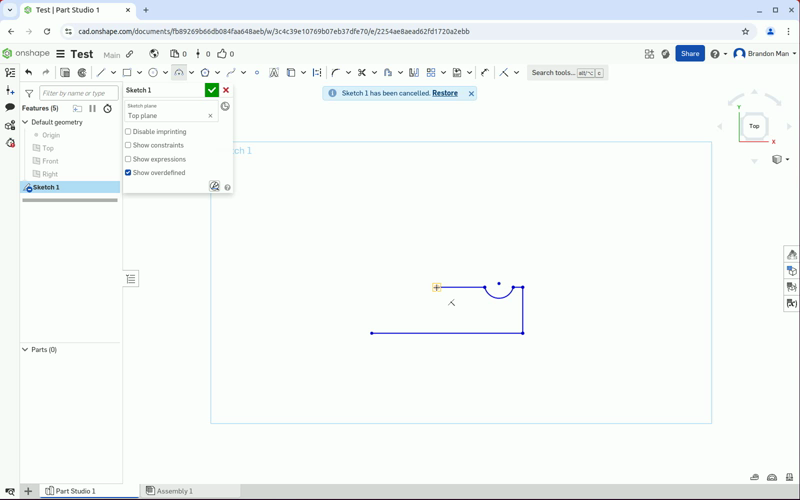
mouse_move(408, 287)
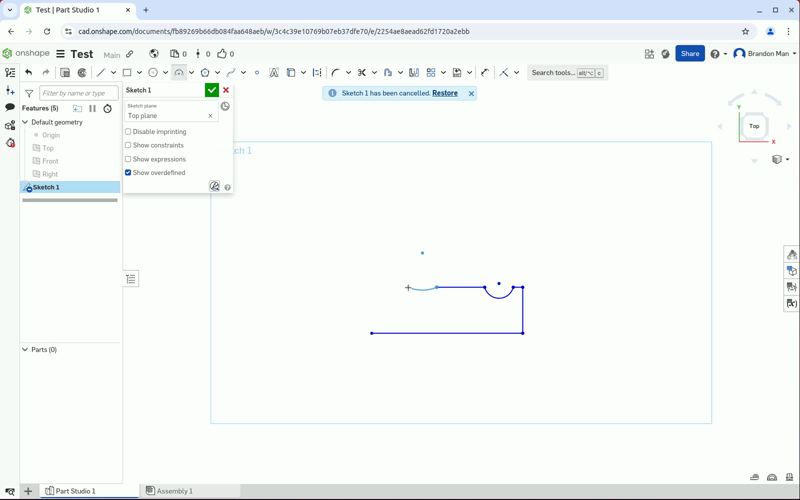
click(408, 287)
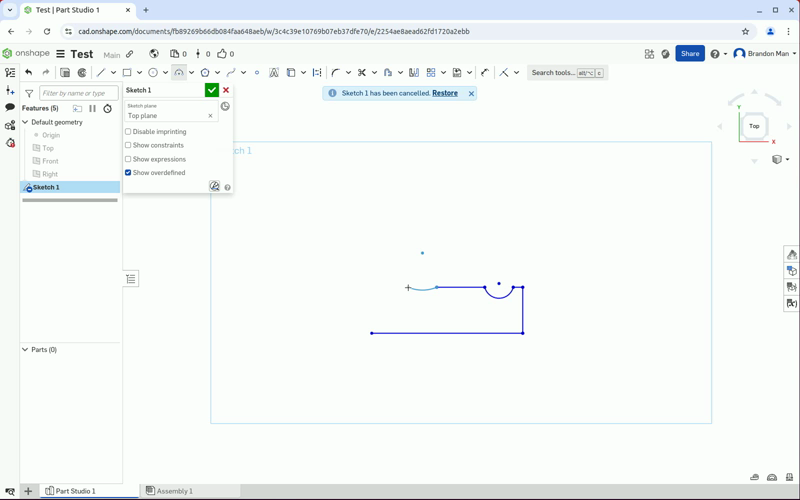
mouse_move(422, 298)
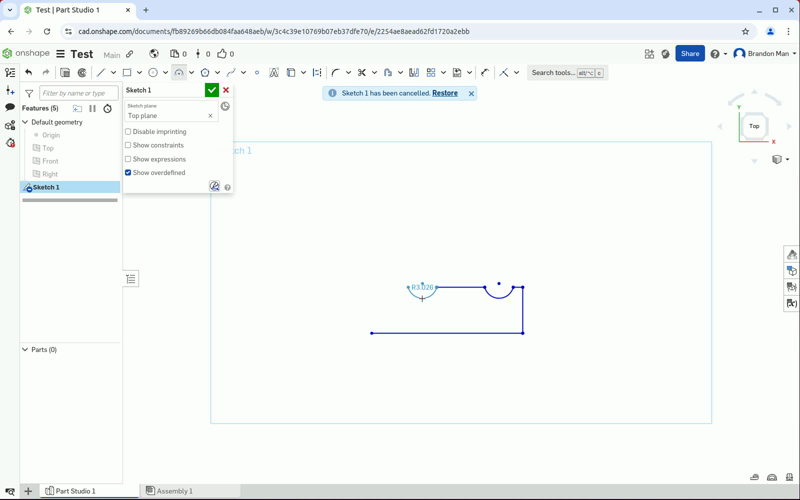
click(422, 298)
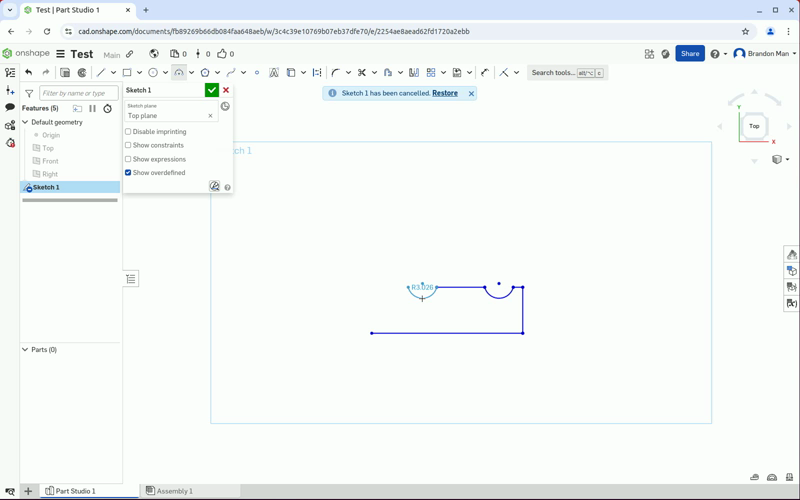
key_up(shift)
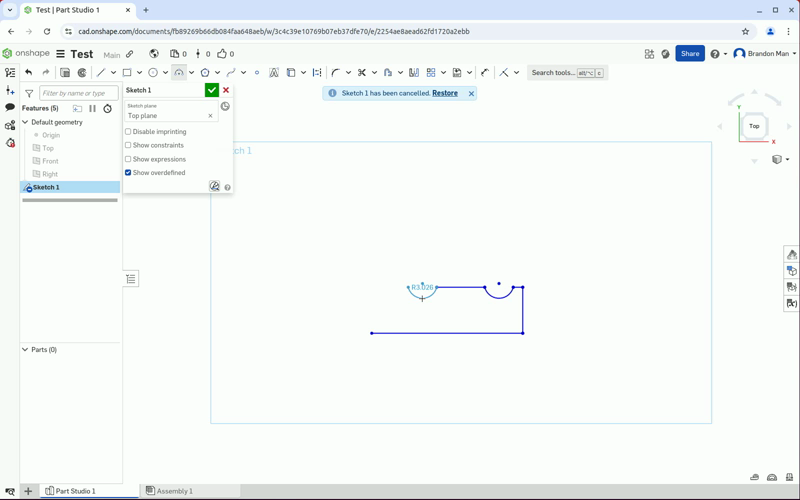
key(esc)
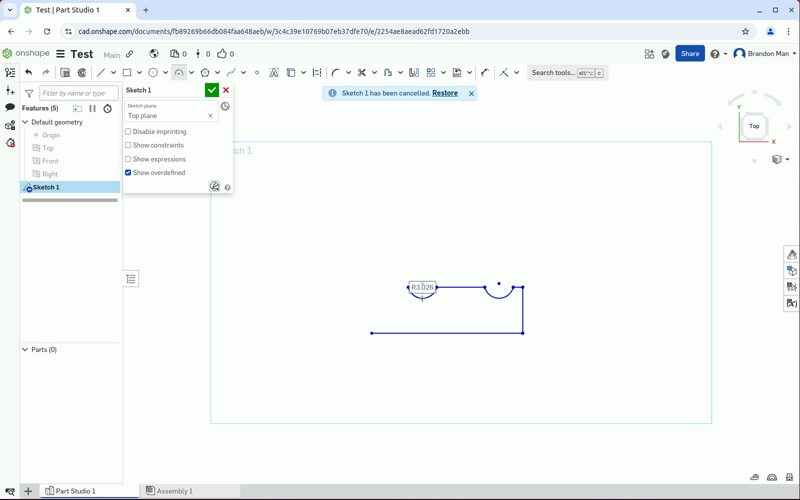
key(l)
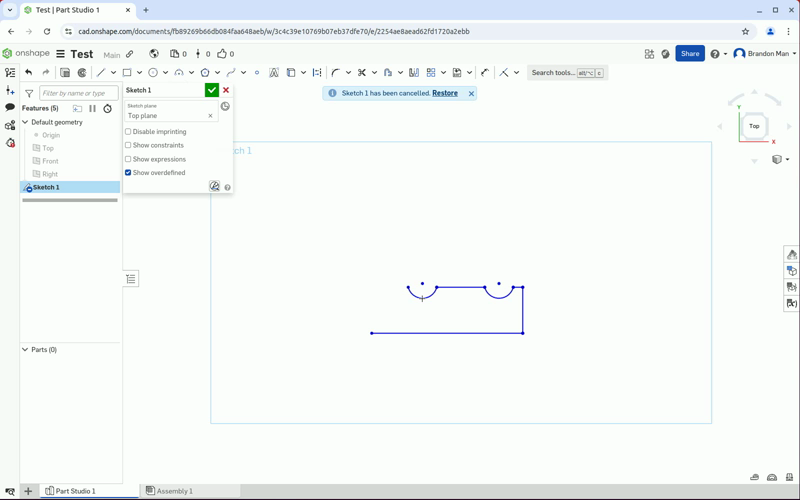
mouse_move(408, 287)
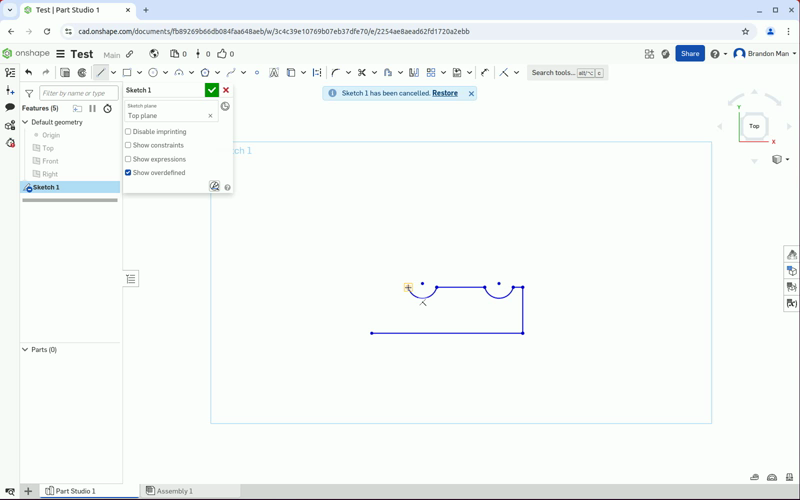
click(408, 287)
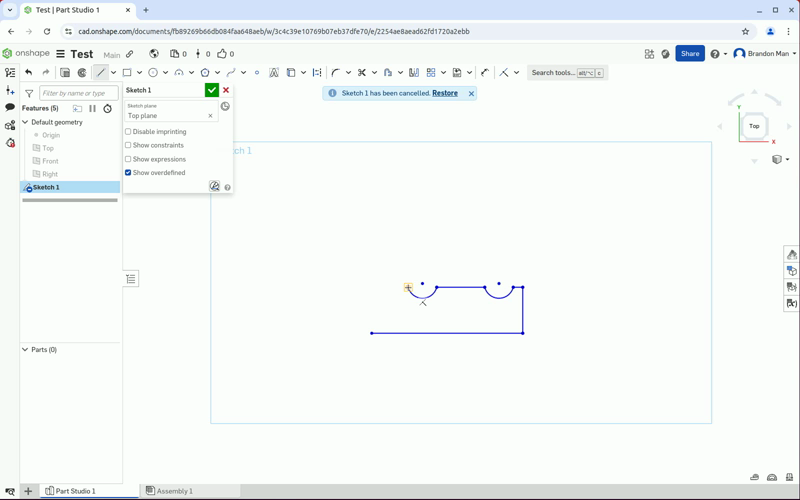
key_down(shift)
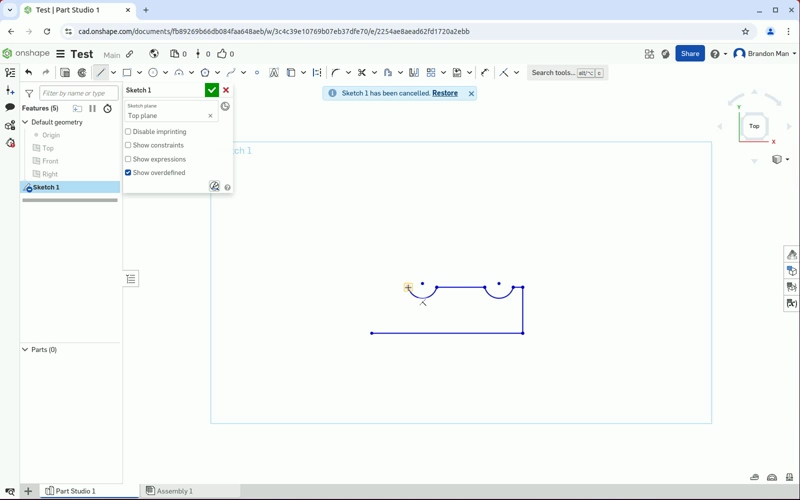
mouse_move(438, 287)
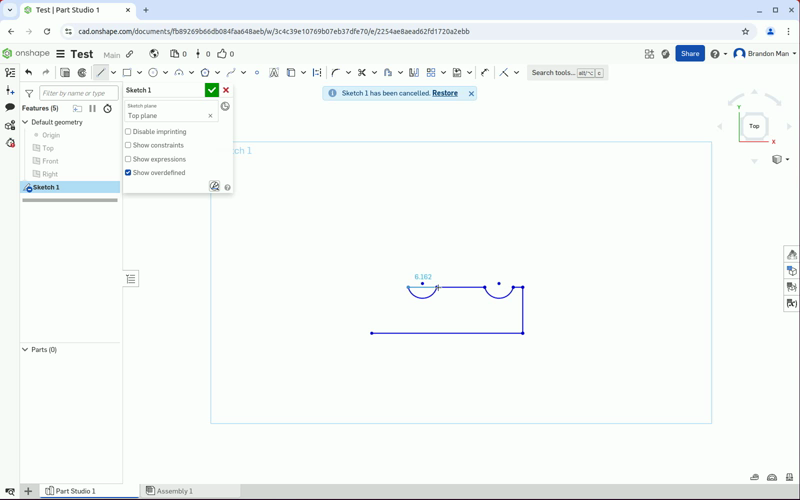
mouse_move(371, 287)
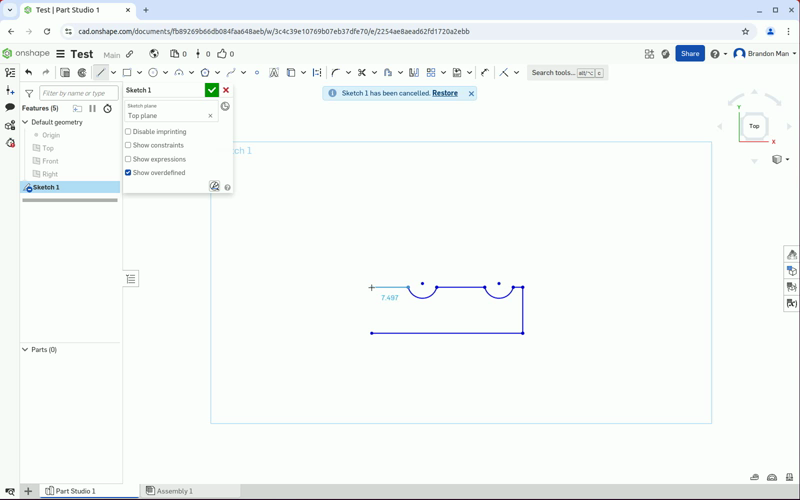
click(371, 287)
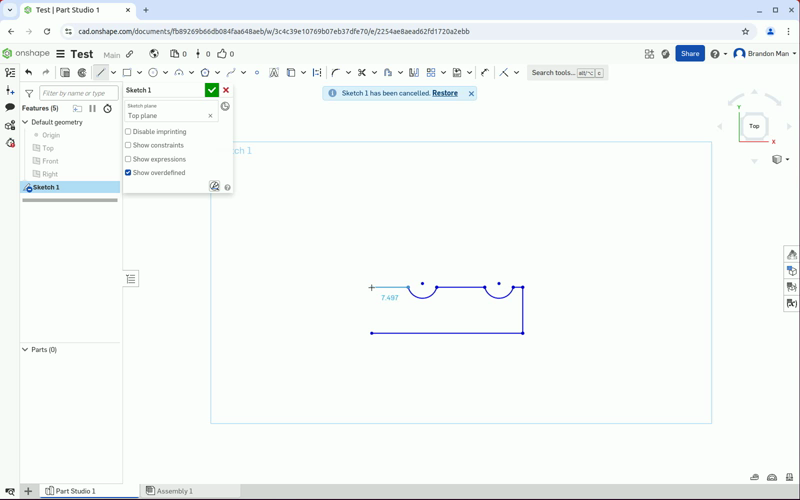
key_up(shift)
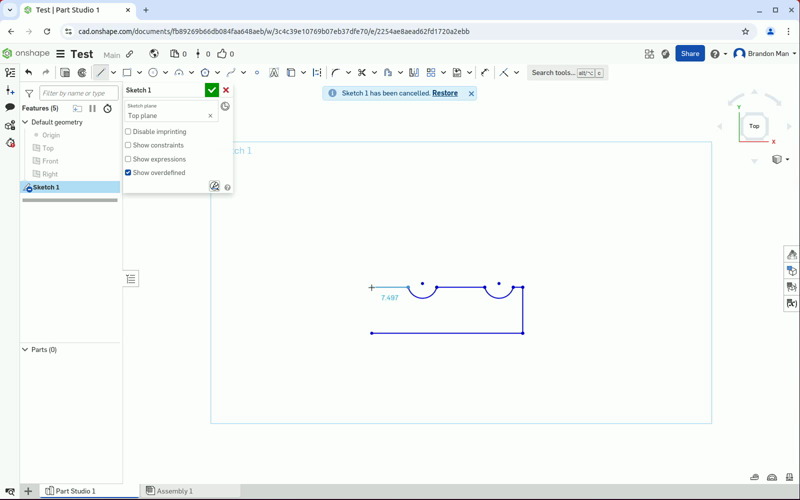
mouse_move(401, 287)
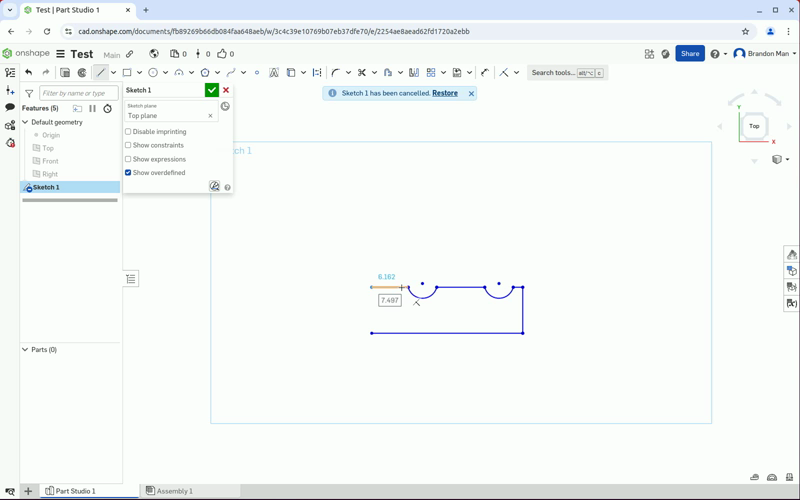
key_down(shift)
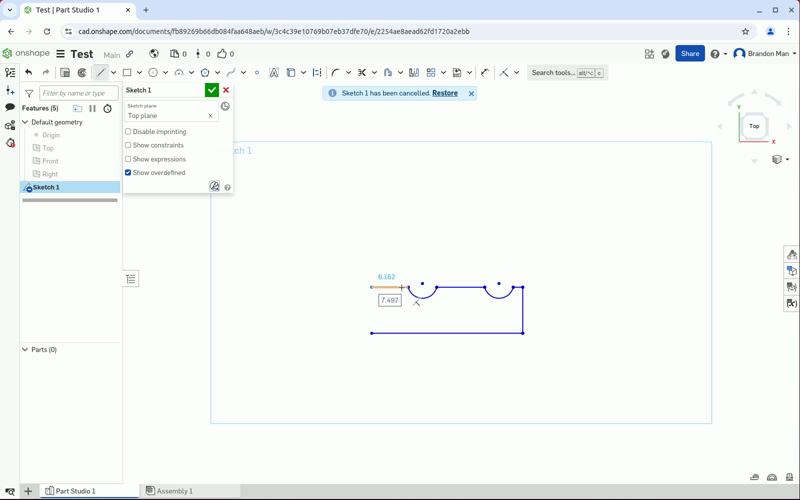
mouse_move(371, 333)
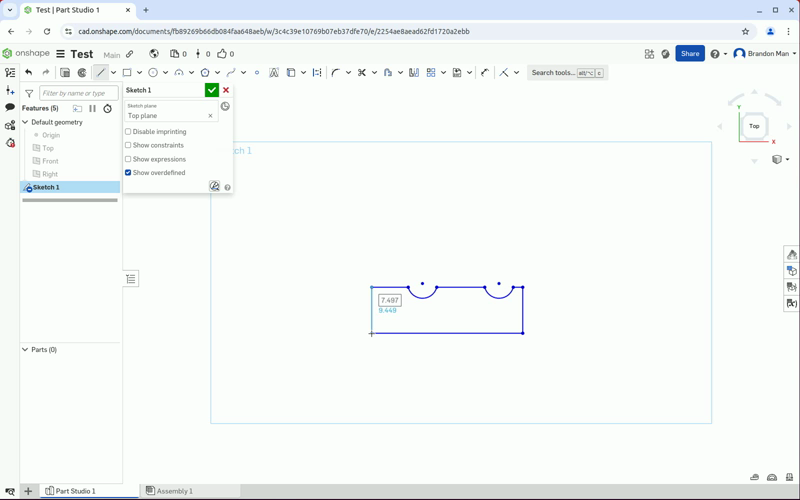
key_up(shift)
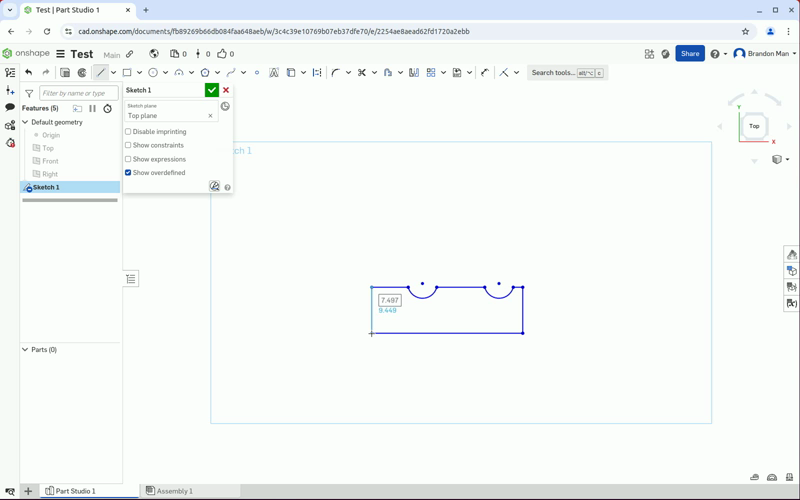
click(371, 333)
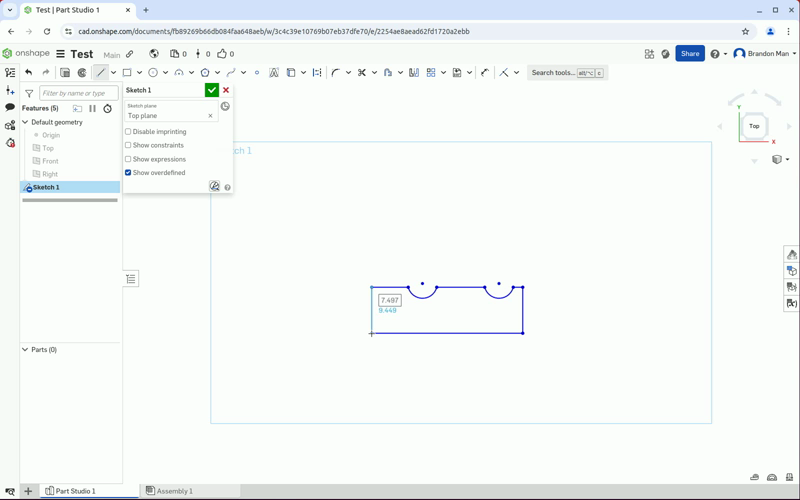
key(esc)
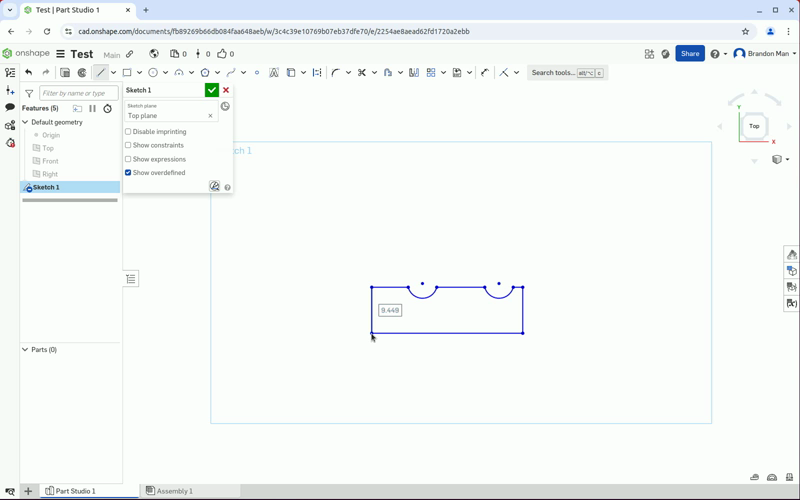
mouse_move(441, 293)
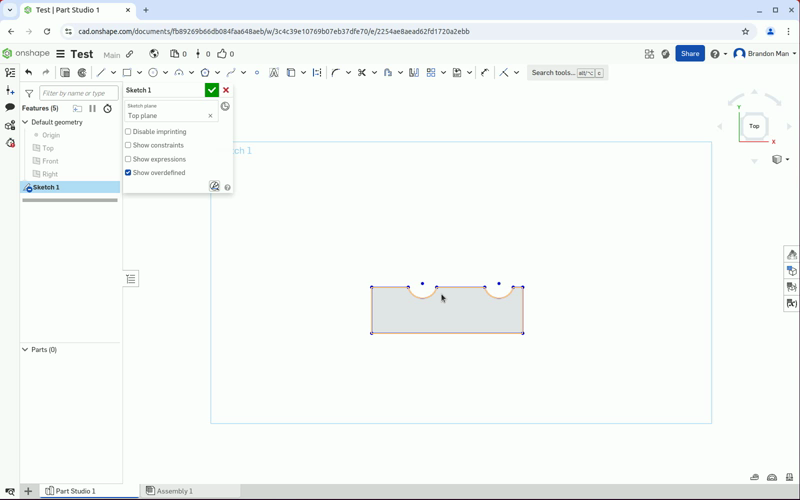
click(441, 293)
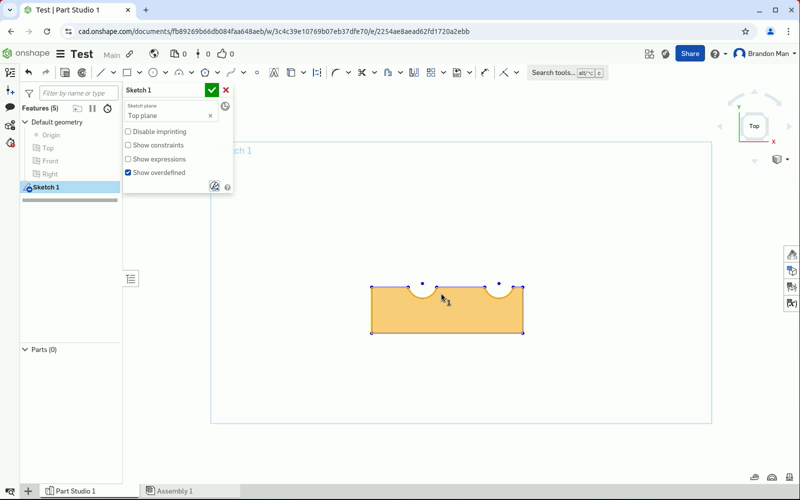
mouse_move(73, 352)
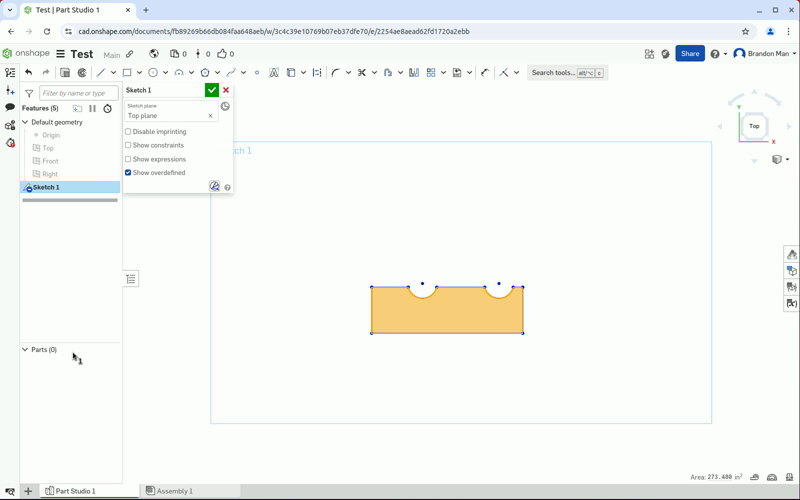
key(shift+y)
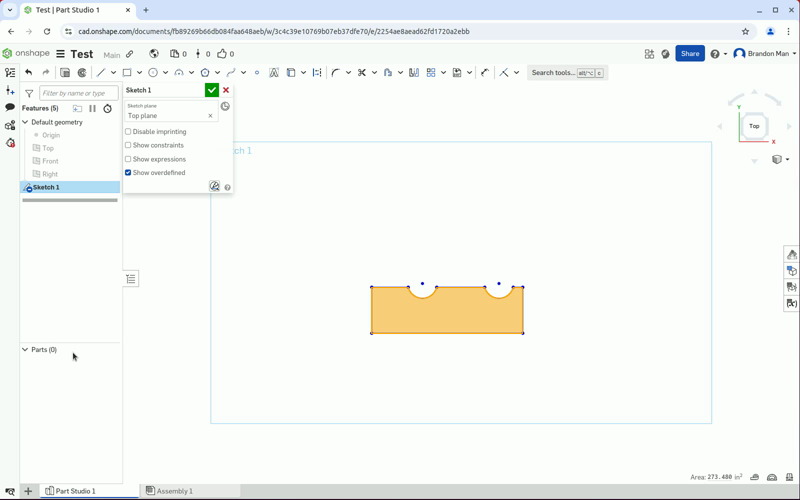
key(shift+e)
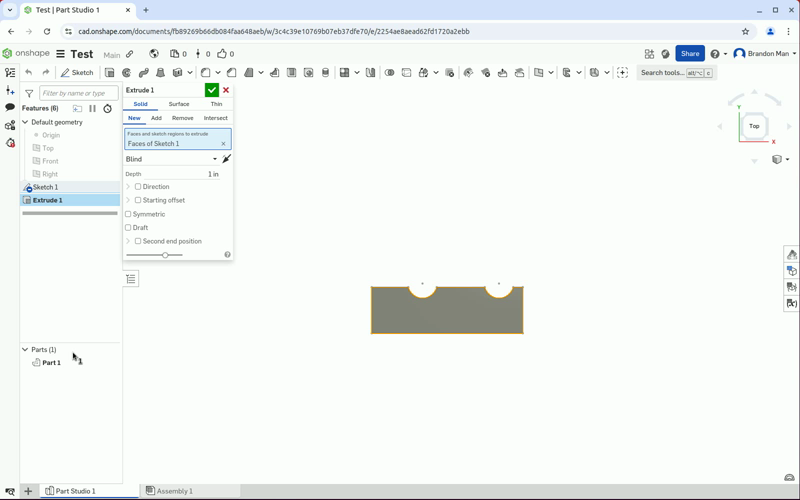
mouse_move(143, 106)
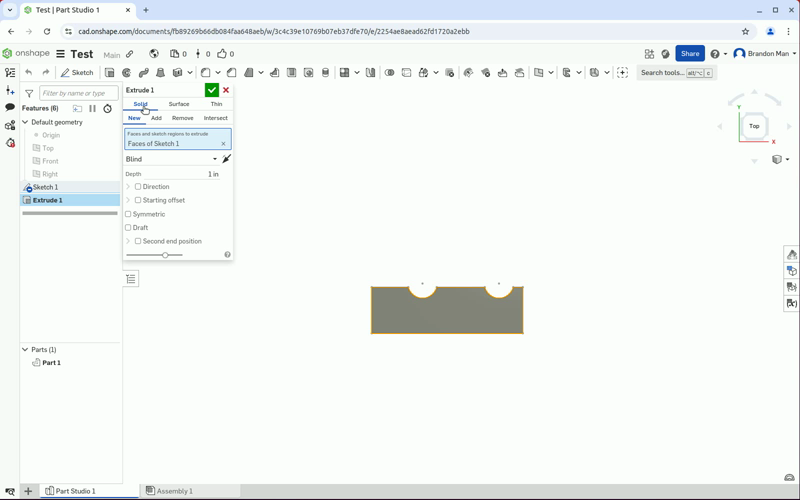
click(143, 106)
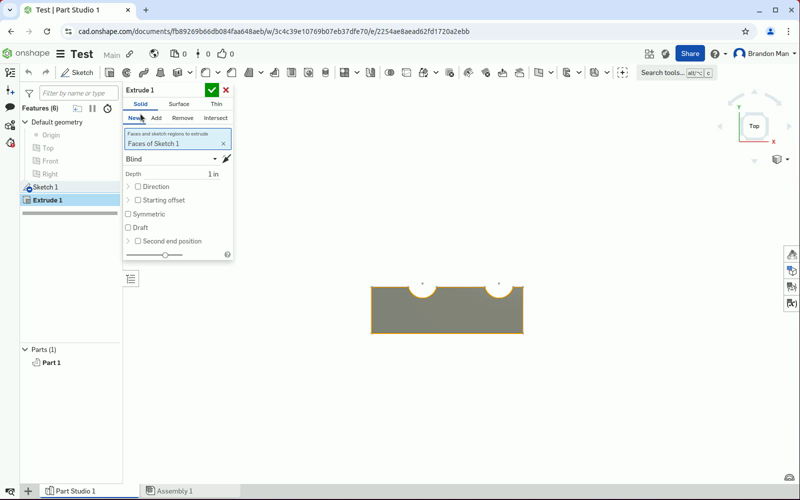
mouse_move(137, 120)
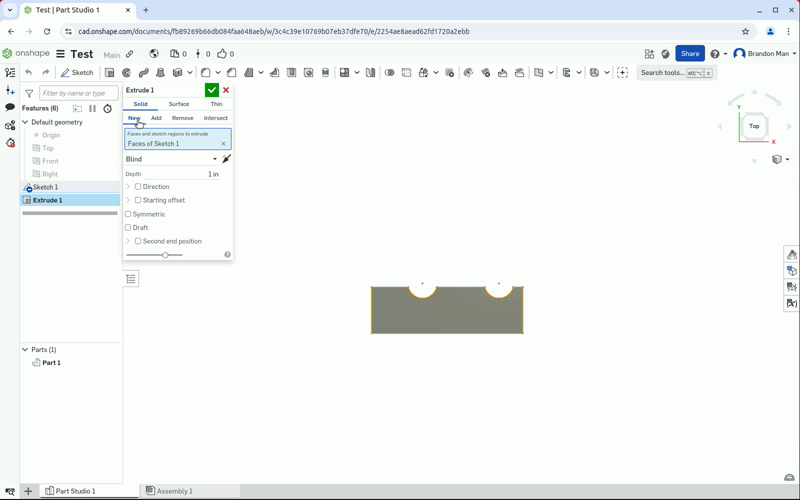
click(137, 120)
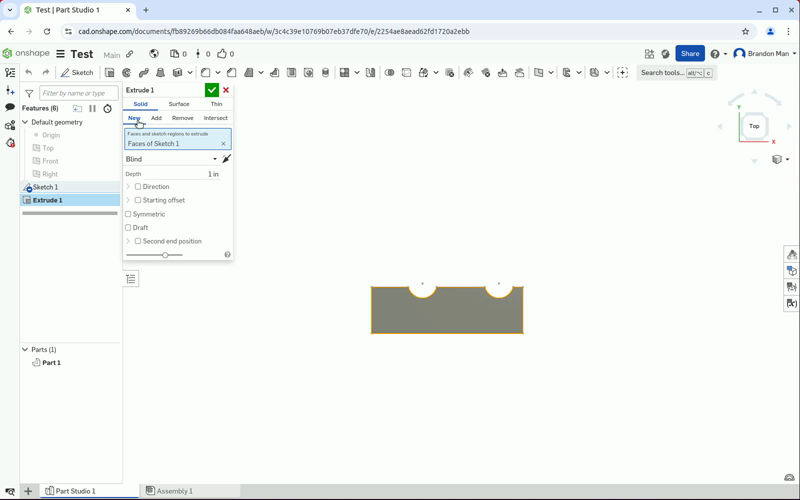
key(tab, 4)
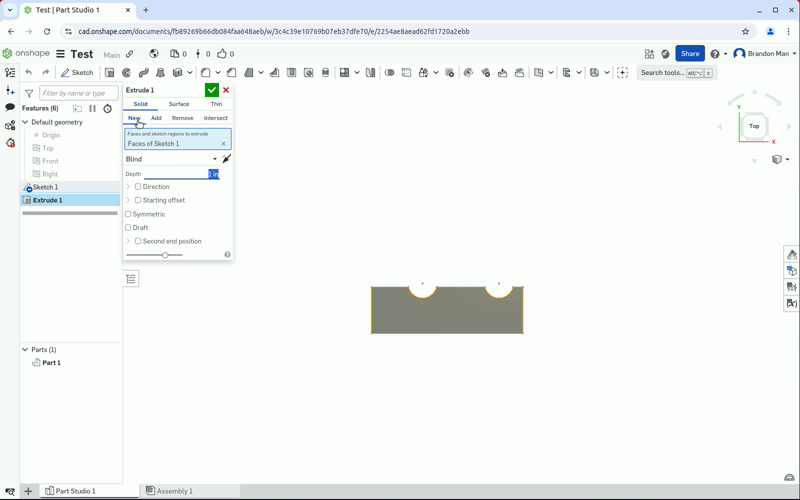
text(2.889)
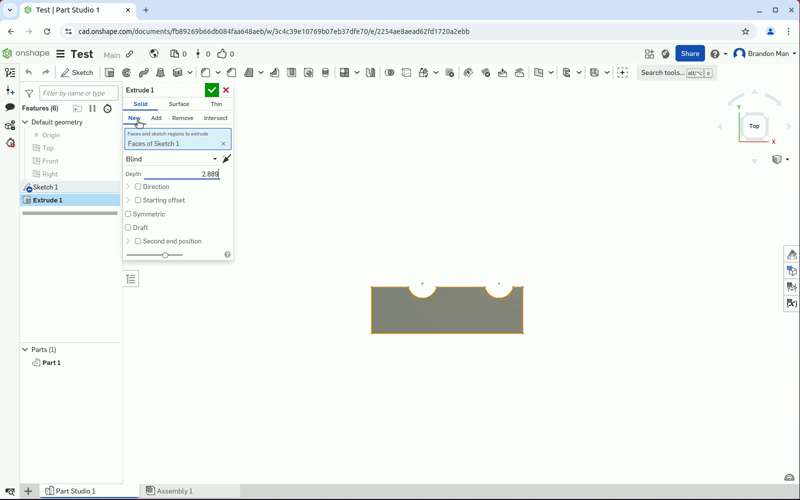
key(enter)
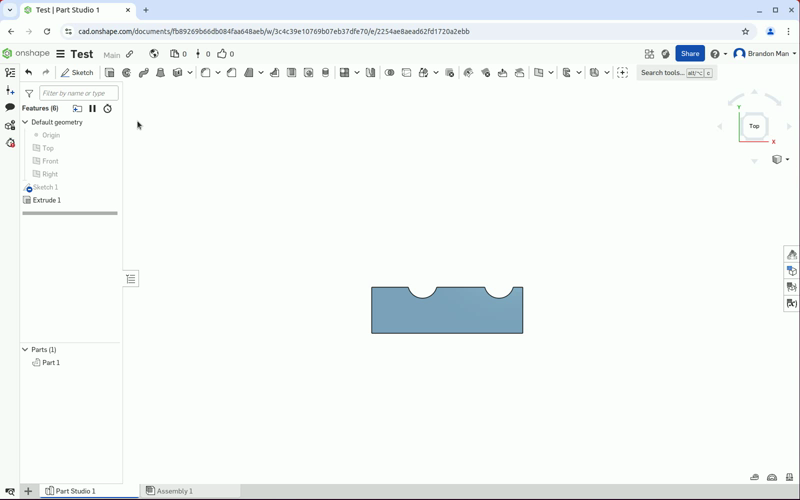
key(shift+h)
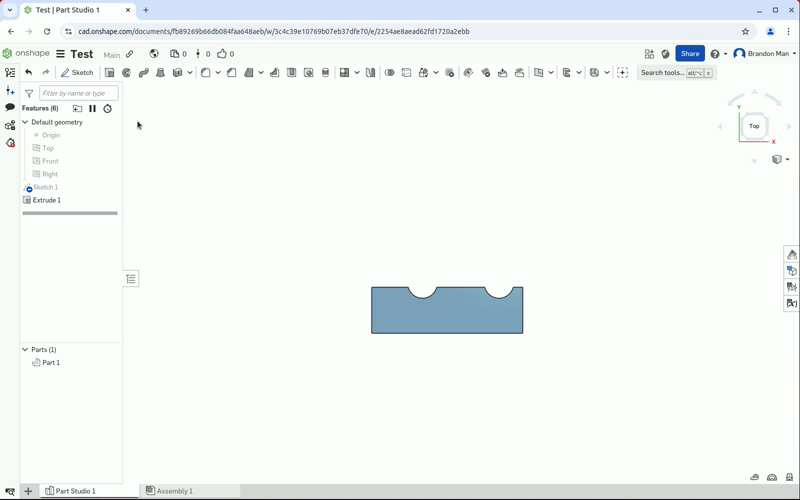
key(shift+h)
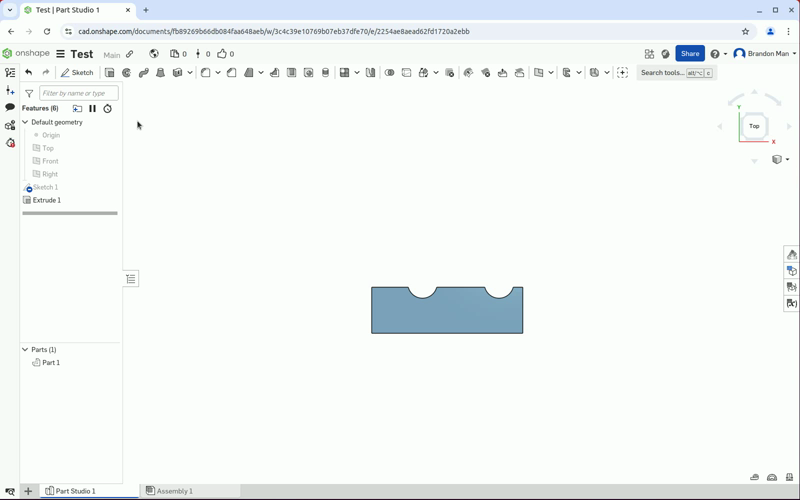
mouse_move(73, 189)
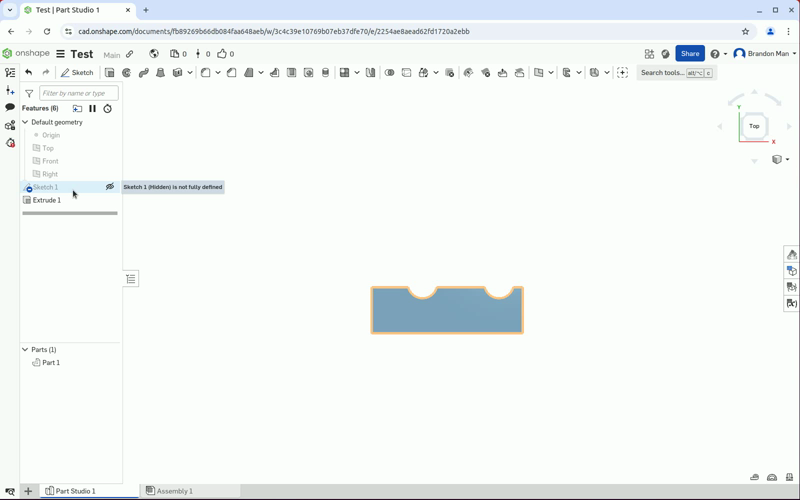
click(73, 189)
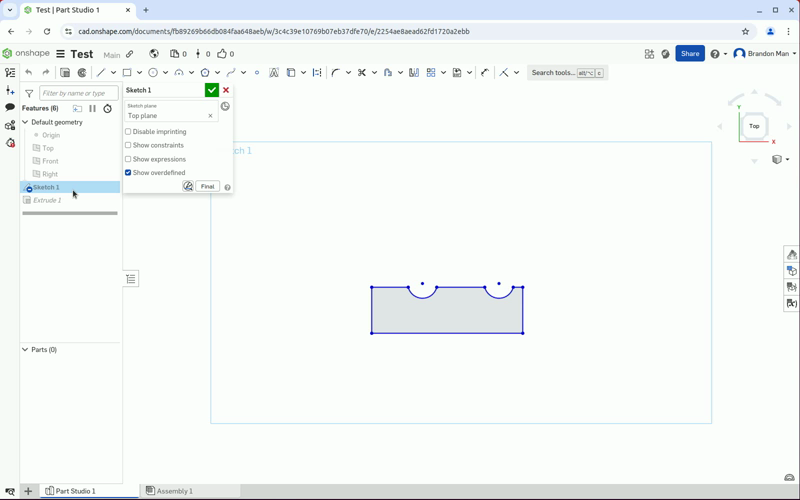
mouse_move(229, 92)
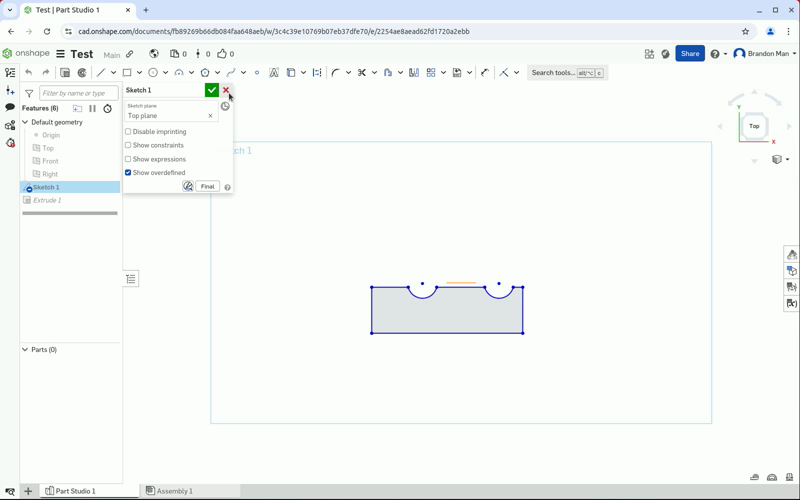
click(229, 92)
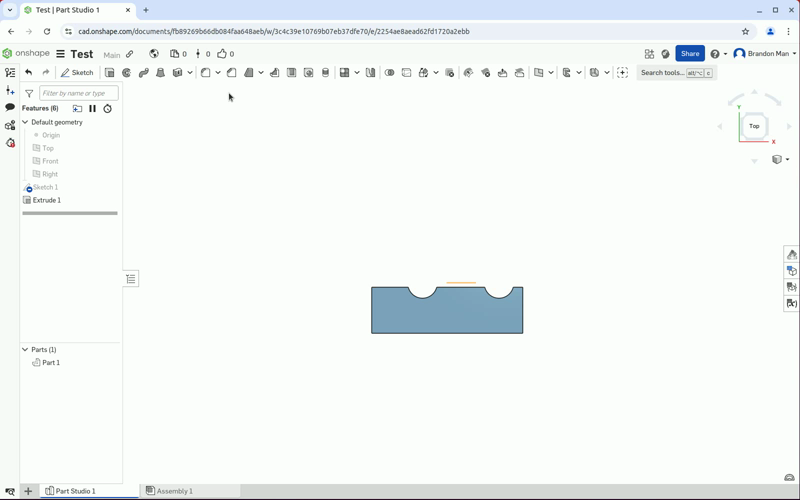
mouse_move(73, 352)
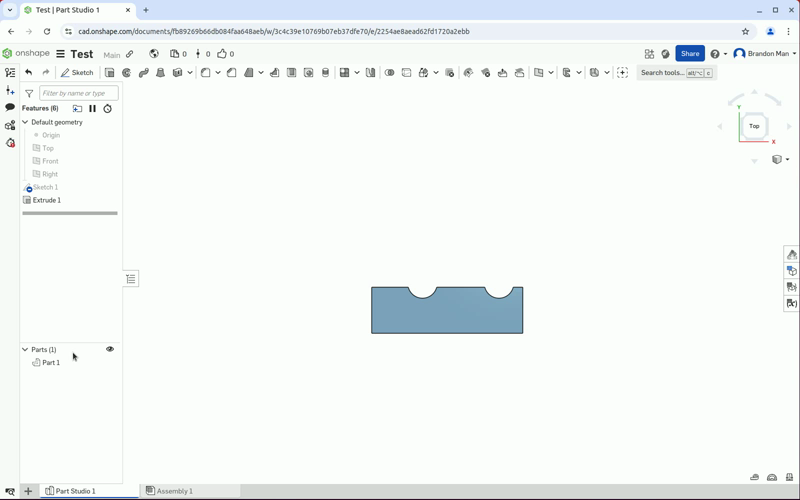
key(y)
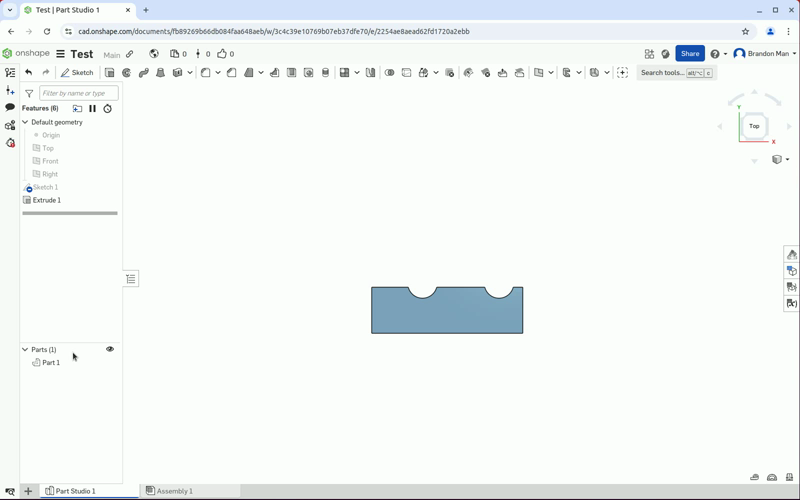
key(shift+p)
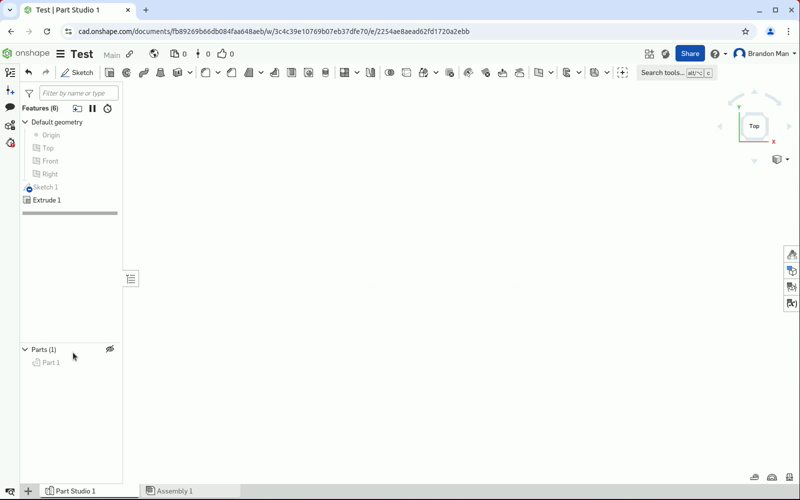
key(space)
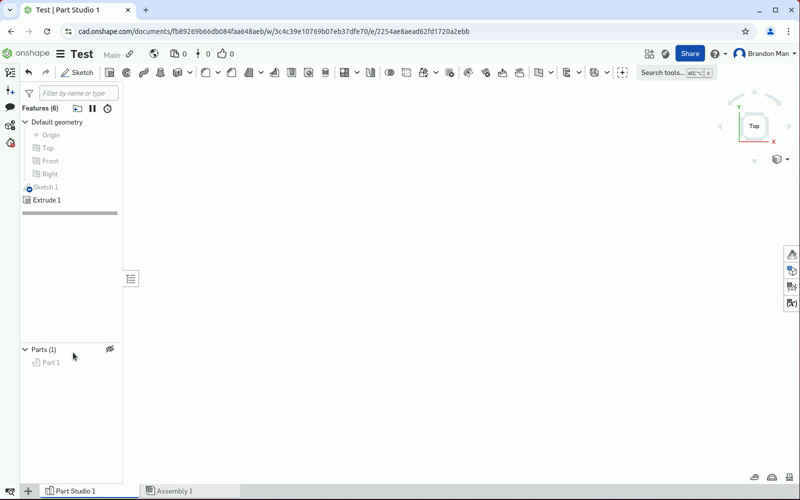
key_down(shift)
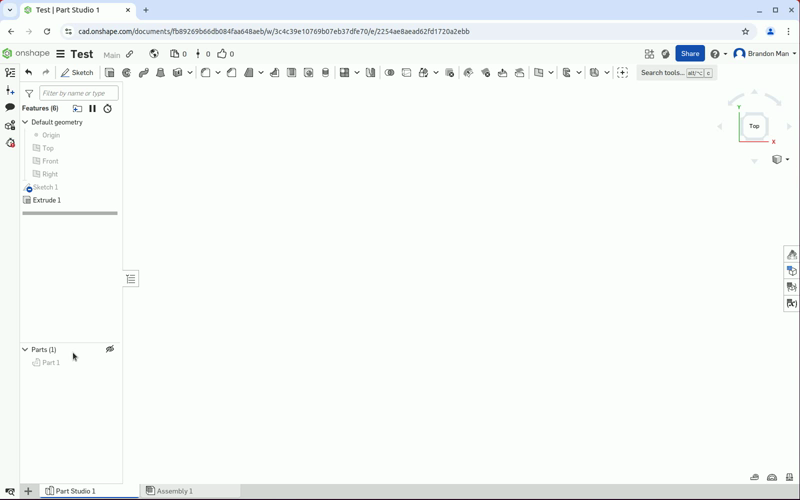
key(up)
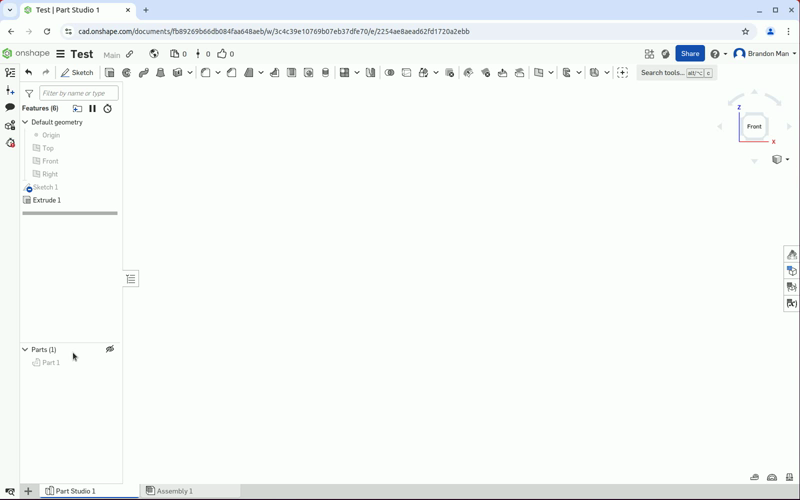
key_up(shift)
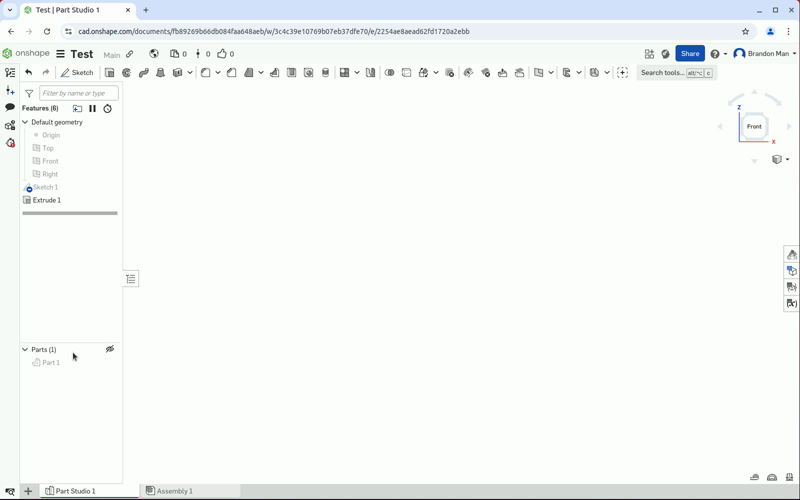
mouse_move(73, 352)
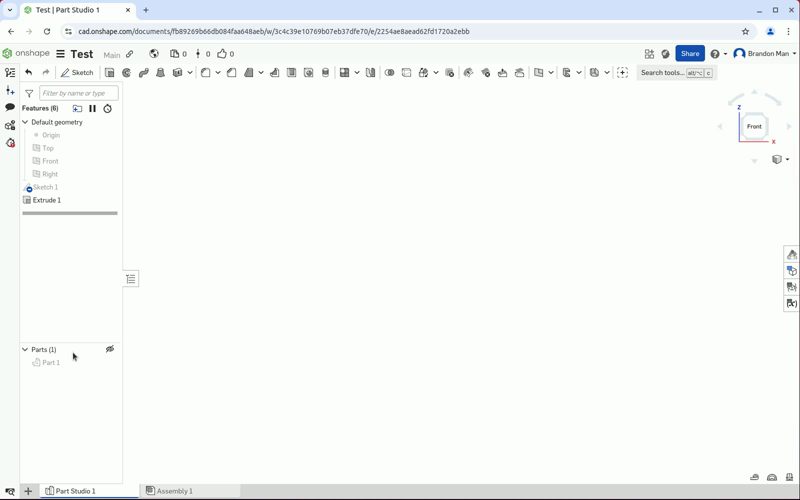
key(shift+y)
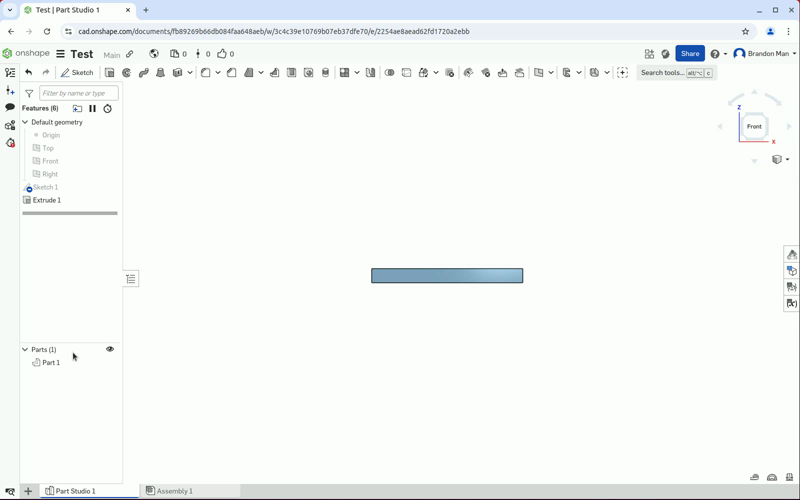
mouse_move(541, 75)
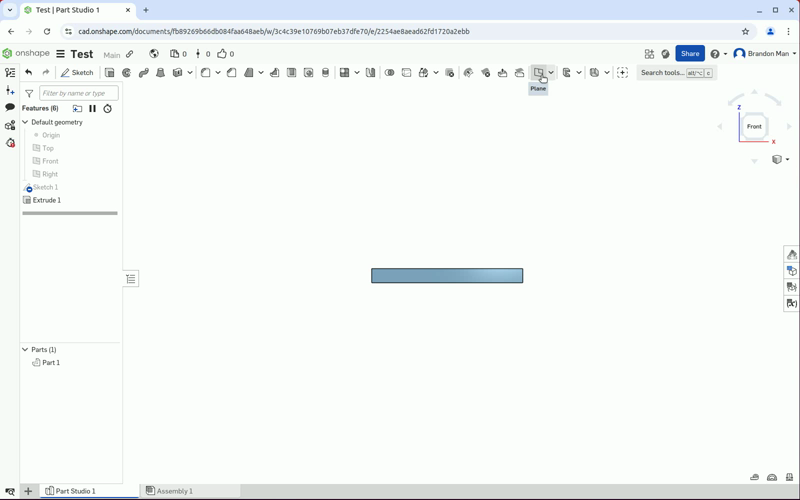
click(541, 75)
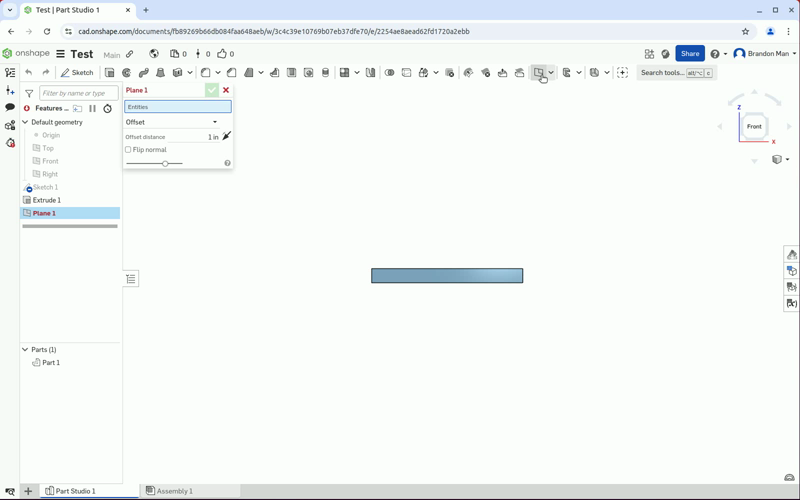
mouse_move(73, 163)
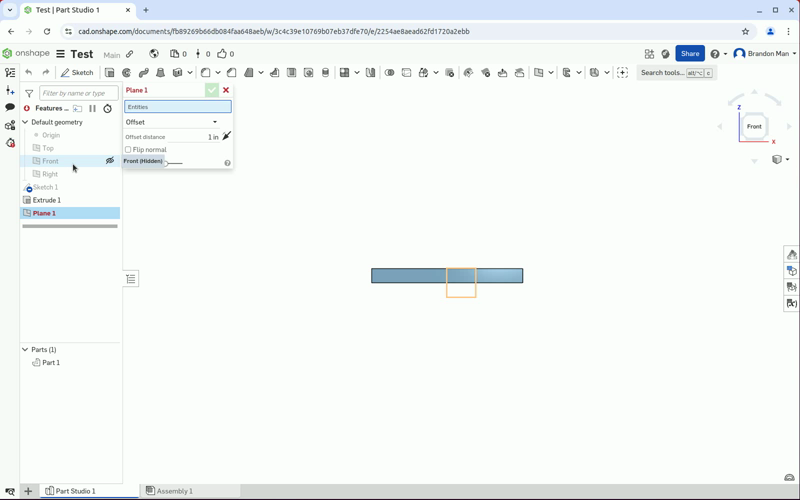
click(73, 163)
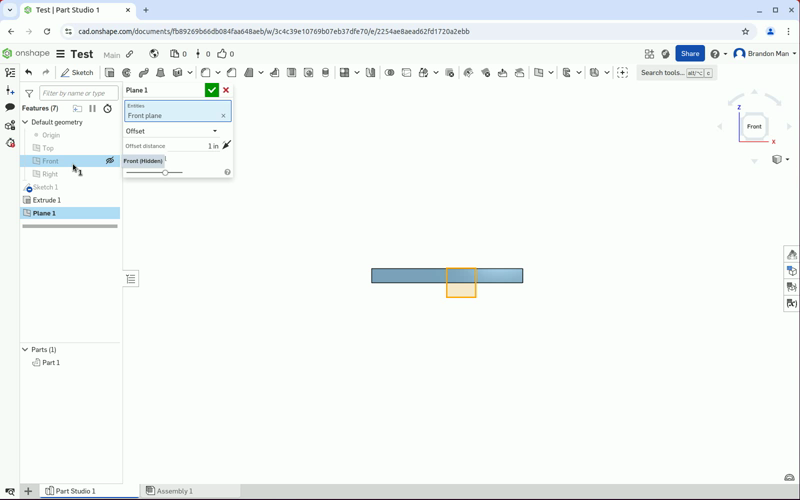
key(tab, 2)
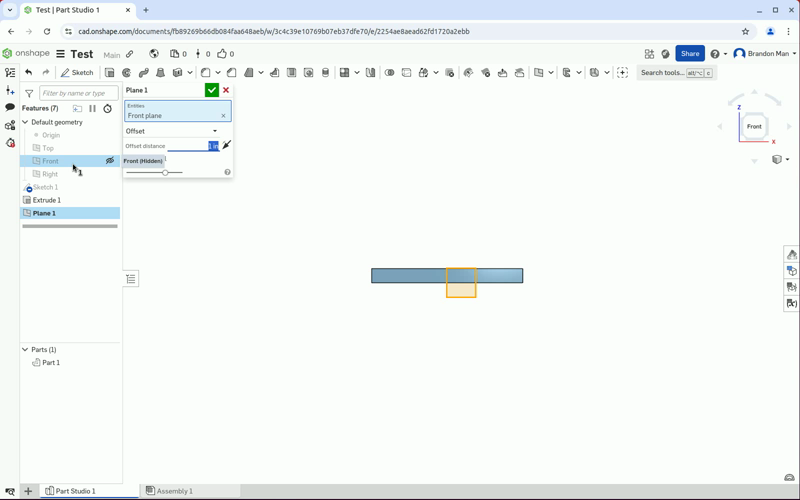
text(10.352)
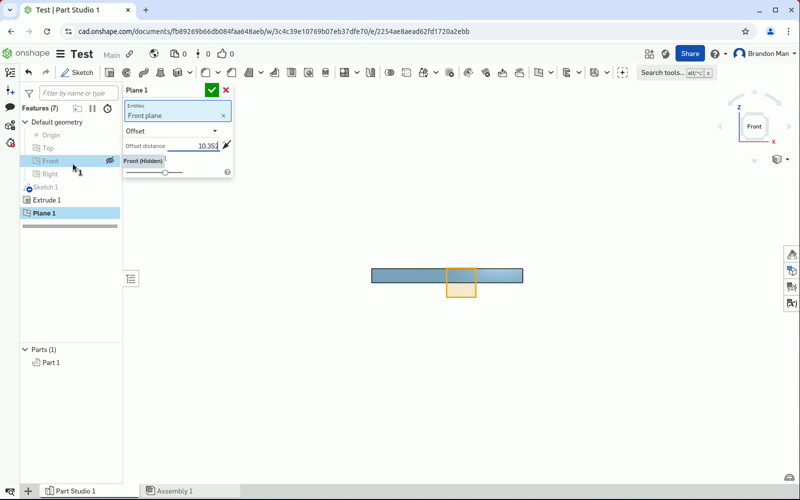
key(enter, 2)
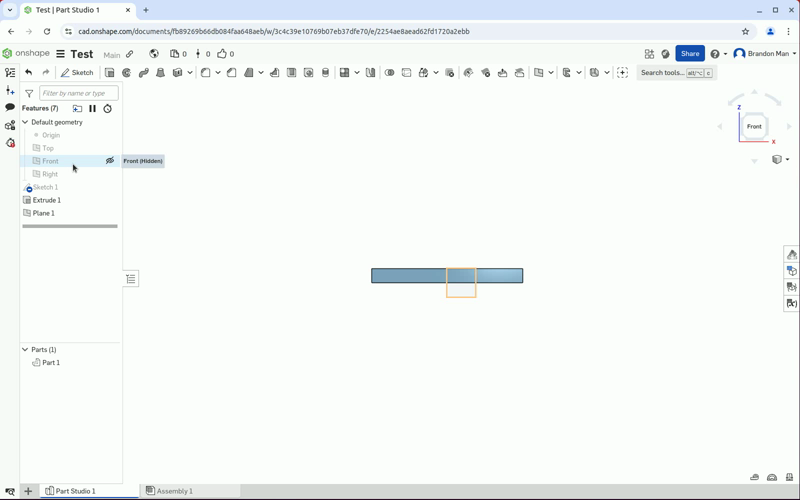
key(shift+s)
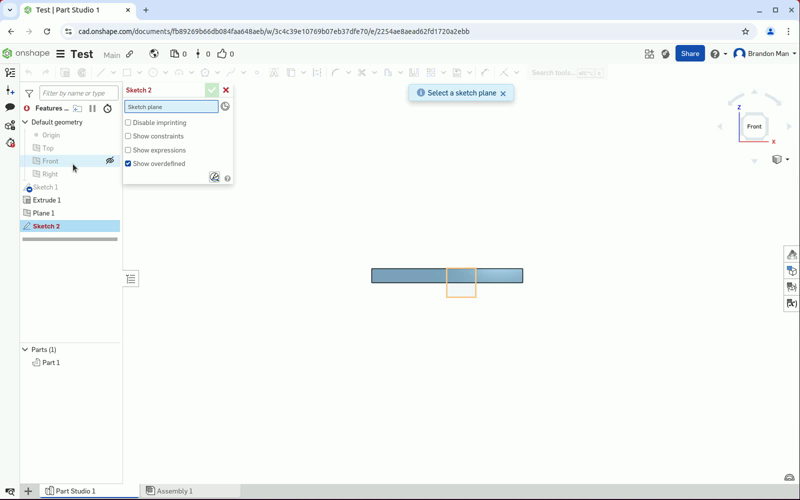
mouse_move(73, 215)
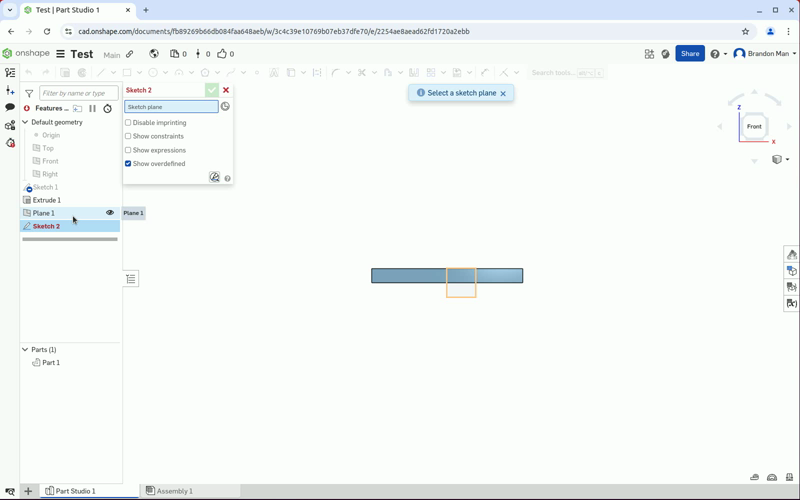
click(73, 215)
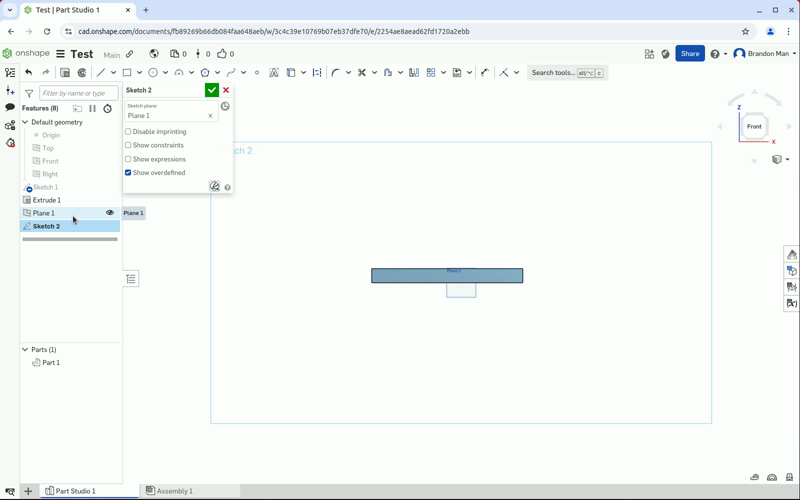
mouse_move(73, 352)
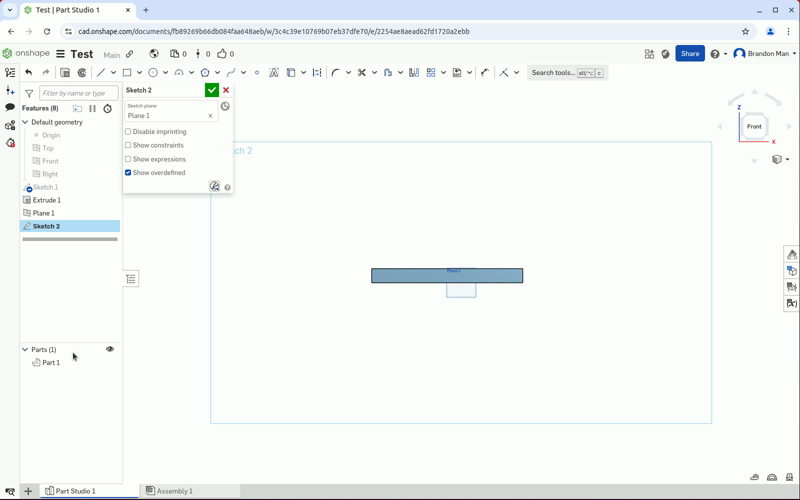
key(y)
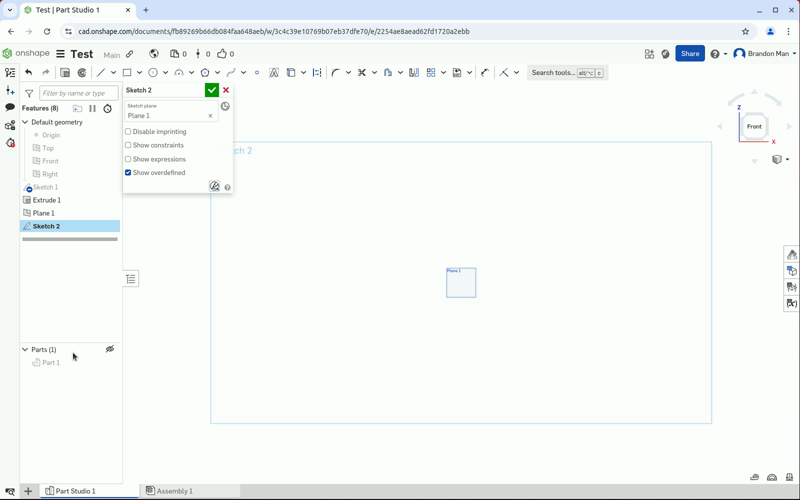
key(c)
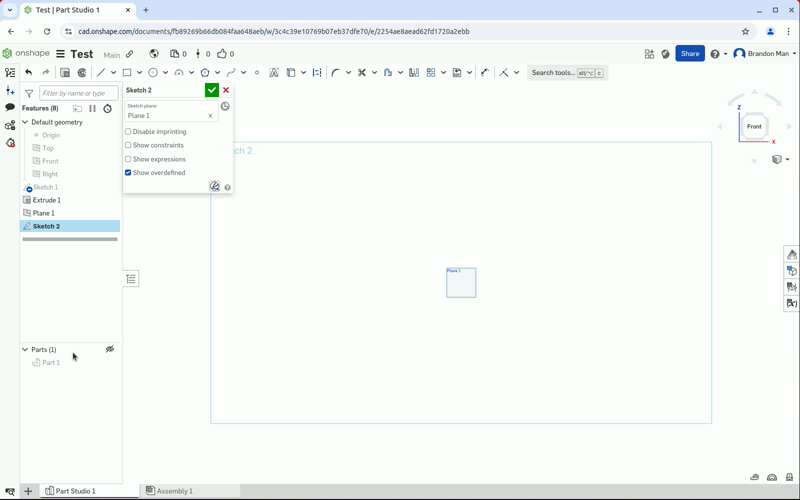
key_down(shift)
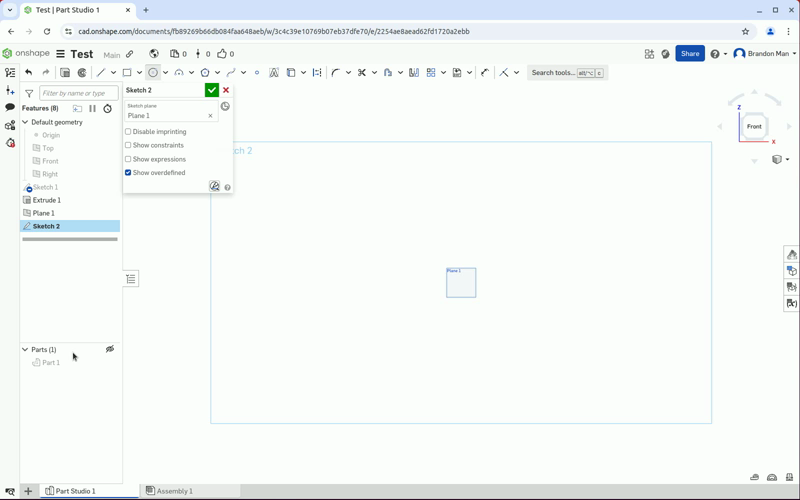
mouse_move(497, 275)
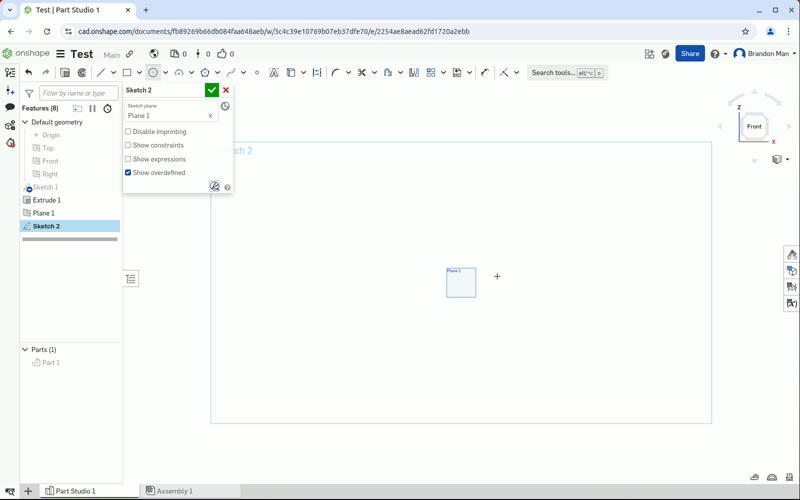
click(497, 275)
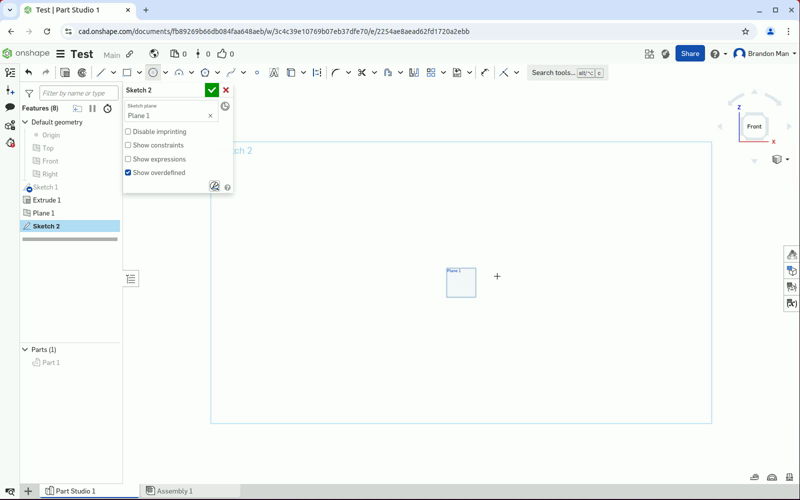
key_up(shift)
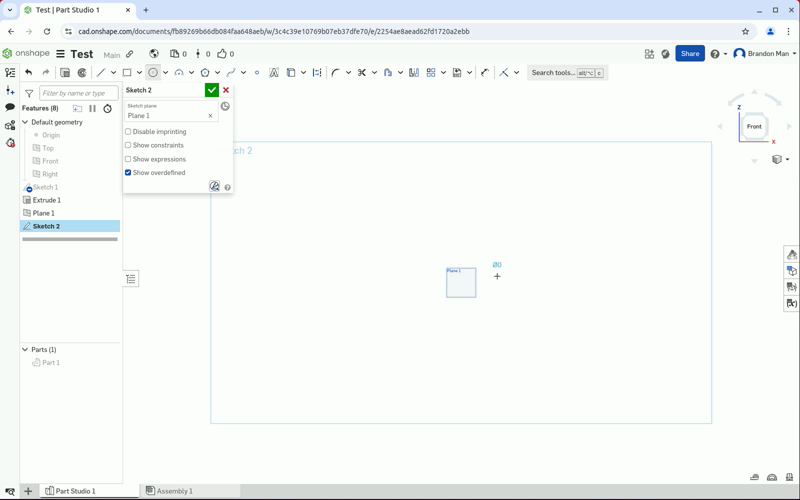
mouse_move(500, 275)
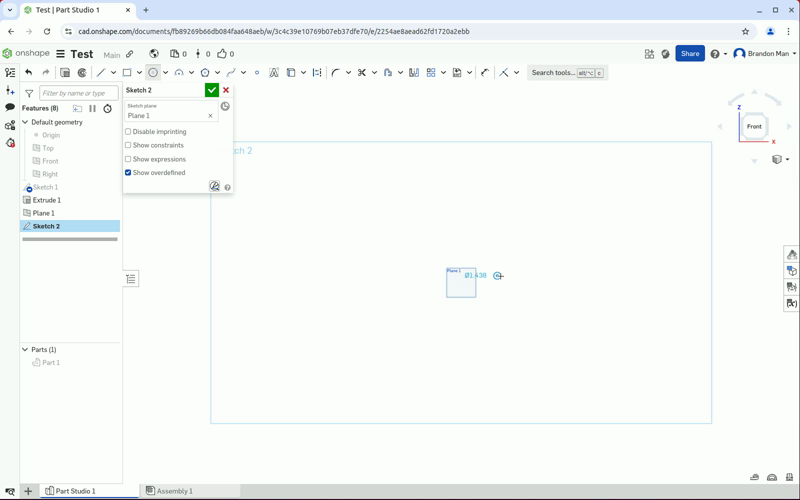
click(500, 275)
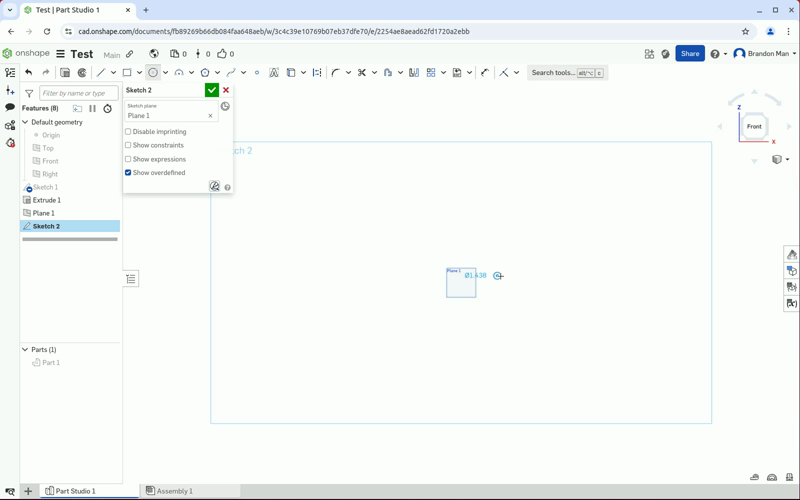
key(esc)
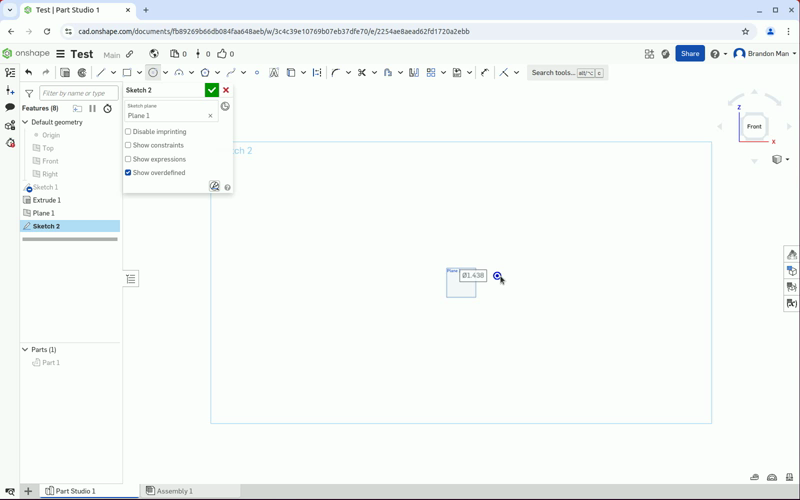
mouse_move(499, 276)
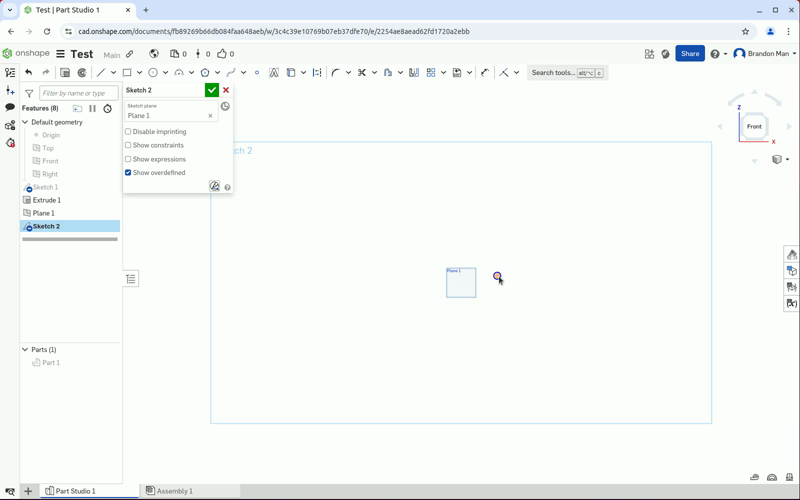
scroll(6)
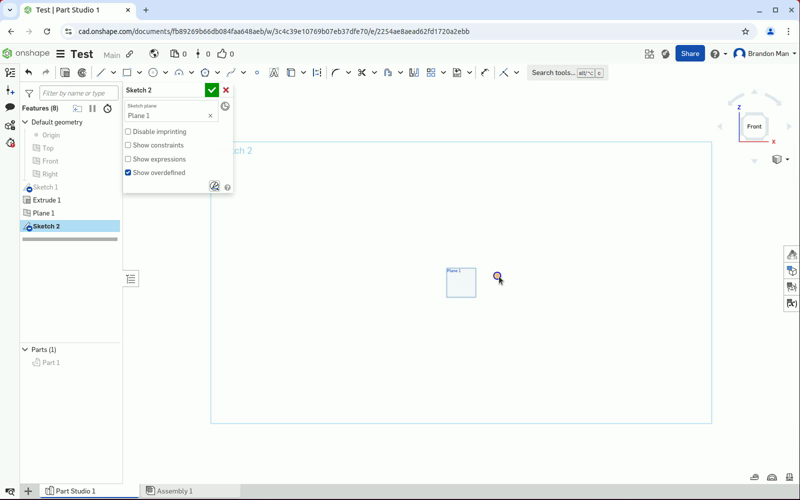
scroll(6)
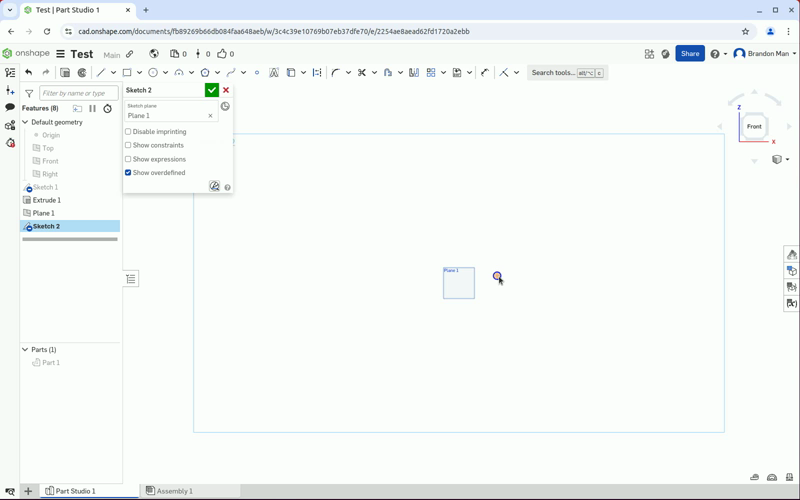
scroll(6)
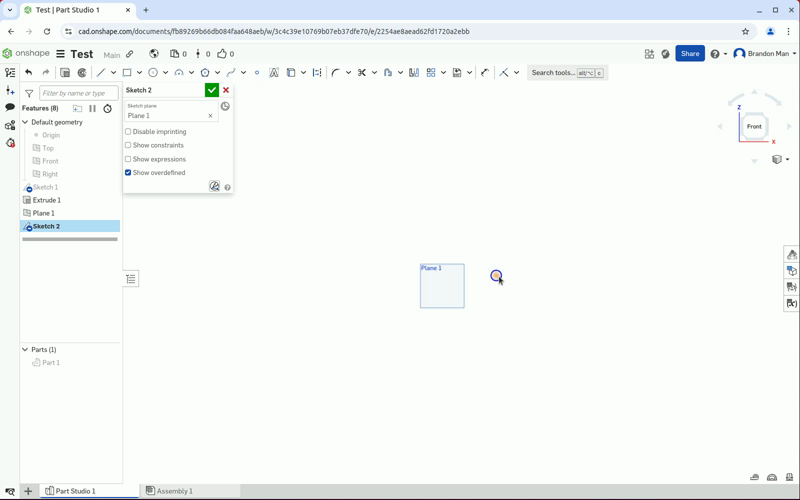
scroll(6)
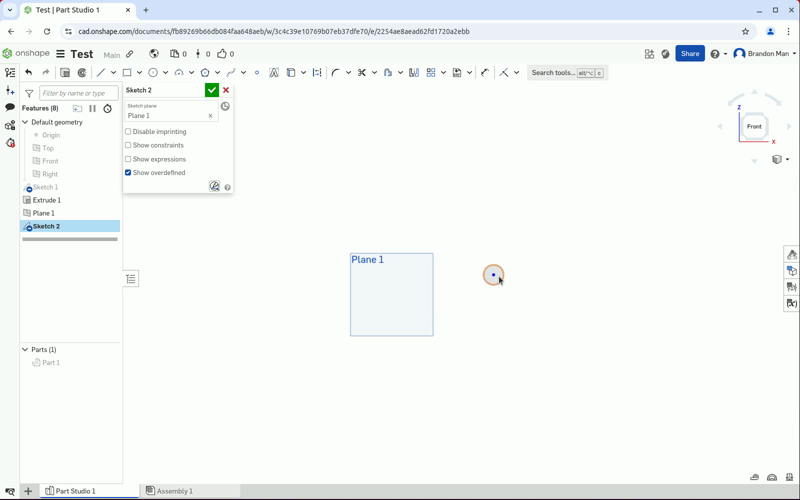
scroll(6)
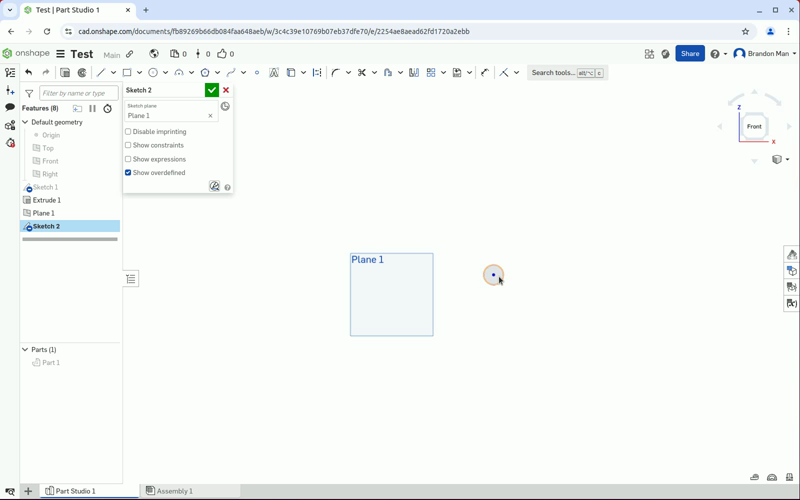
scroll(6)
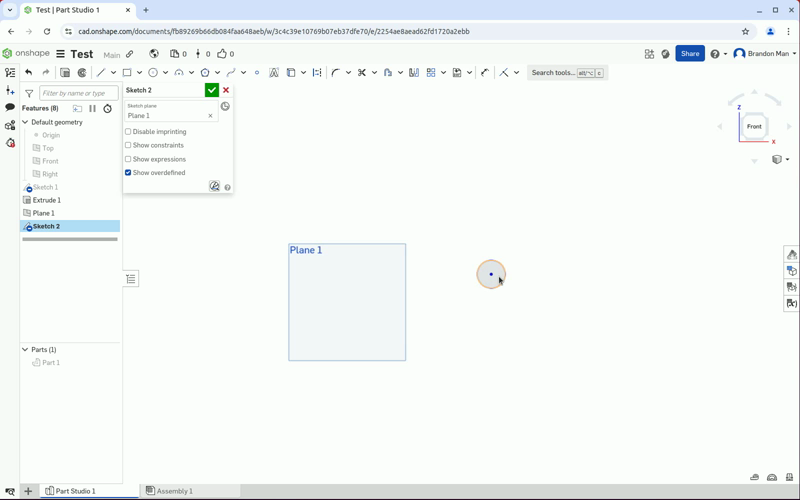
scroll(6)
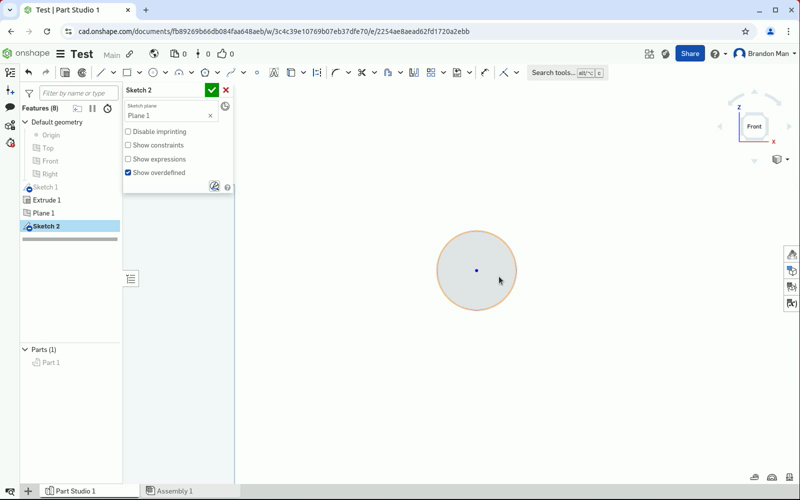
click(499, 276)
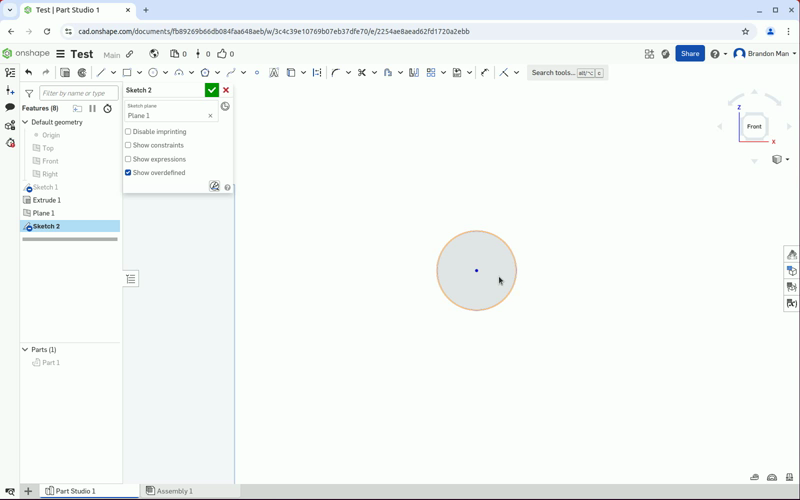
scroll(-6)
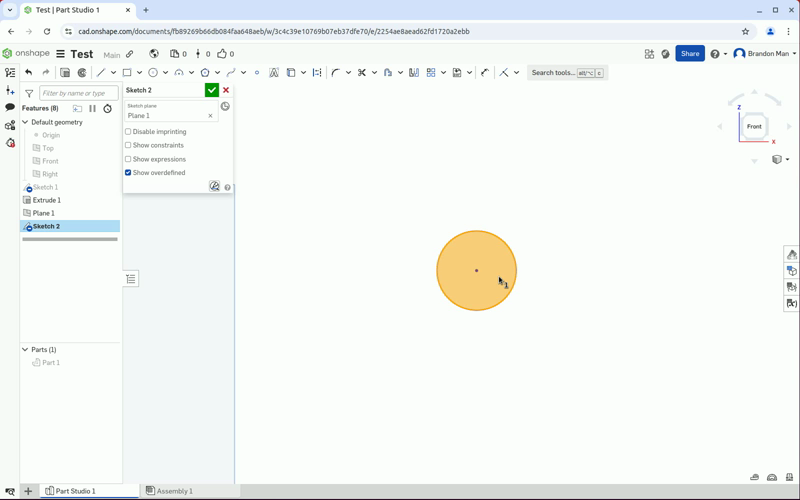
scroll(-6)
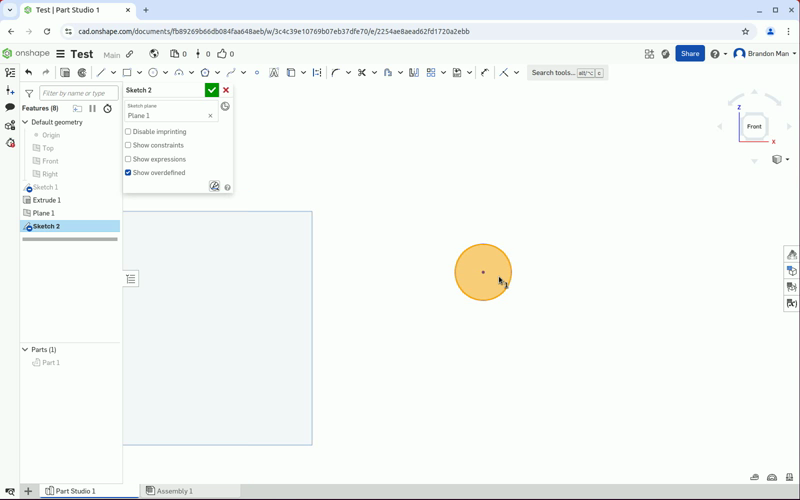
scroll(-6)
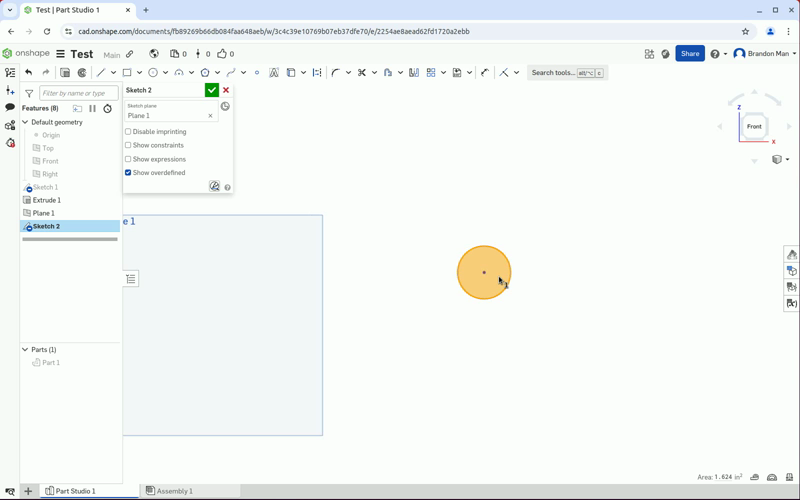
scroll(-6)
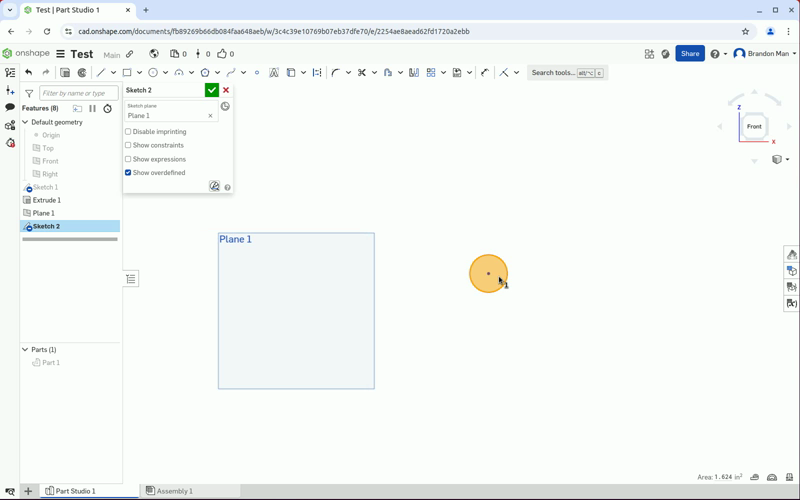
scroll(-6)
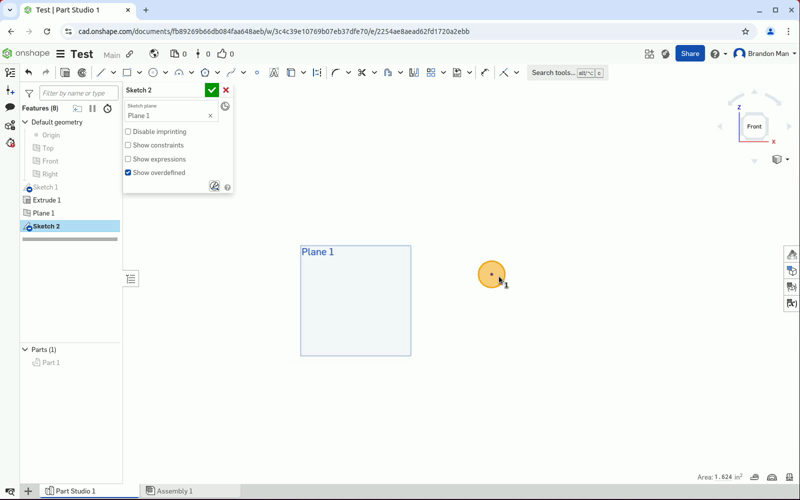
scroll(-6)
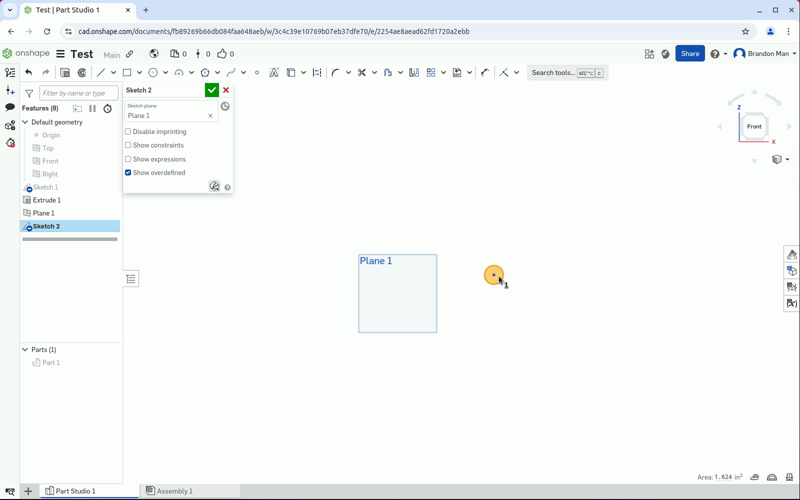
scroll(-6)
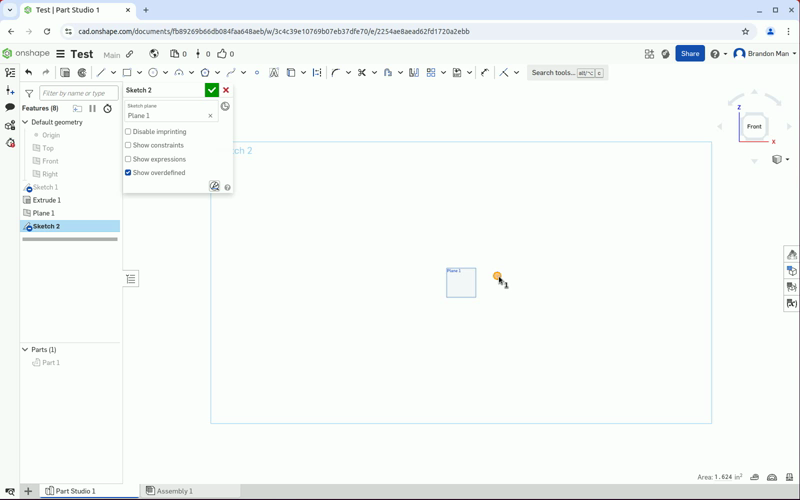
mouse_move(73, 352)
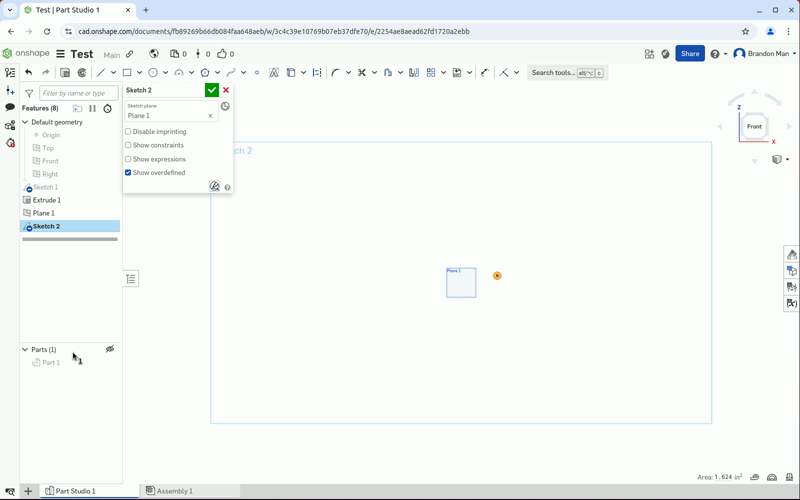
key(shift+y)
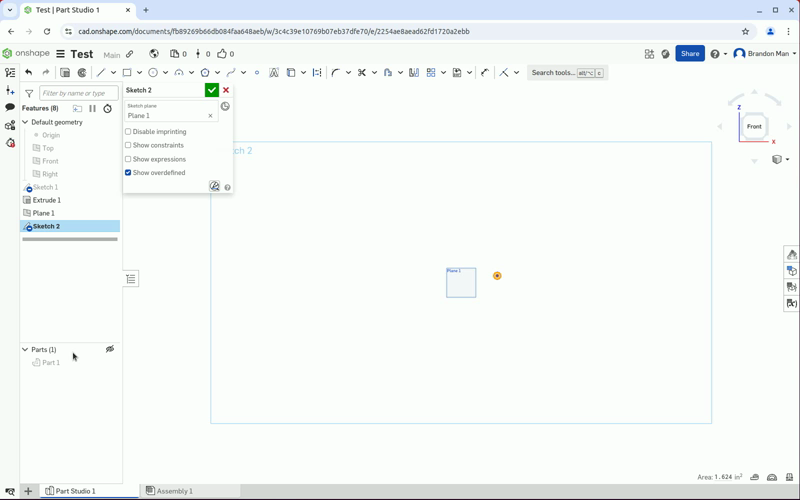
key(shift+e)
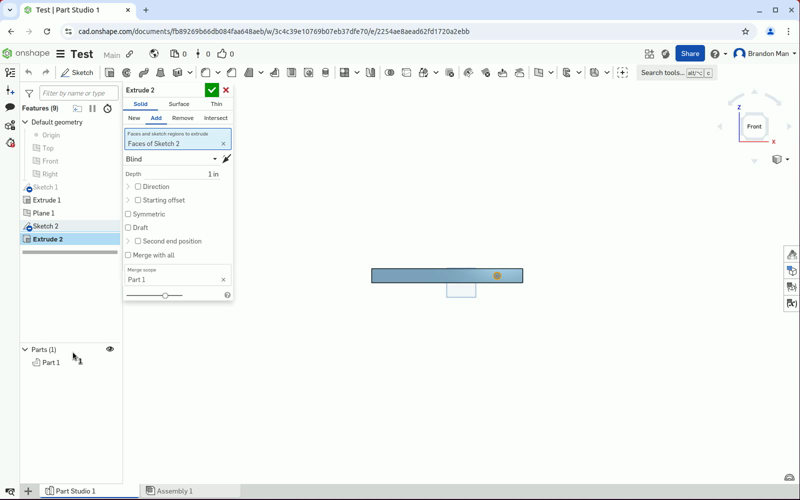
mouse_move(143, 106)
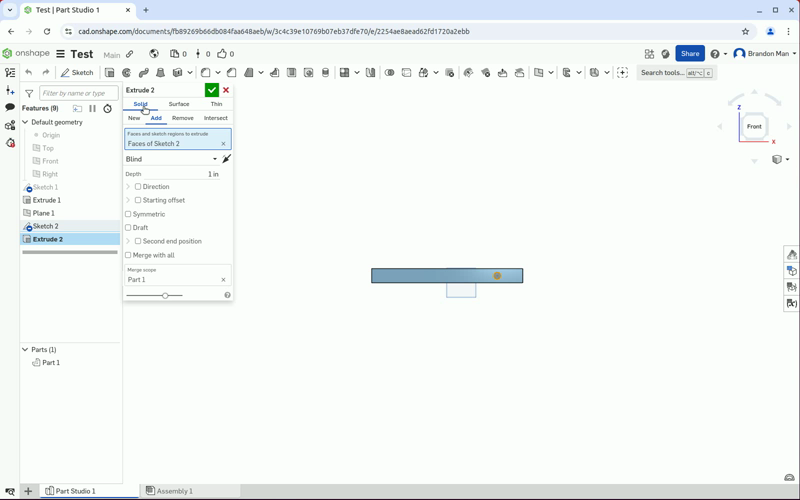
click(143, 106)
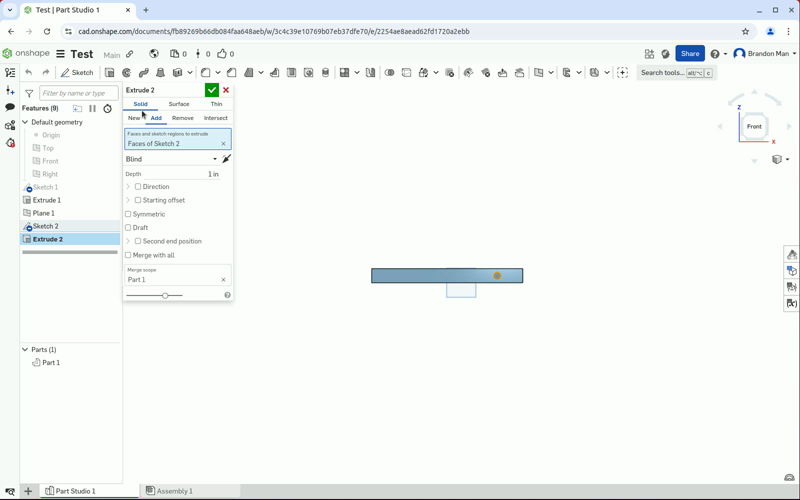
mouse_move(137, 120)
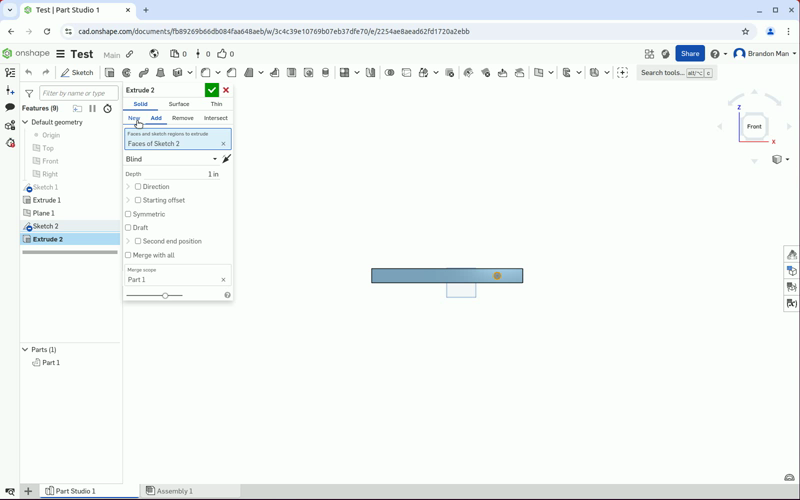
click(137, 120)
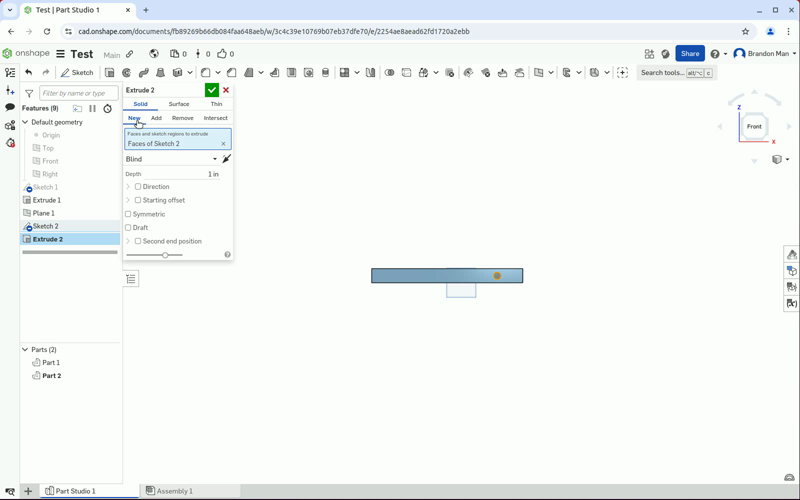
key(tab, 4)
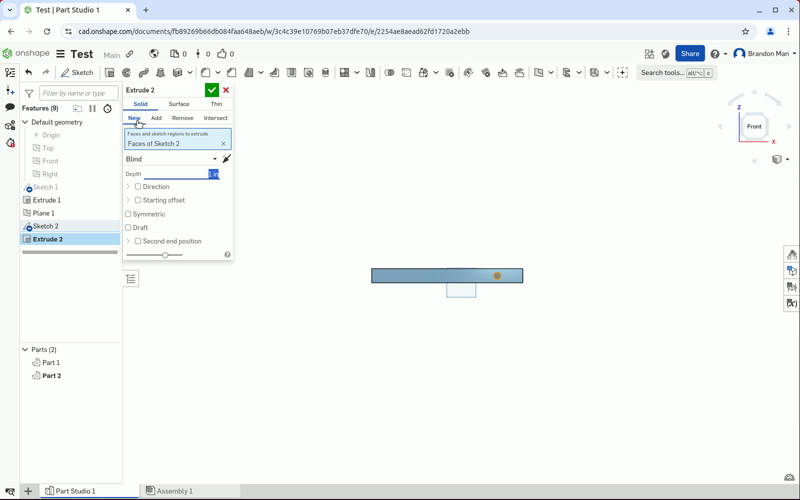
text(-1.685)
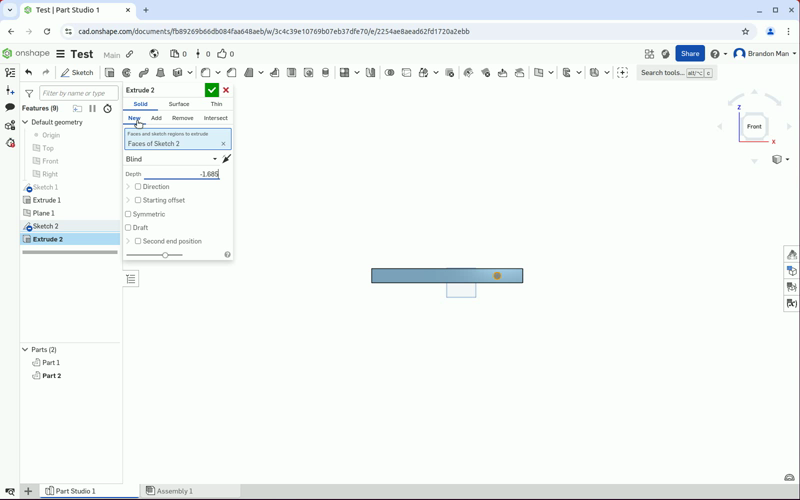
key(enter)
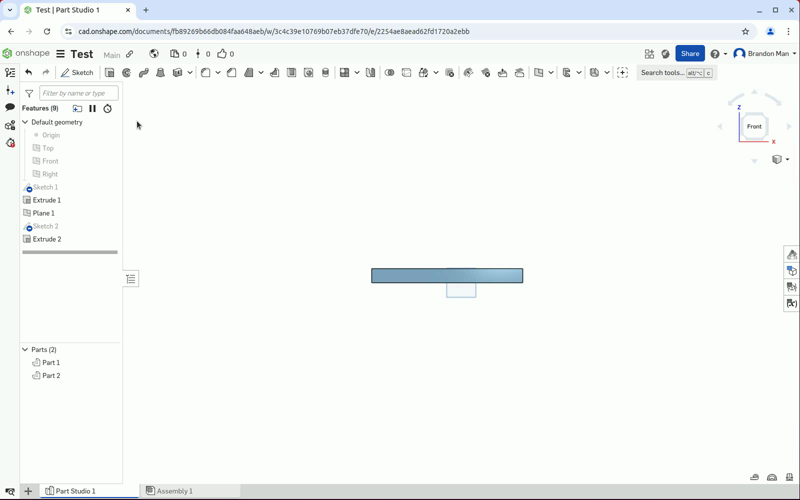
key(shift+h)
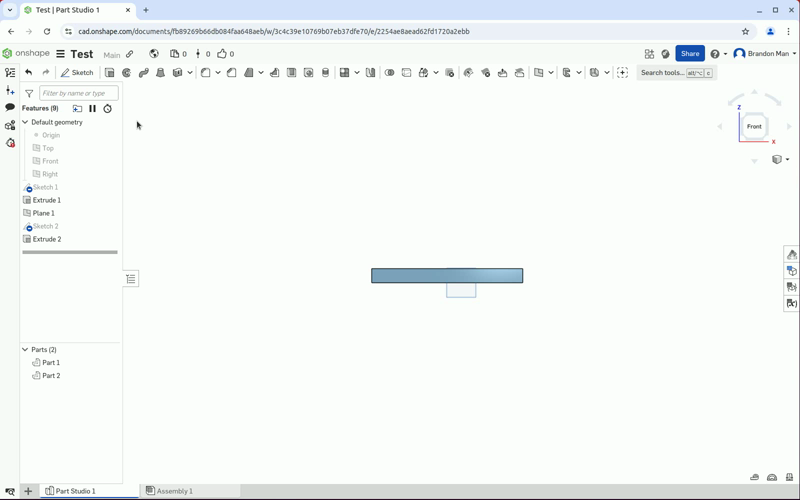
key(shift+h)
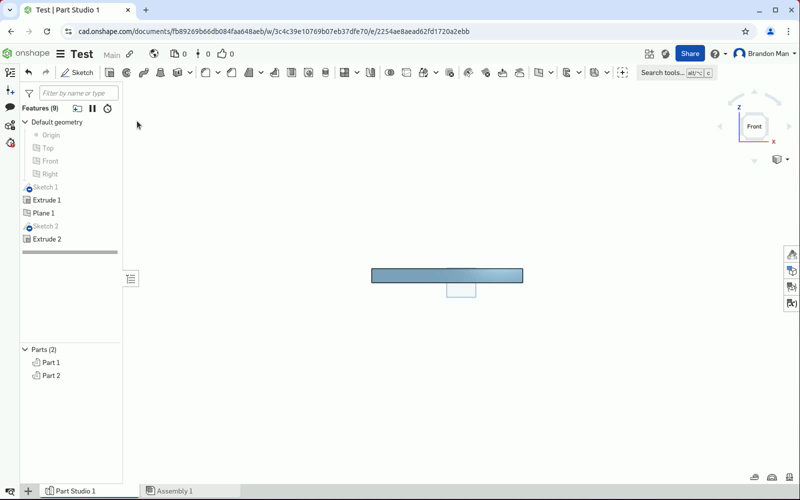
mouse_move(73, 189)
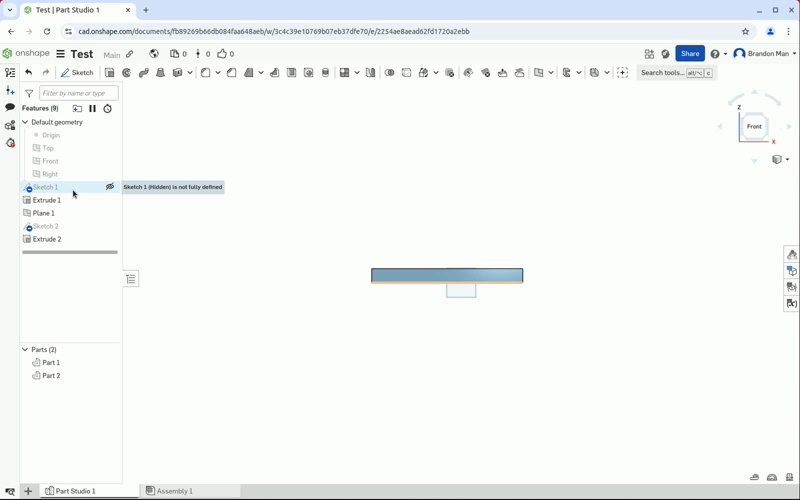
click(73, 189)
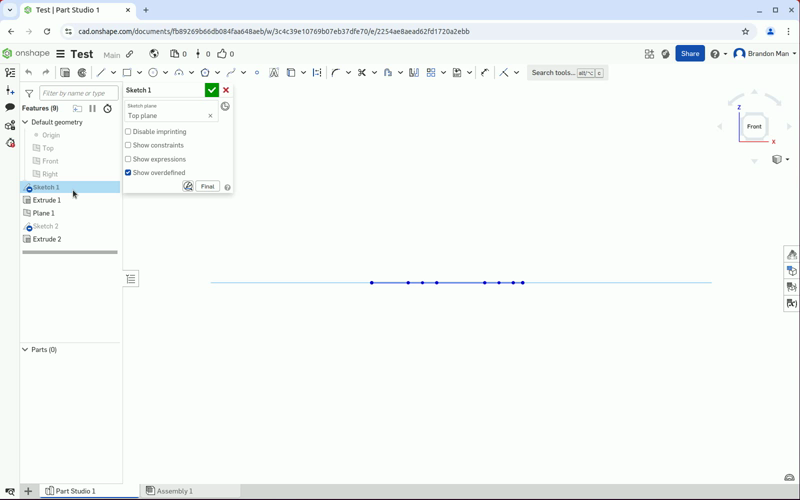
mouse_move(229, 92)
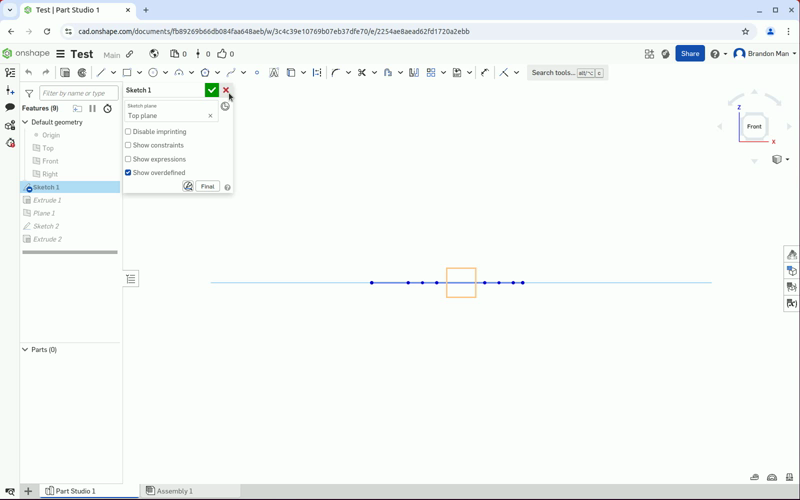
click(229, 92)
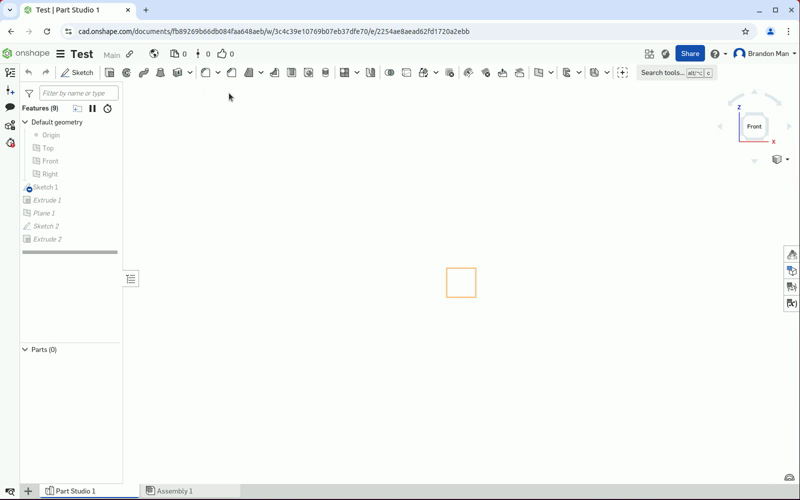
key(shift+s)
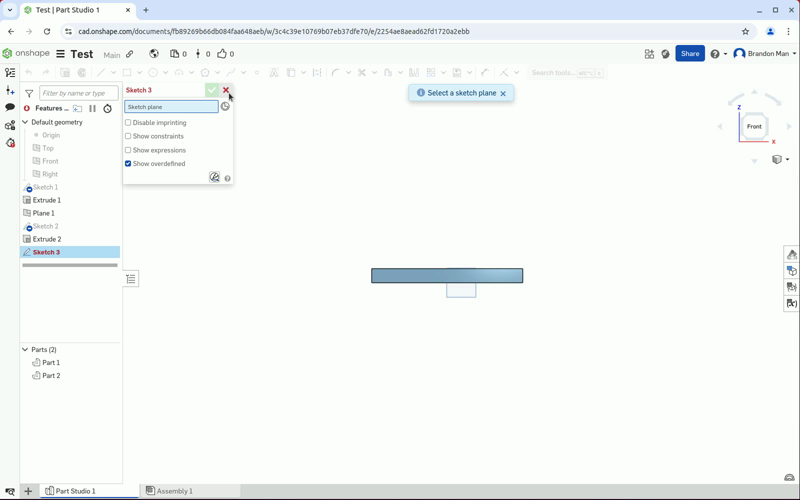
mouse_move(73, 215)
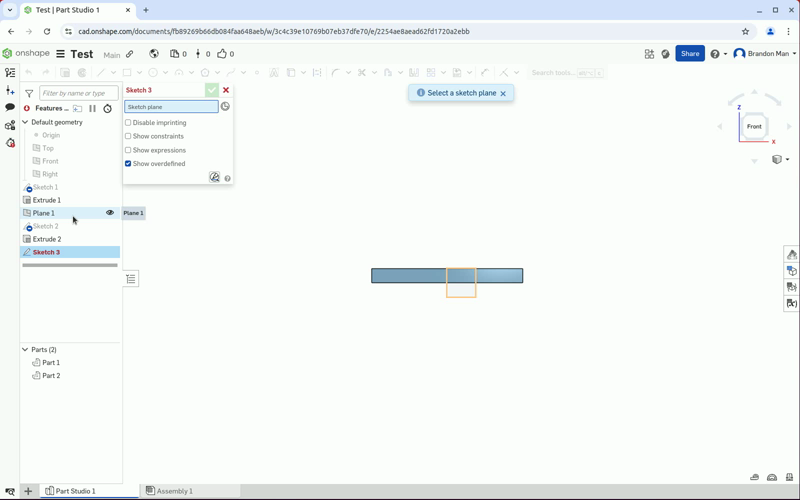
click(73, 215)
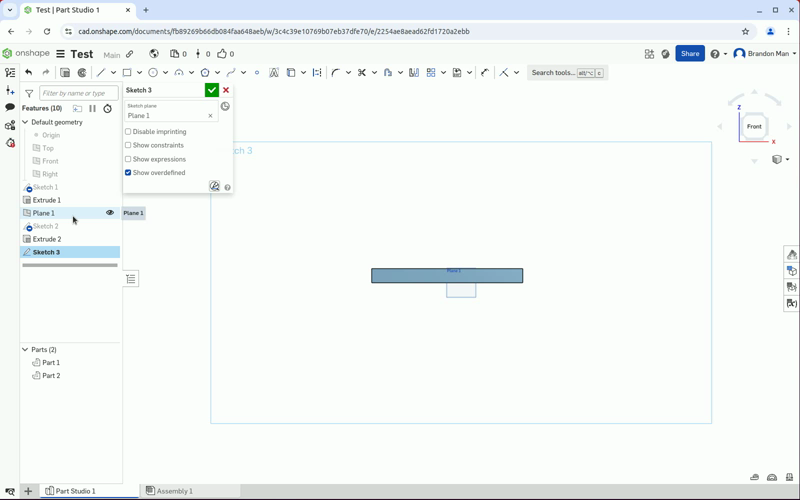
mouse_move(73, 352)
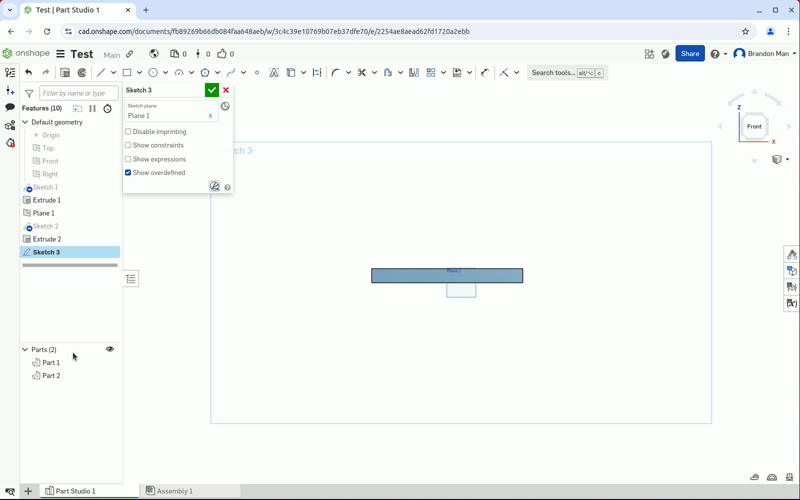
key(y)
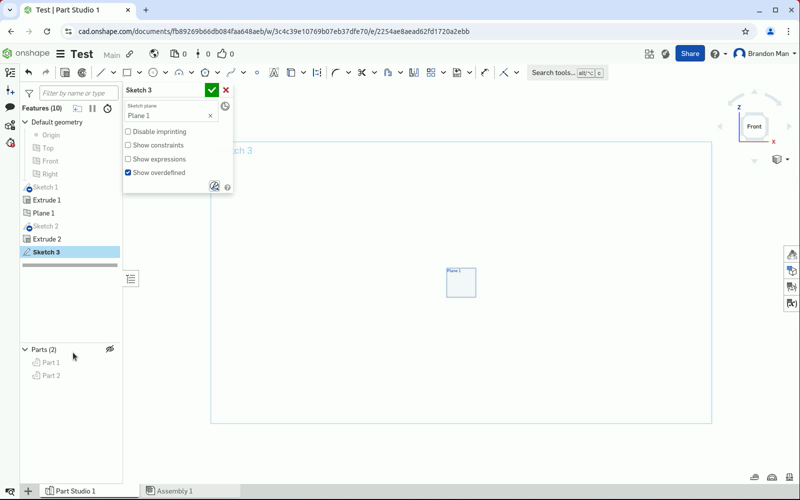
key(l)
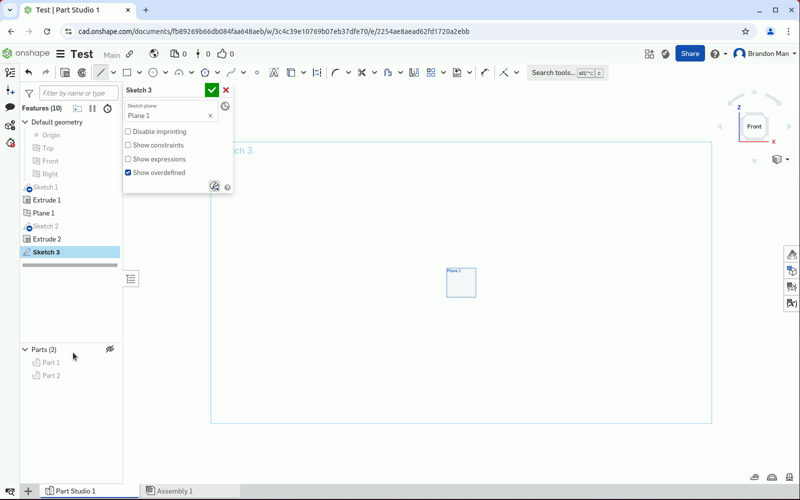
key_down(shift)
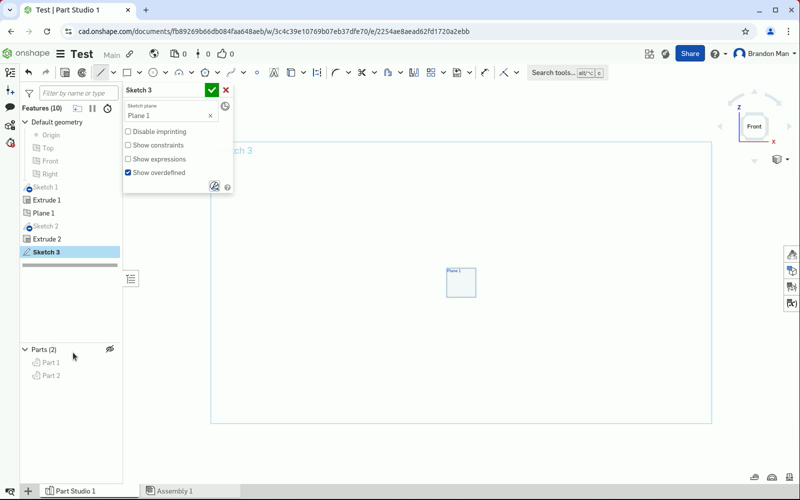
mouse_move(390, 268)
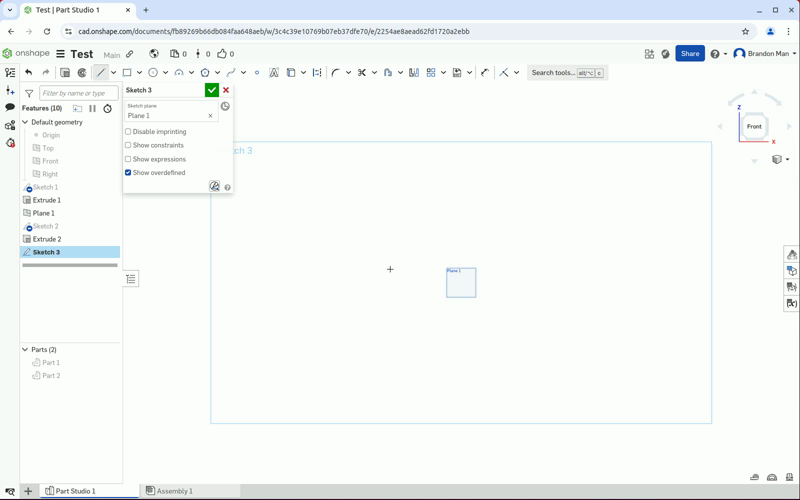
click(390, 268)
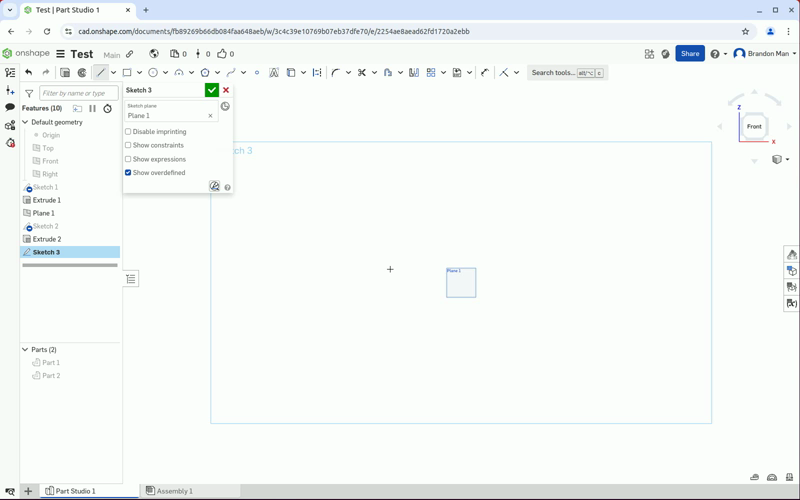
key_up(shift)
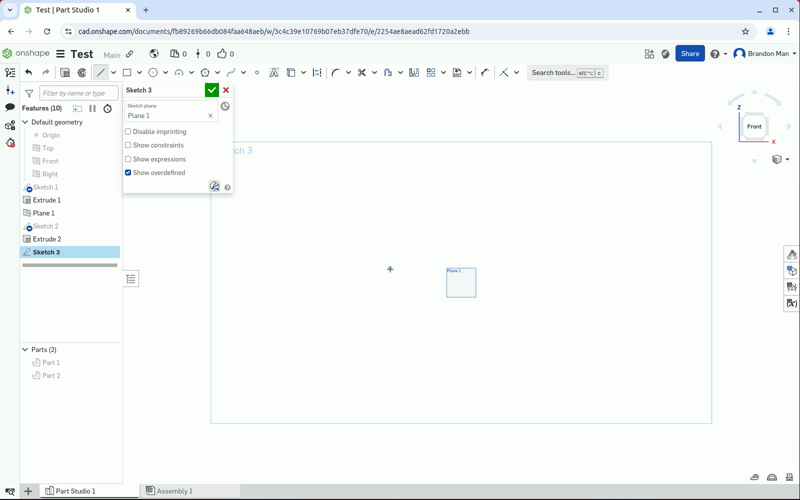
key_down(shift)
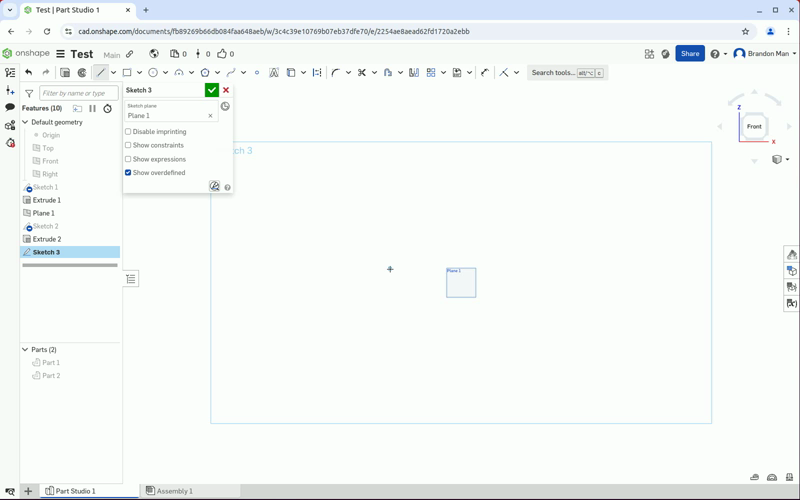
mouse_move(420, 268)
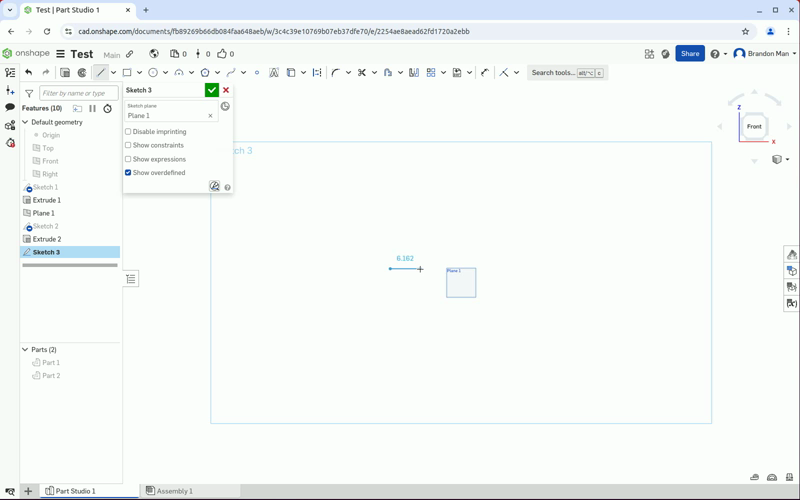
mouse_move(403, 268)
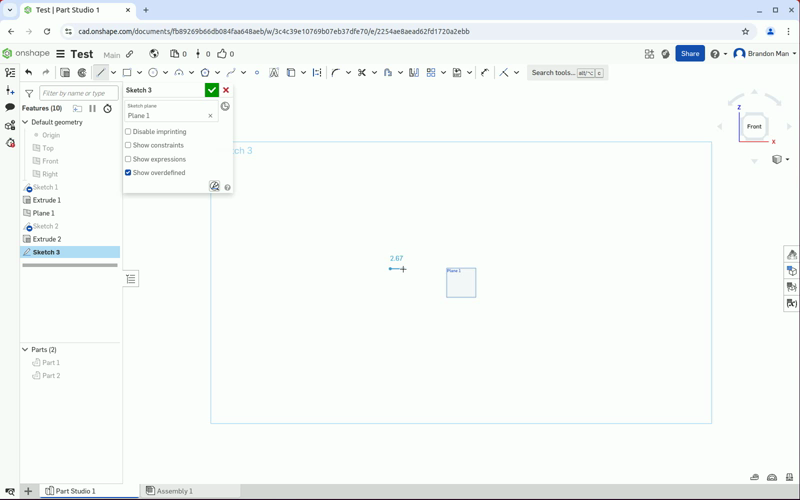
click(403, 268)
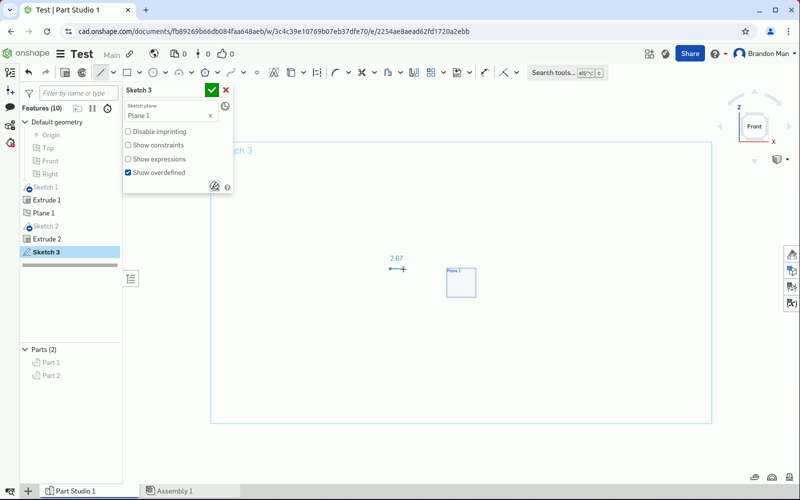
key_up(shift)
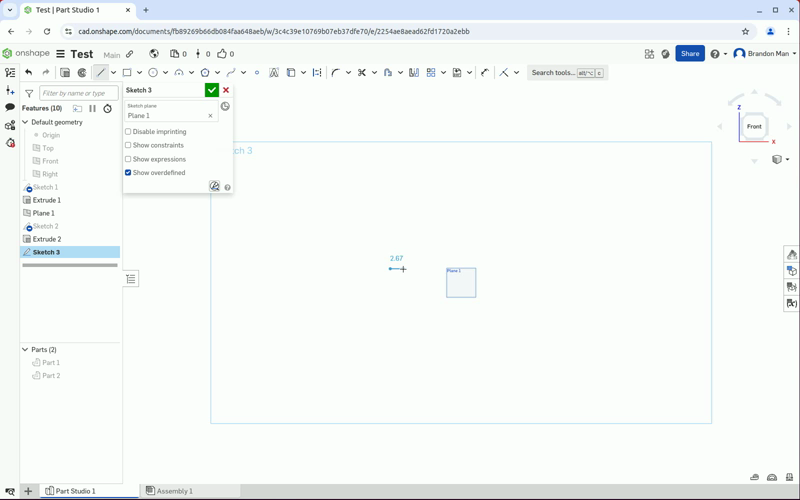
key_down(shift)
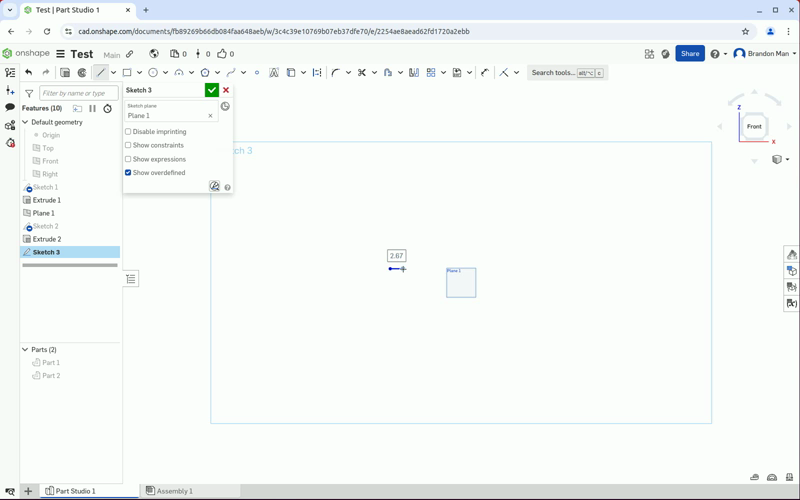
mouse_move(403, 183)
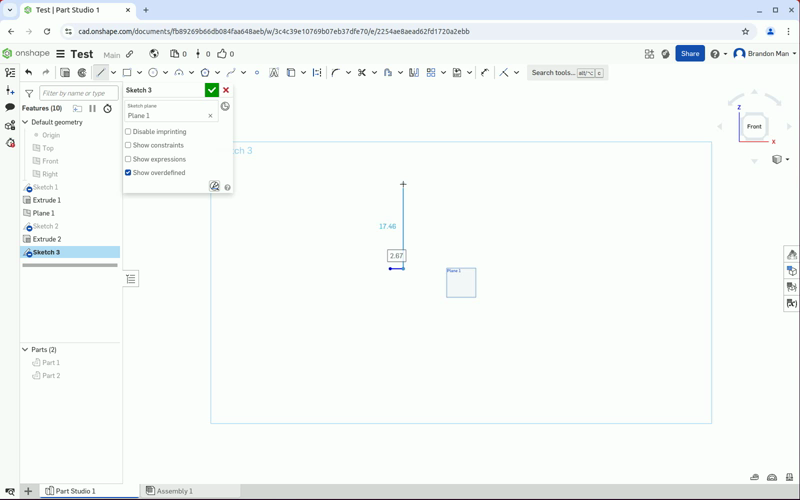
click(403, 183)
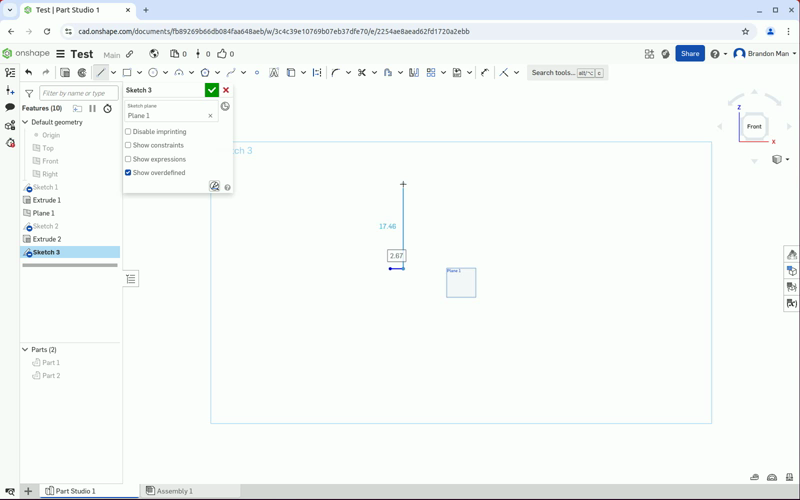
key_up(shift)
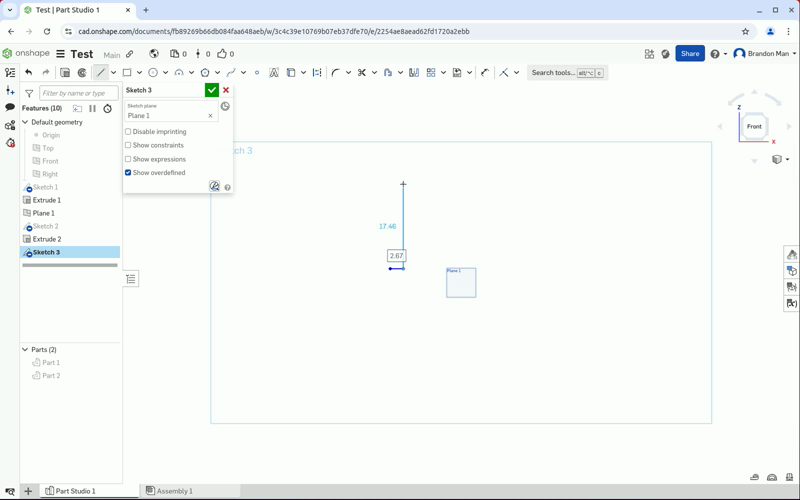
key_down(shift)
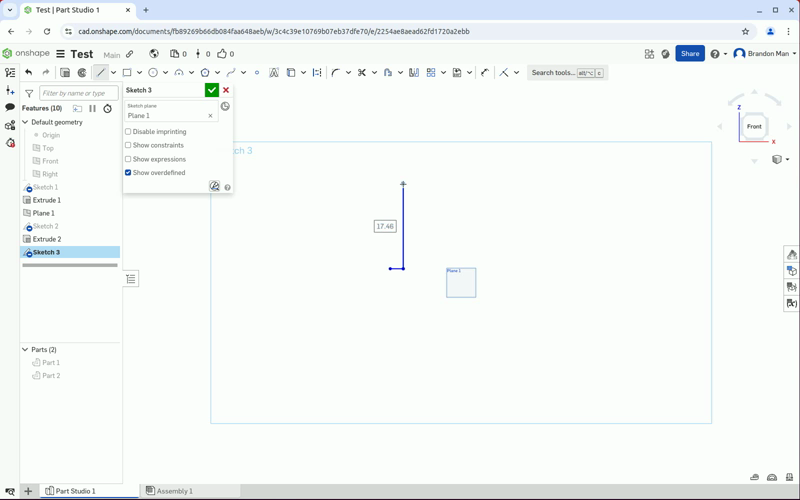
mouse_move(490, 183)
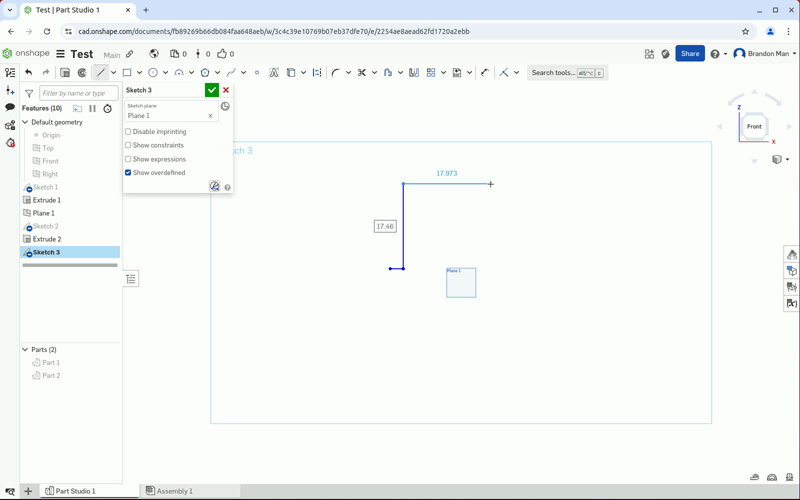
click(490, 183)
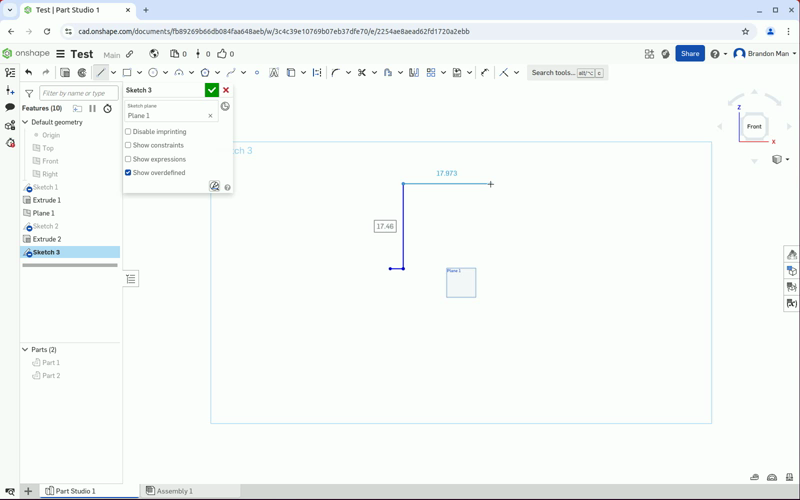
key_up(shift)
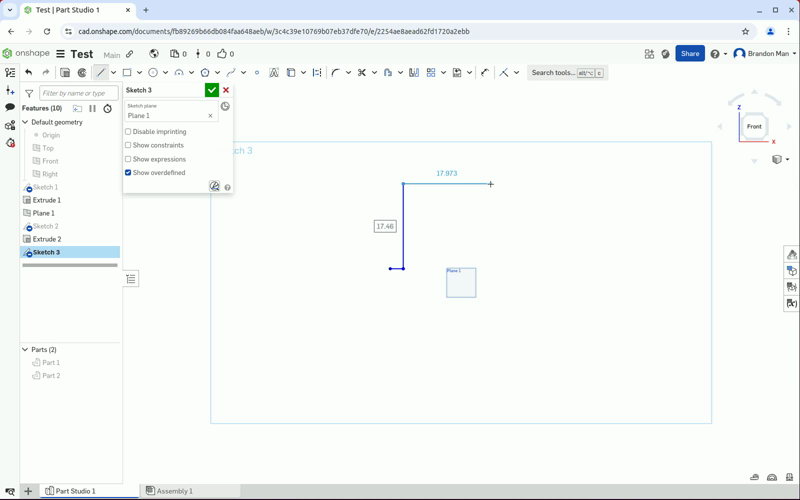
key_down(shift)
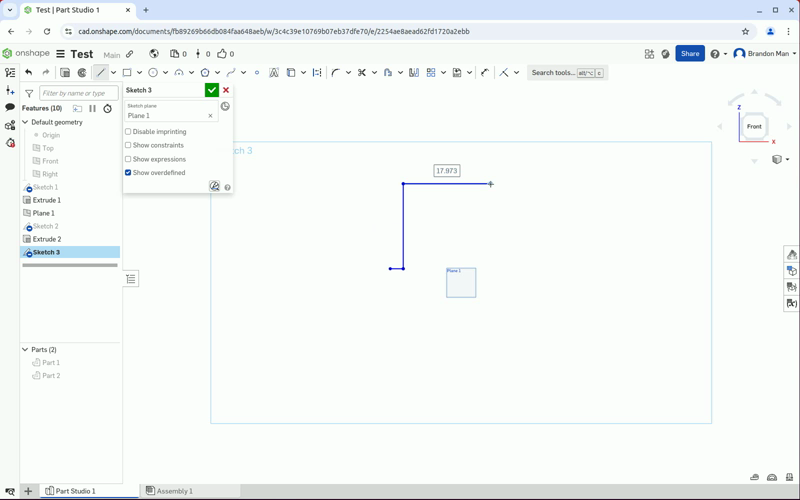
mouse_move(490, 268)
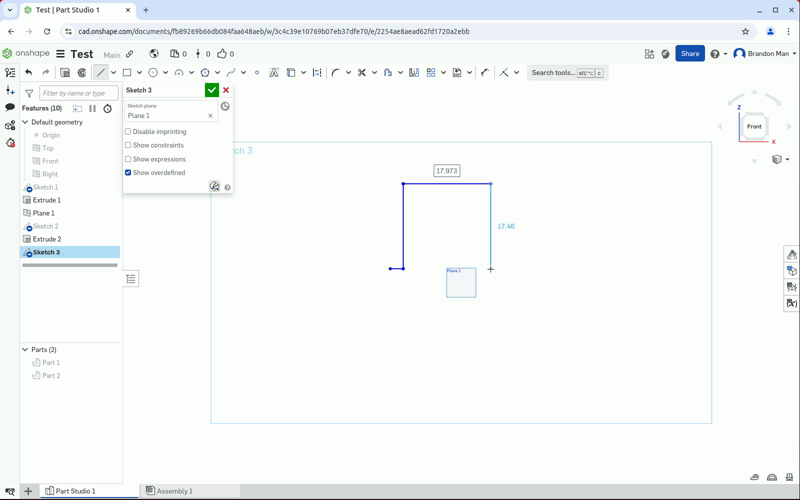
click(490, 268)
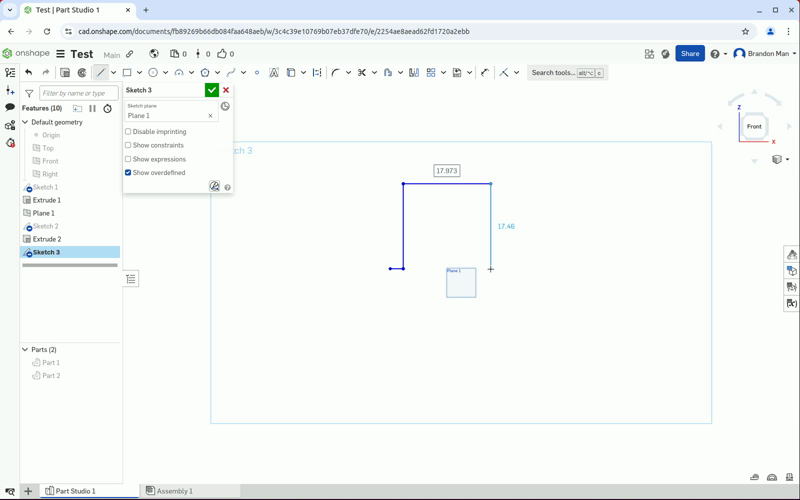
key_up(shift)
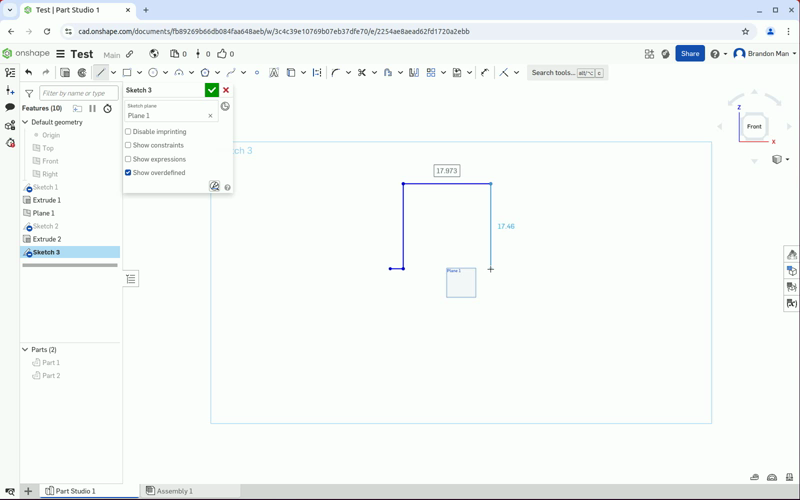
key_down(shift)
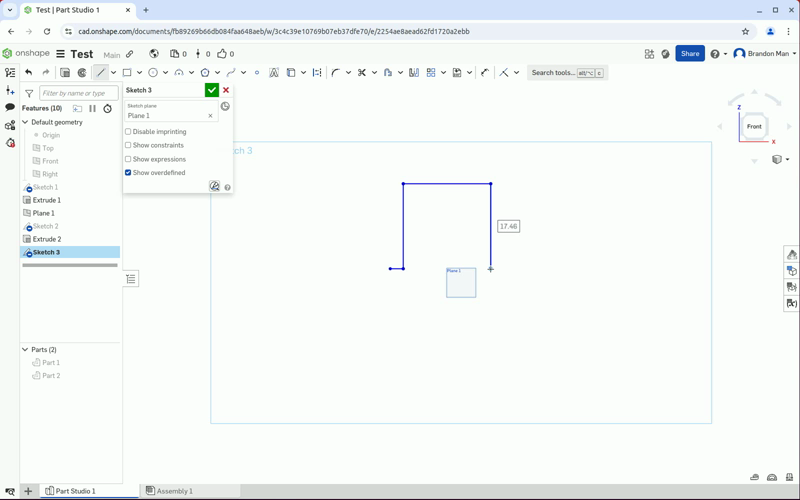
mouse_move(520, 268)
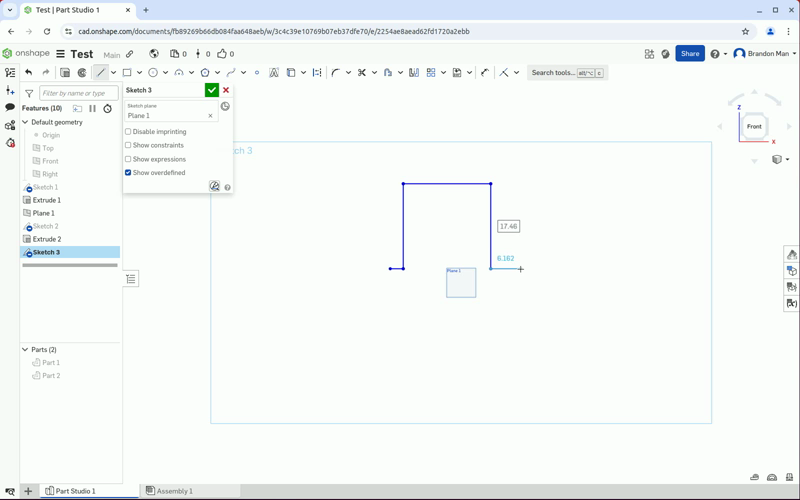
mouse_move(504, 268)
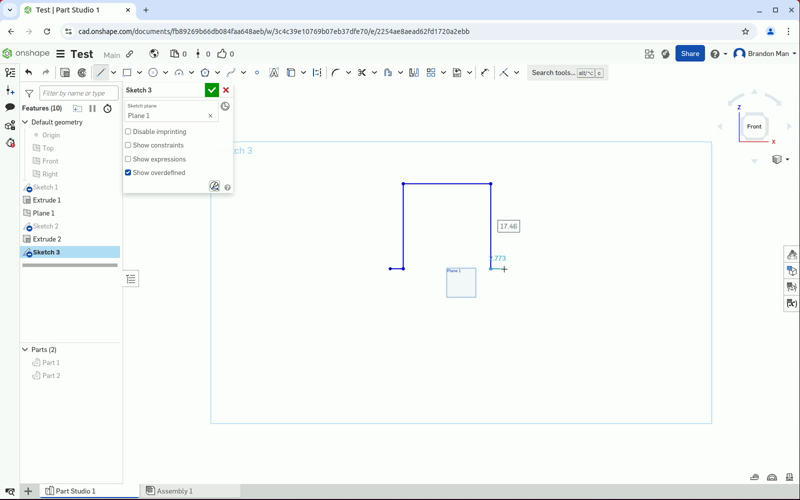
click(504, 268)
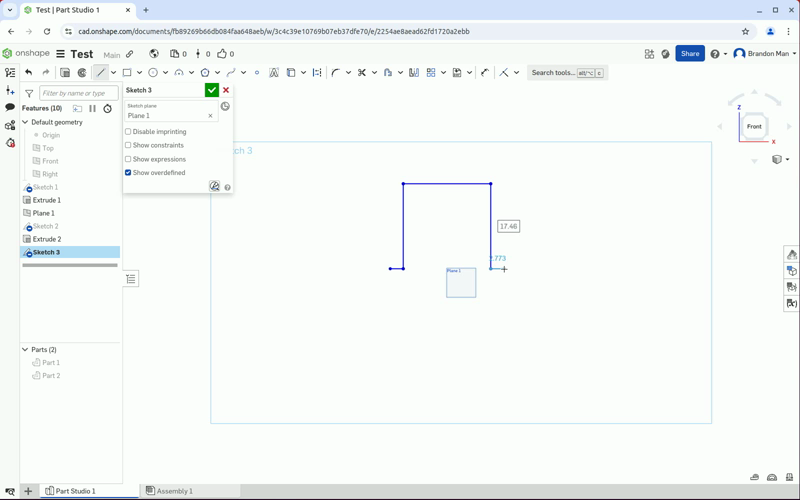
key_up(shift)
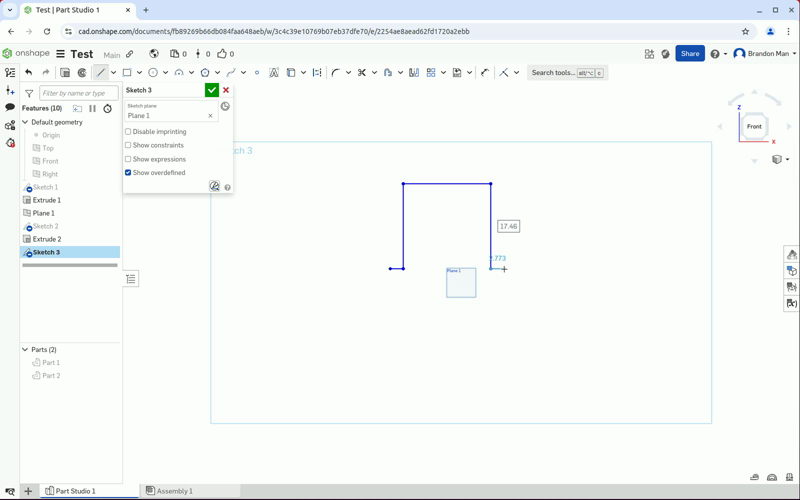
key_down(shift)
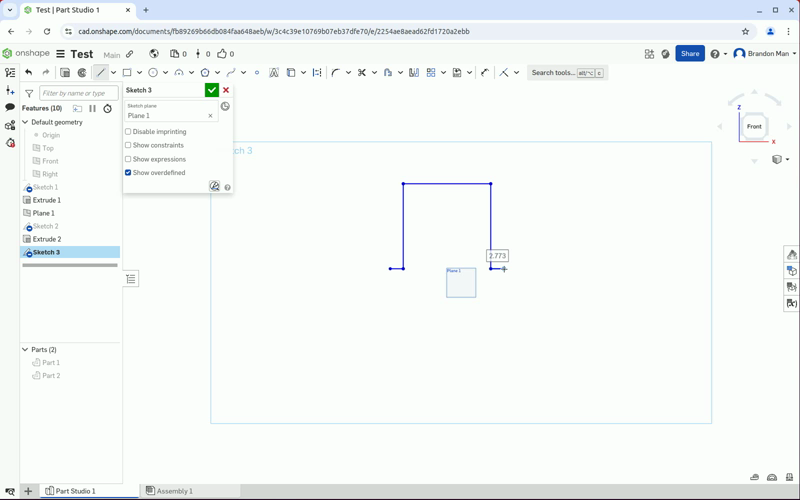
mouse_move(504, 177)
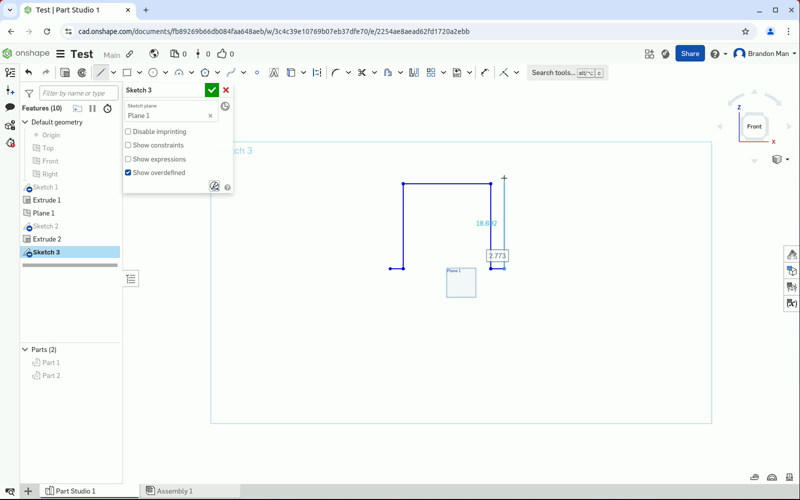
click(504, 177)
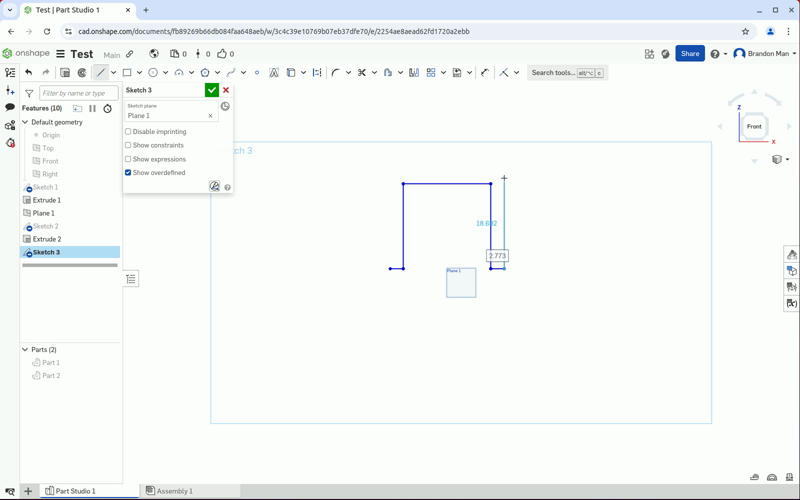
key_up(shift)
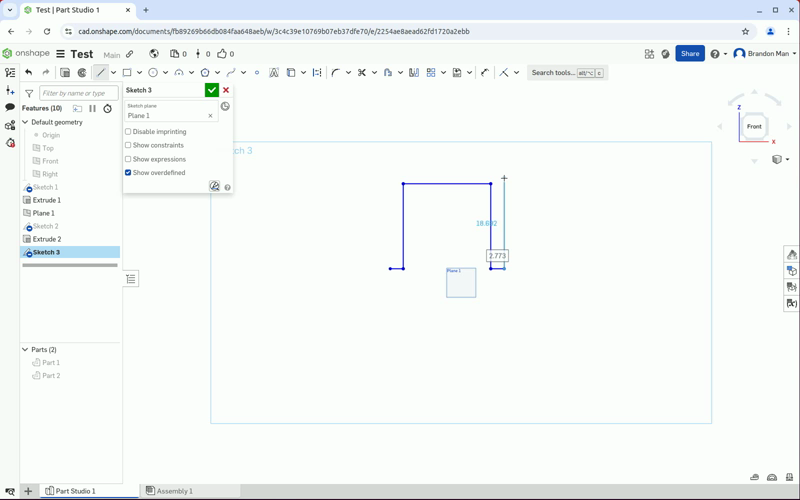
key(esc)
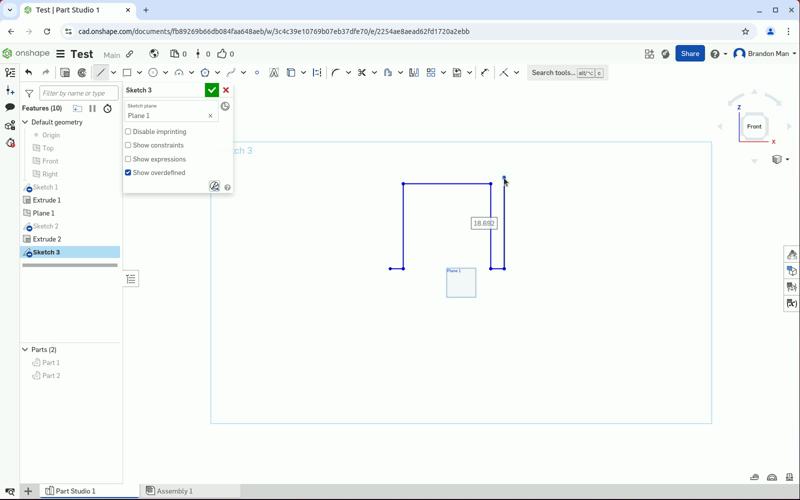
key(a)
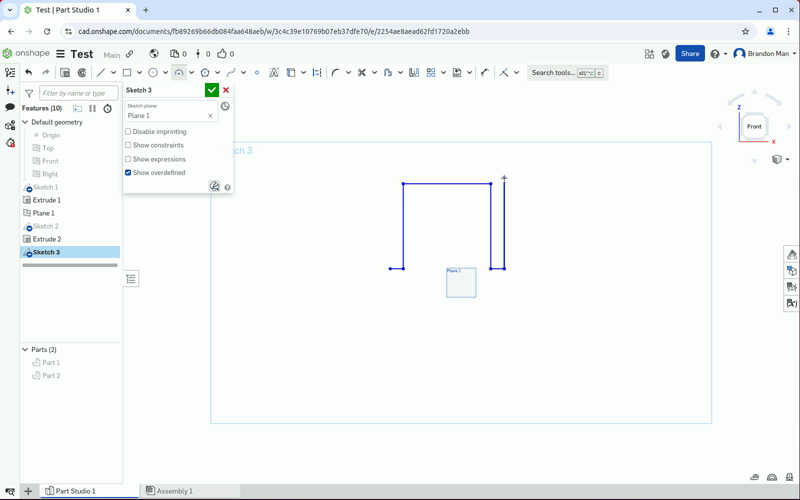
mouse_move(504, 177)
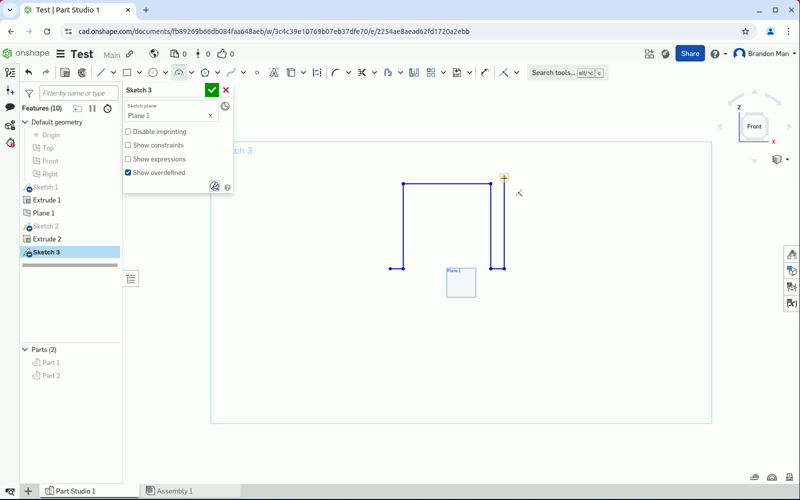
click(504, 177)
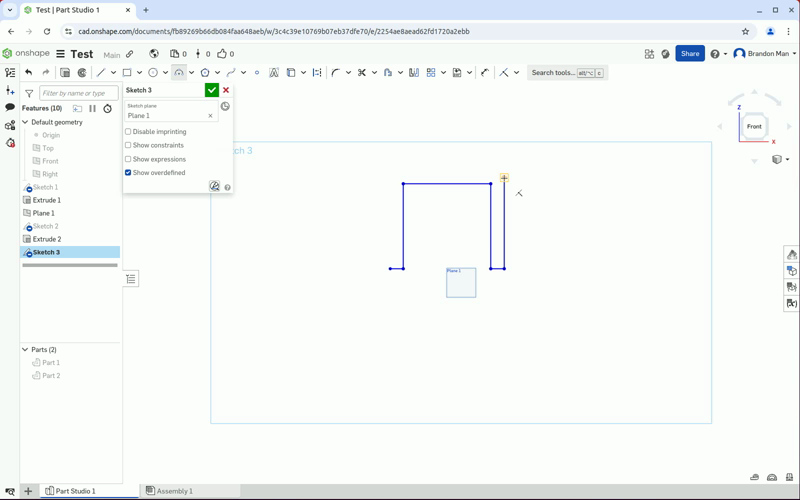
key_down(shift)
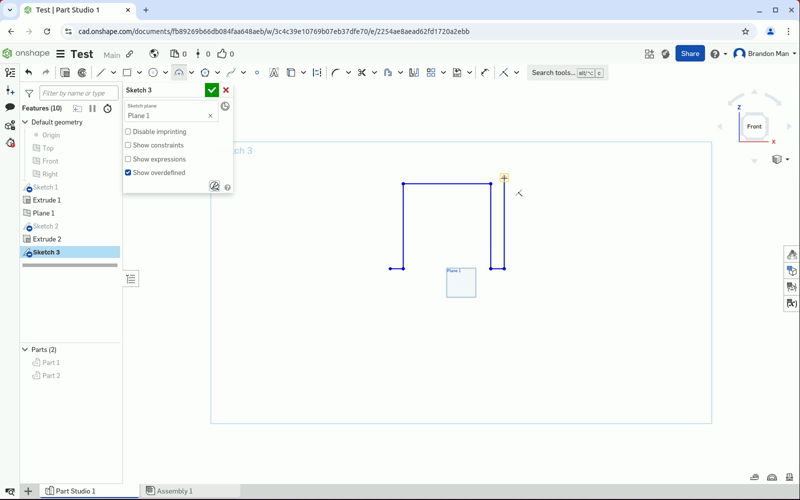
mouse_move(495, 169)
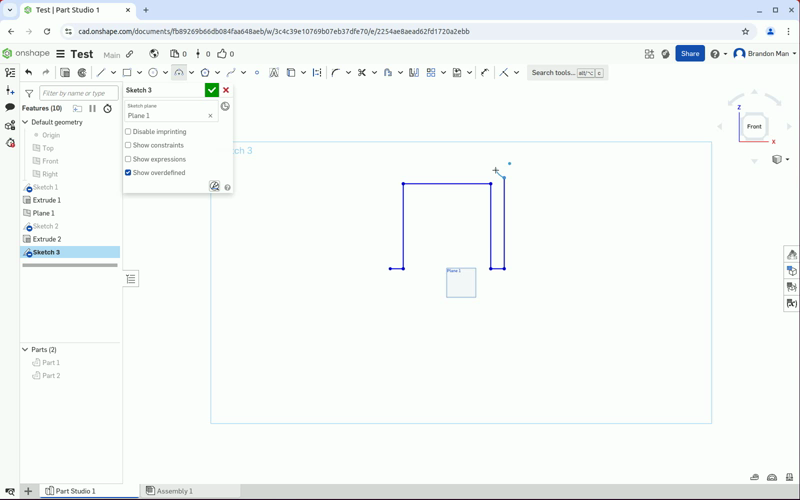
click(495, 169)
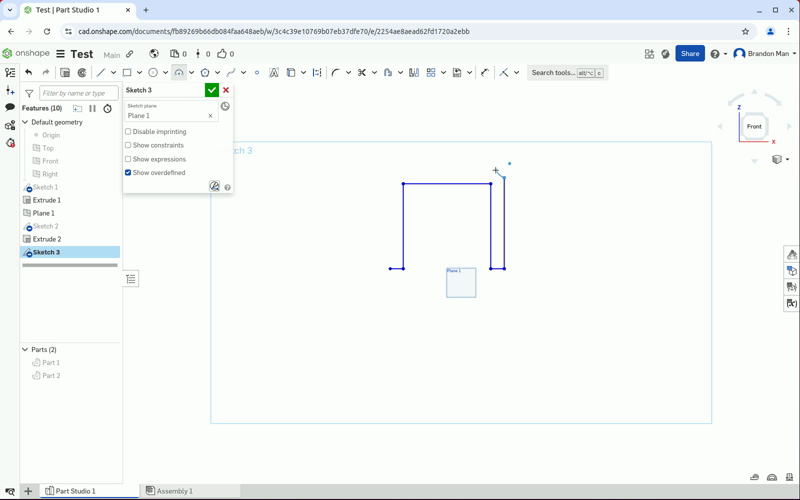
mouse_move(501, 171)
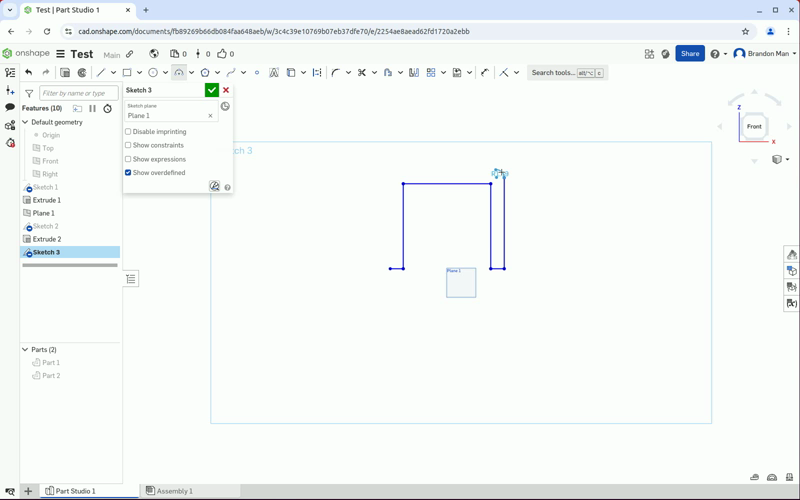
click(501, 171)
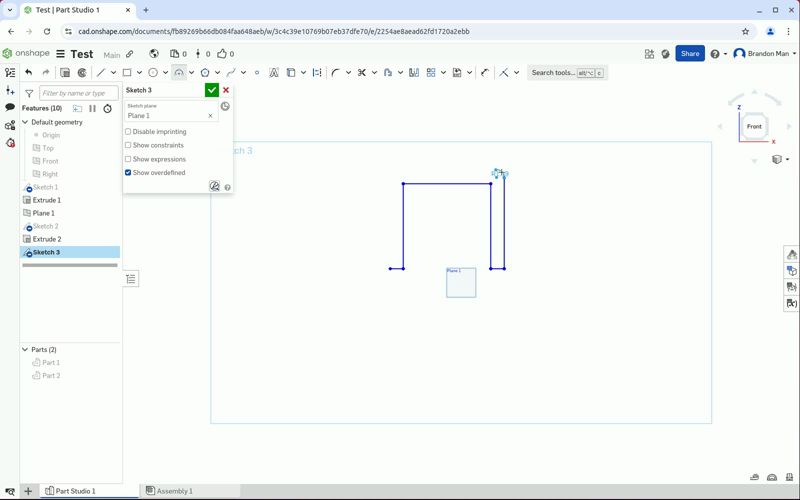
key_up(shift)
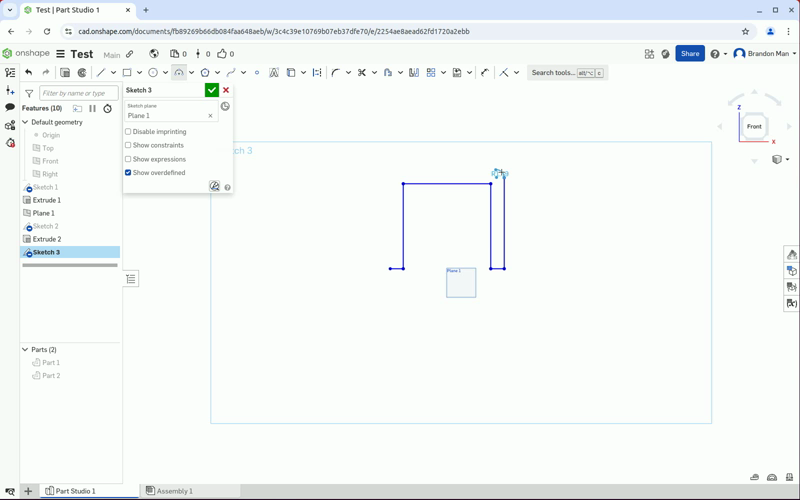
key(esc)
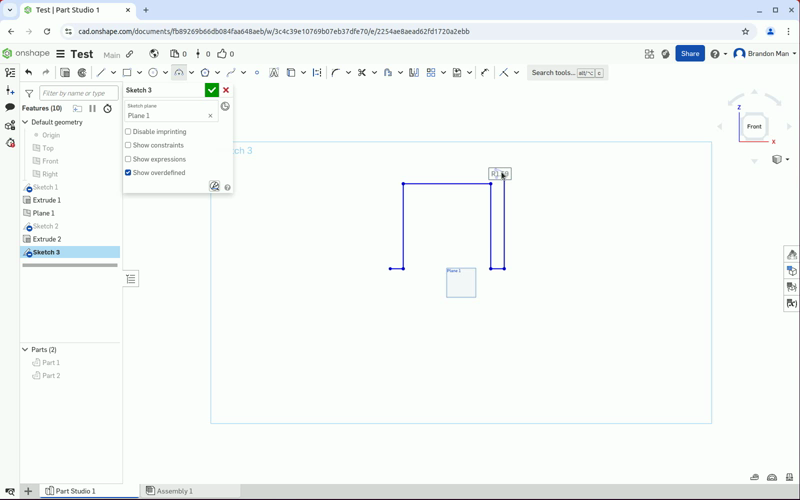
key(l)
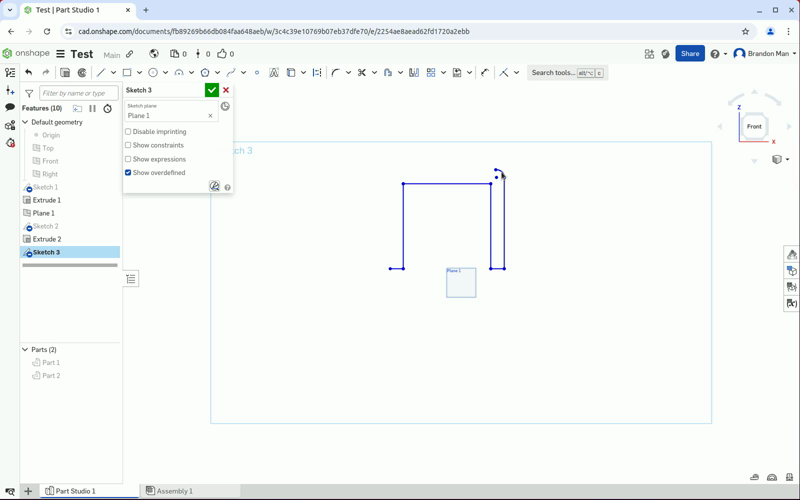
mouse_move(495, 169)
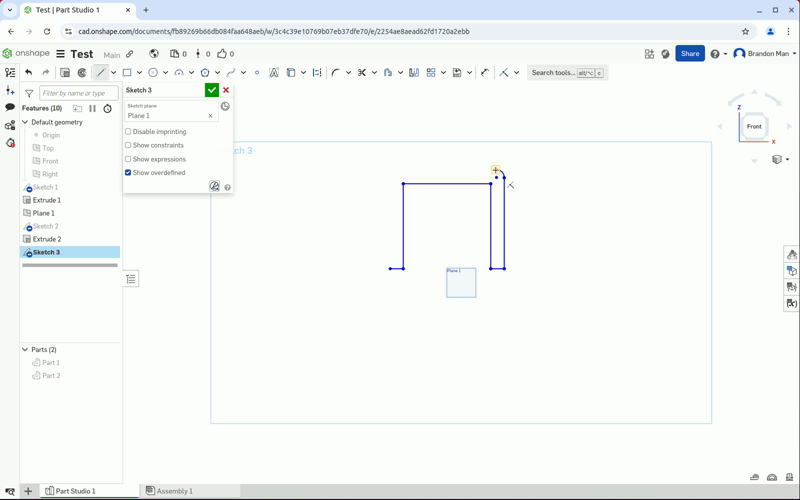
click(495, 169)
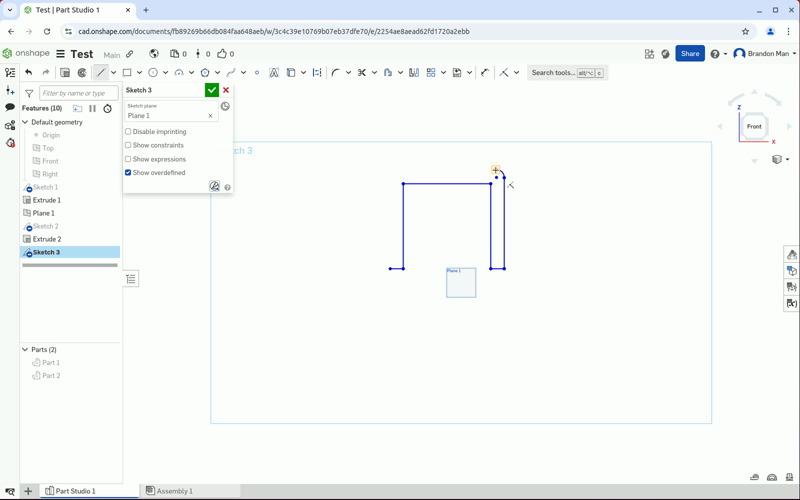
key_down(shift)
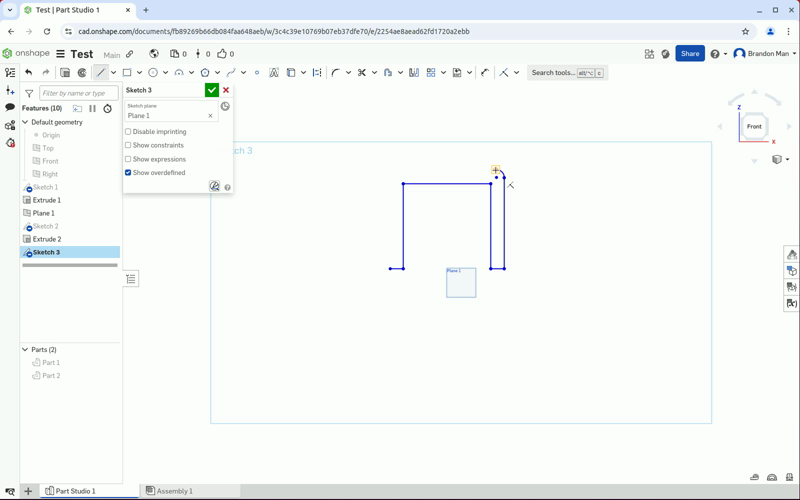
mouse_move(398, 169)
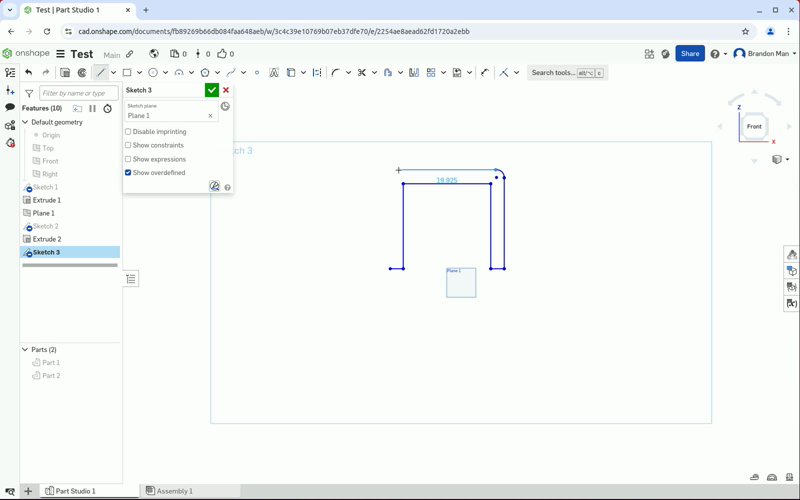
click(398, 169)
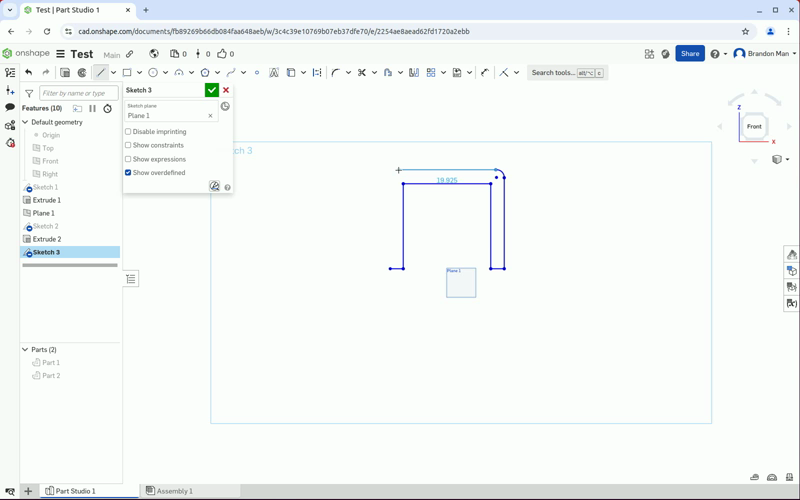
key_up(shift)
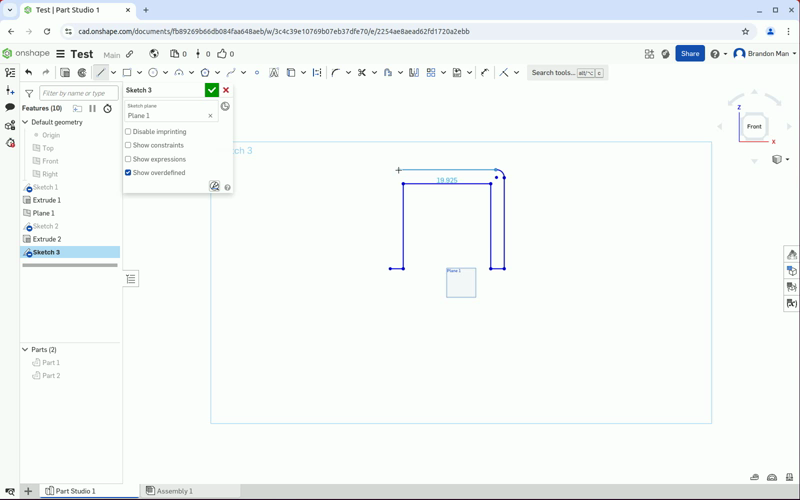
key(esc)
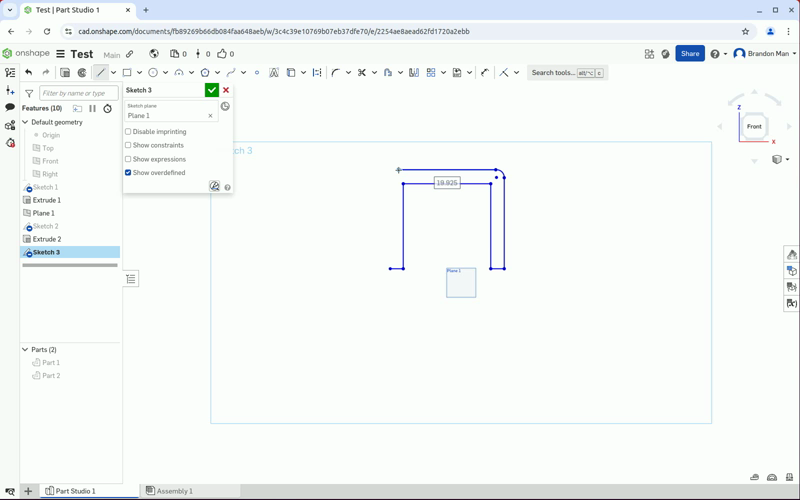
key(a)
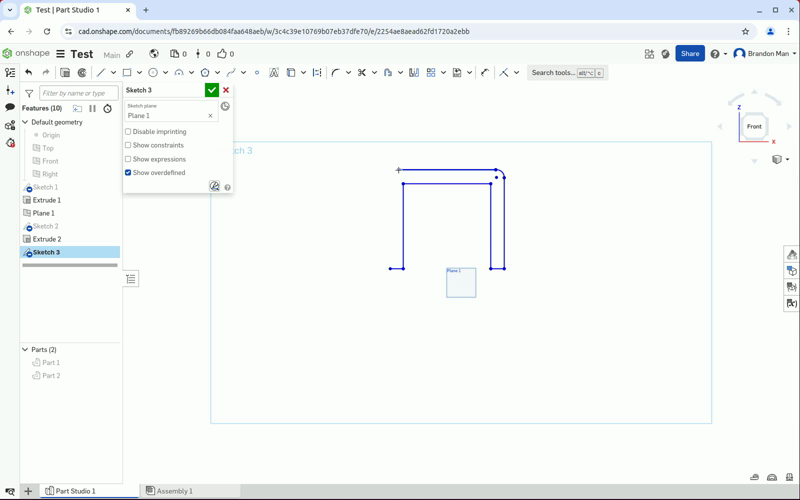
mouse_move(398, 169)
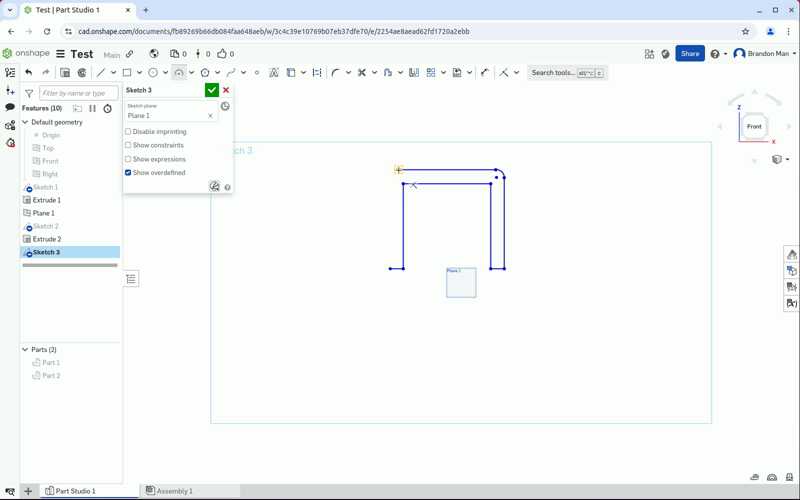
click(398, 169)
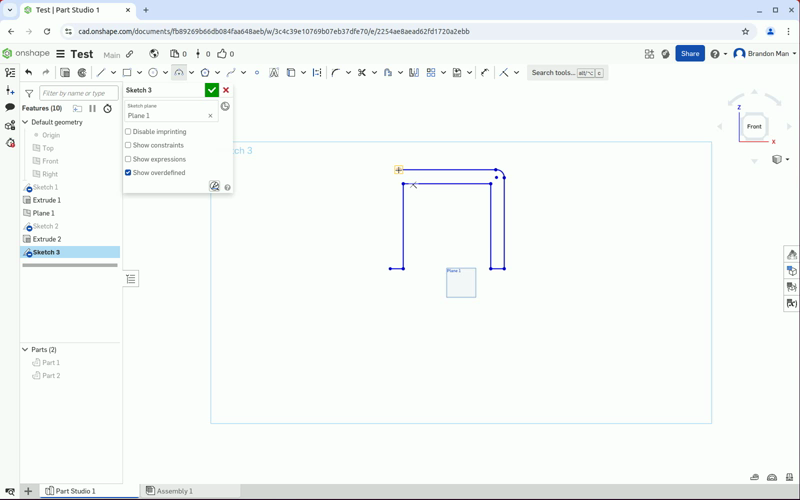
key_down(shift)
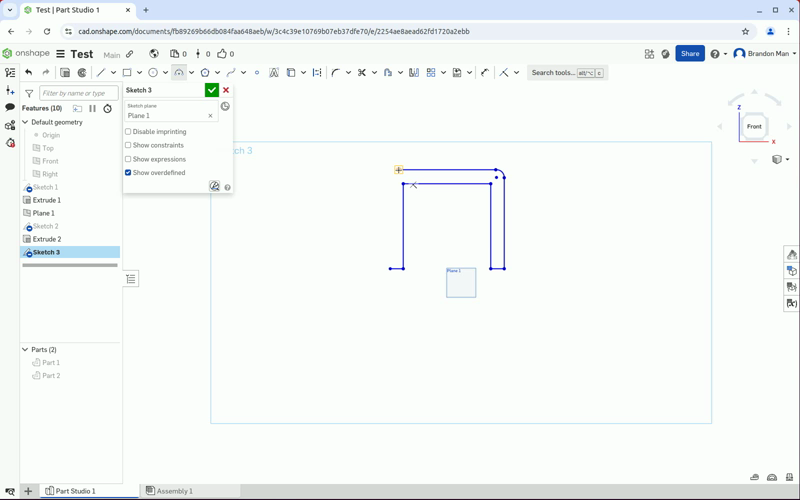
mouse_move(390, 177)
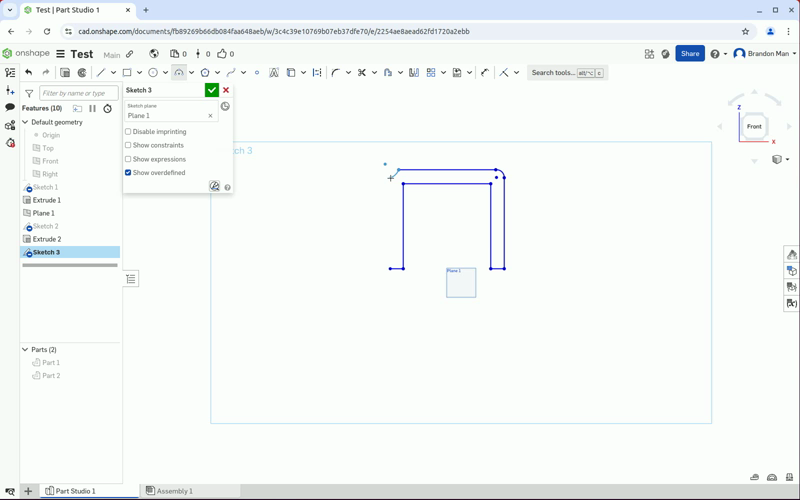
click(390, 177)
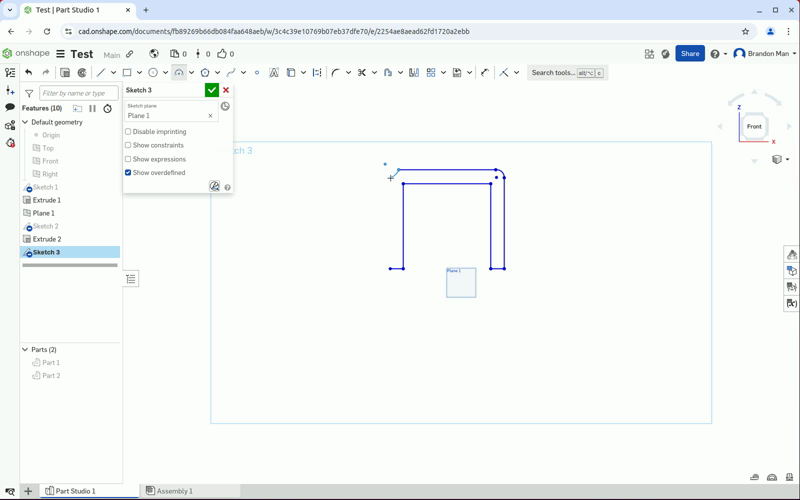
mouse_move(392, 171)
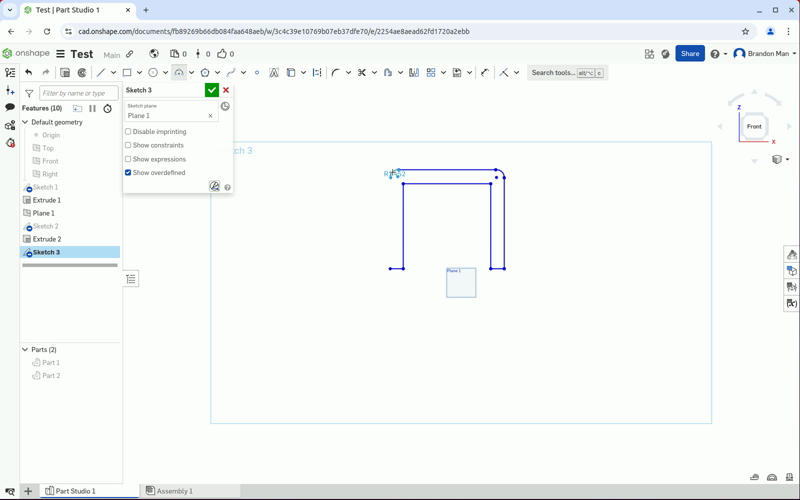
click(392, 171)
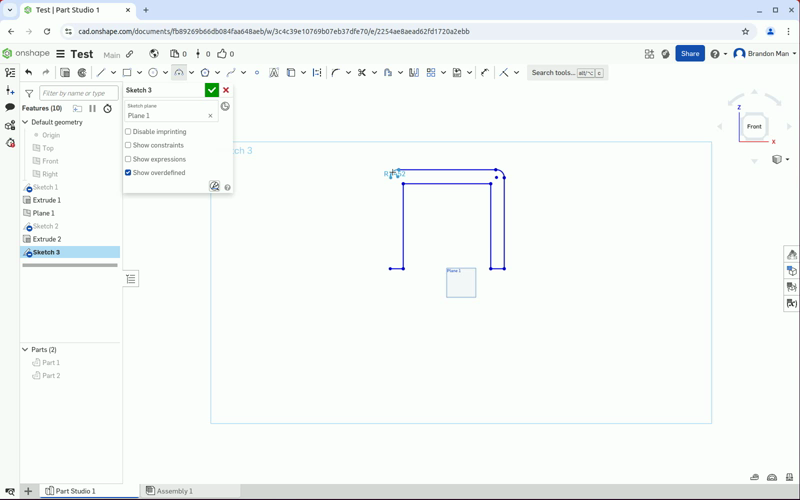
key_up(shift)
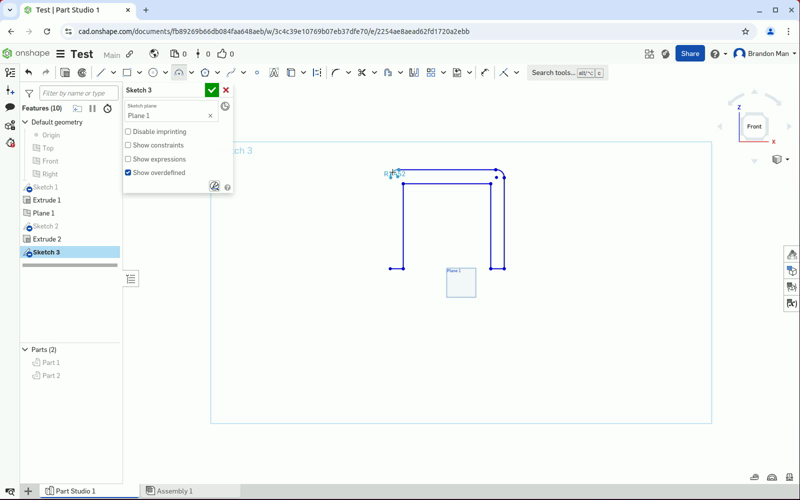
key(esc)
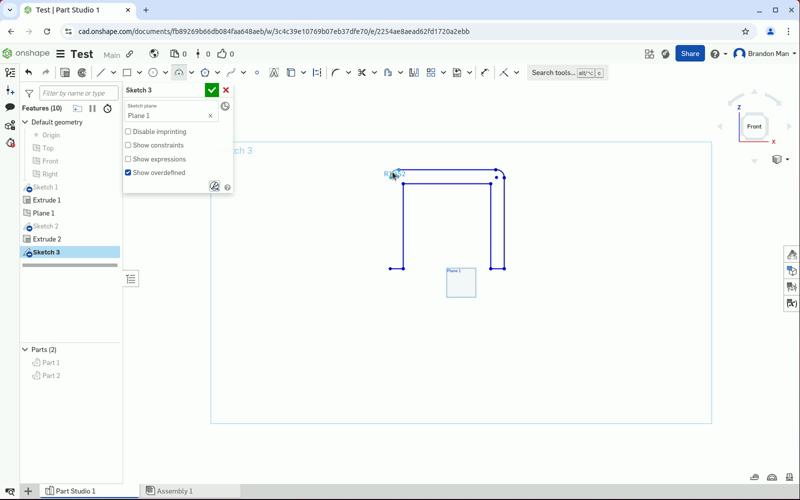
key(l)
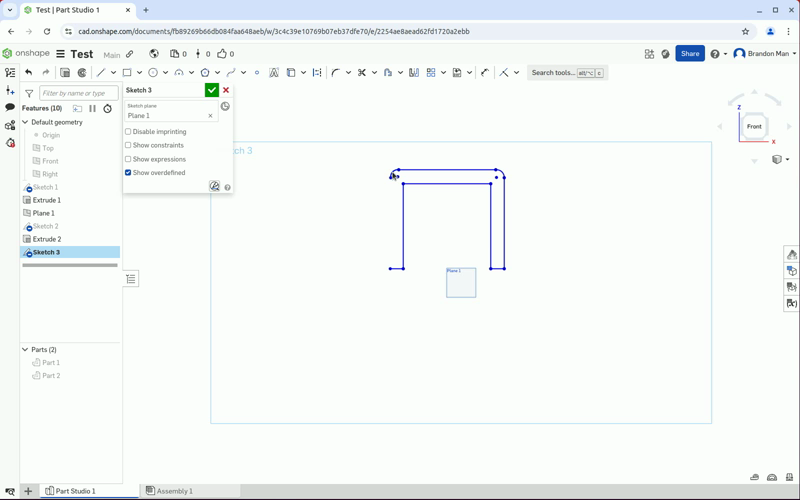
mouse_move(390, 177)
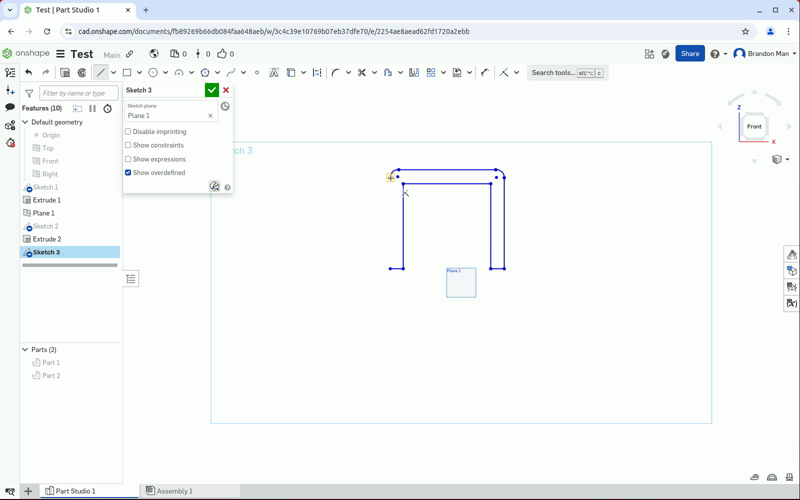
click(390, 177)
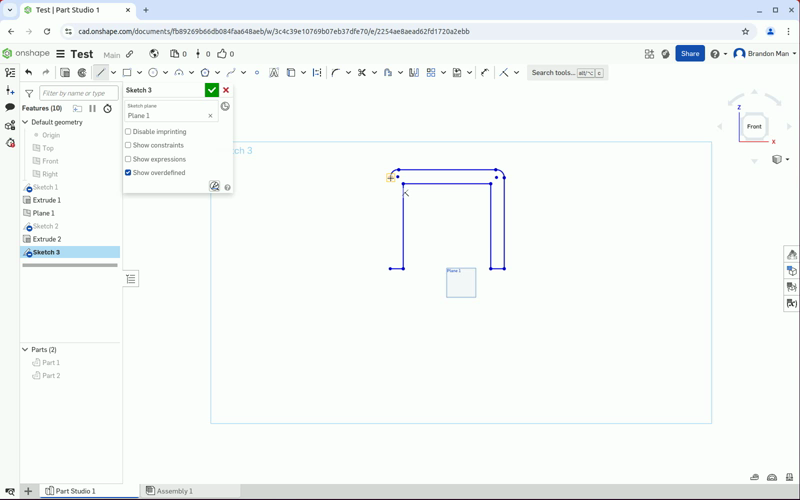
key_down(shift)
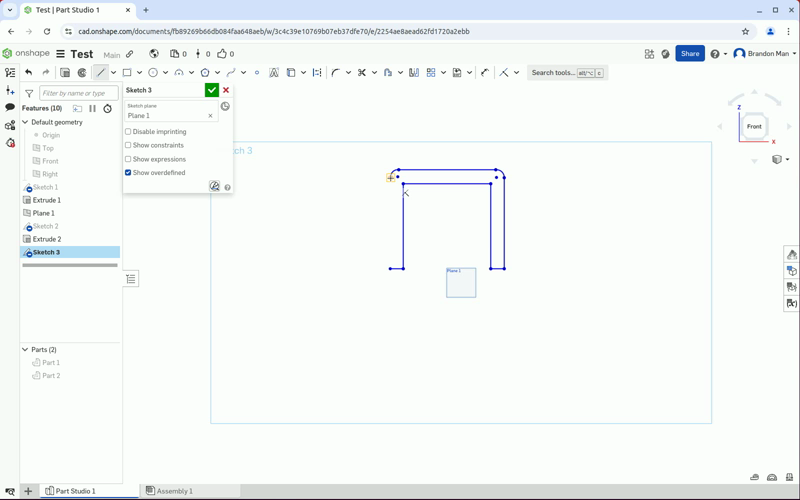
mouse_move(390, 268)
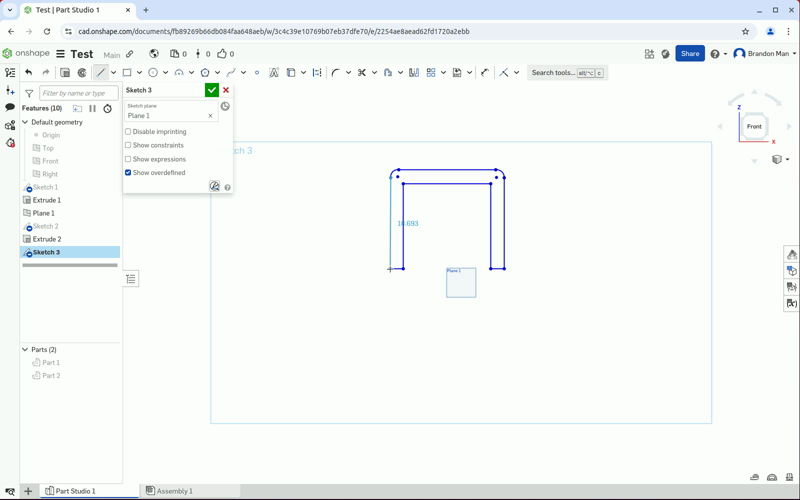
key_up(shift)
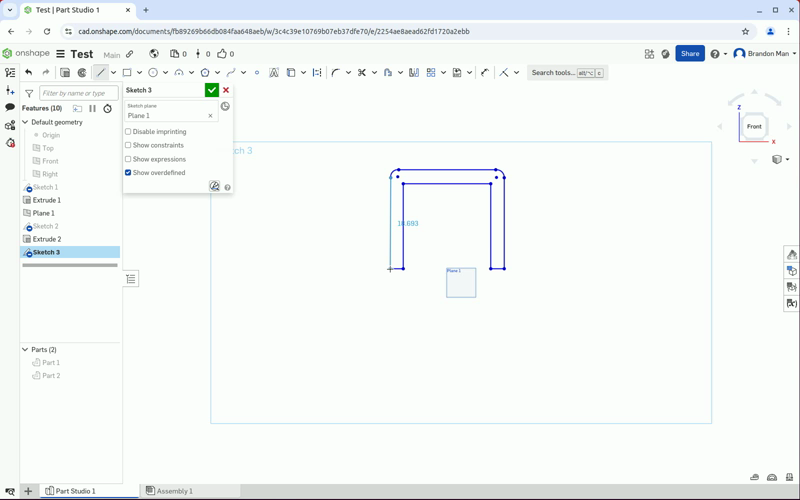
click(390, 268)
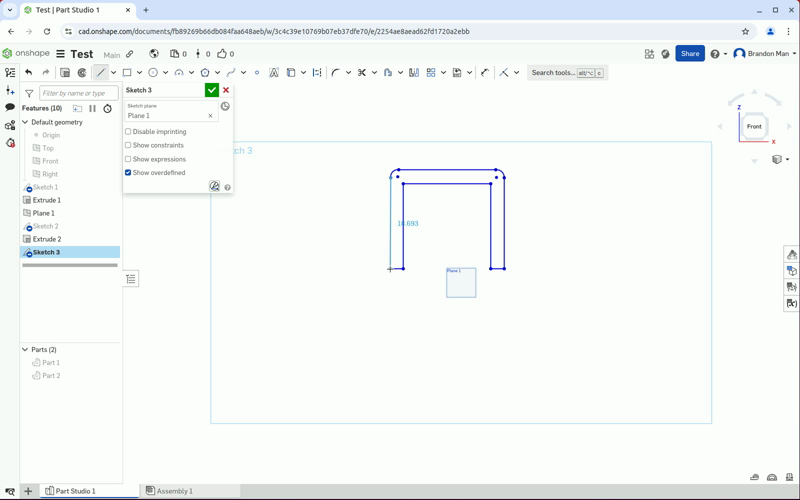
key(esc)
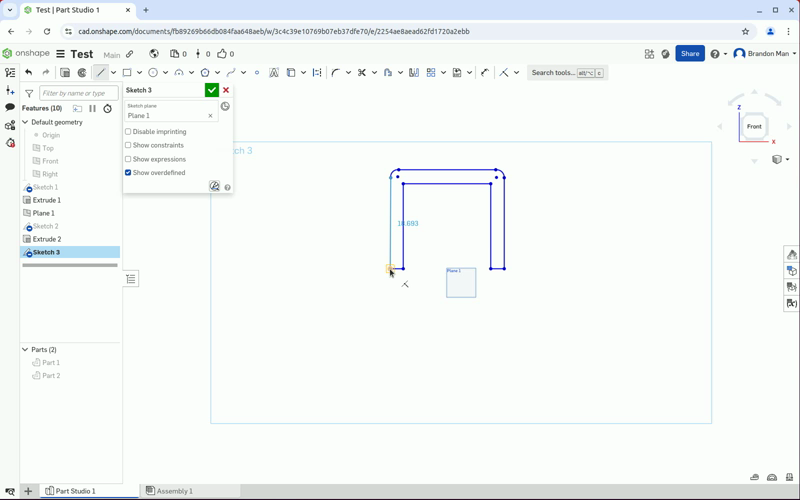
key(c)
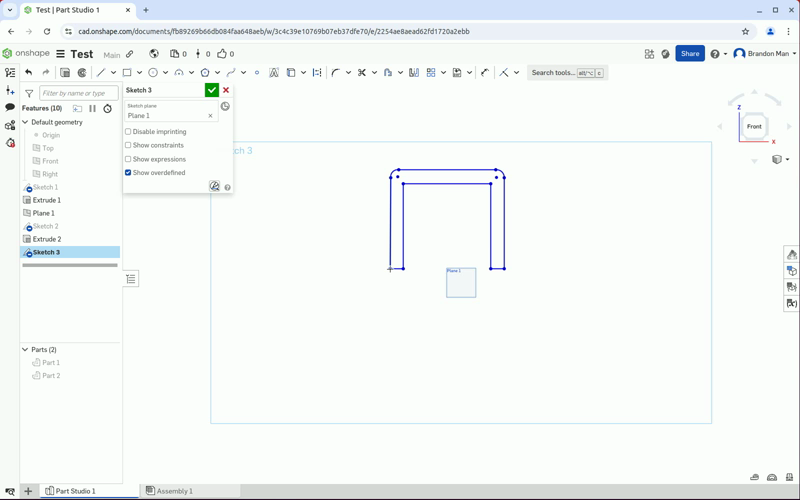
key_down(shift)
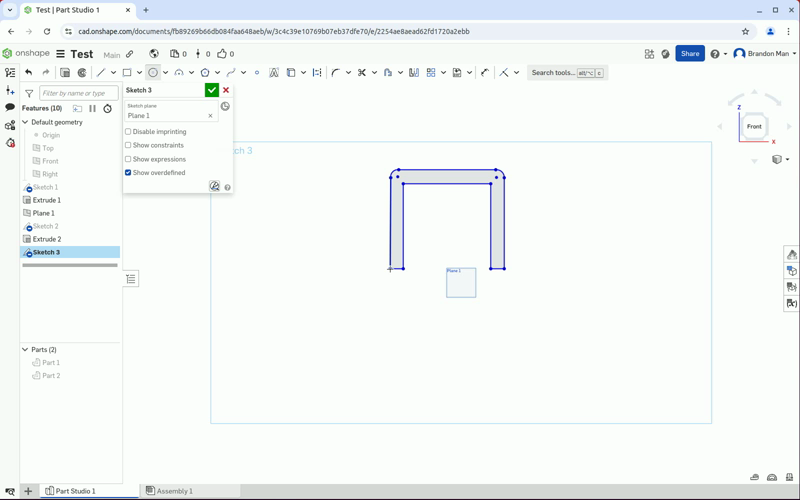
mouse_move(398, 177)
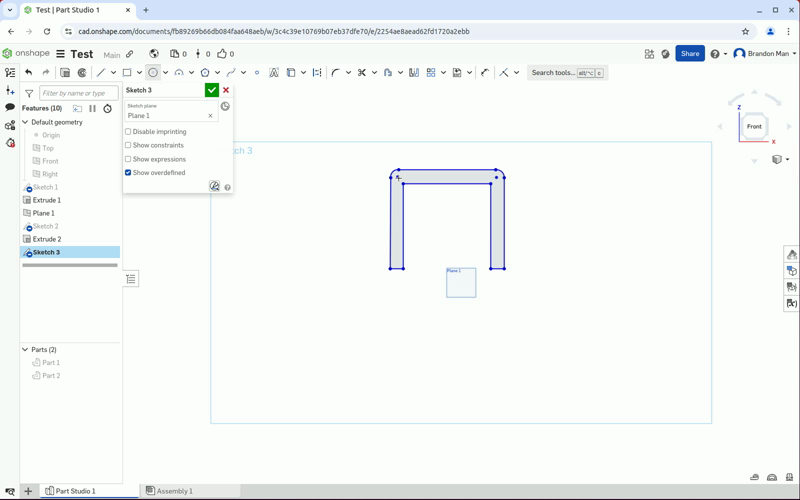
click(398, 177)
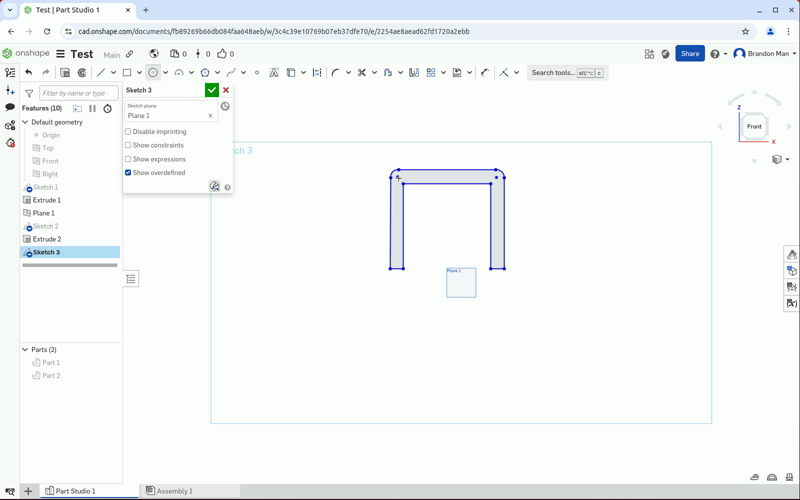
key_up(shift)
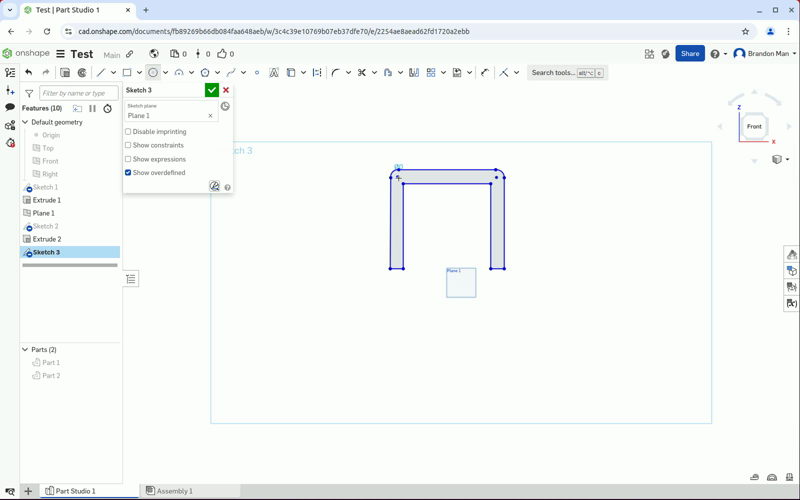
mouse_move(401, 177)
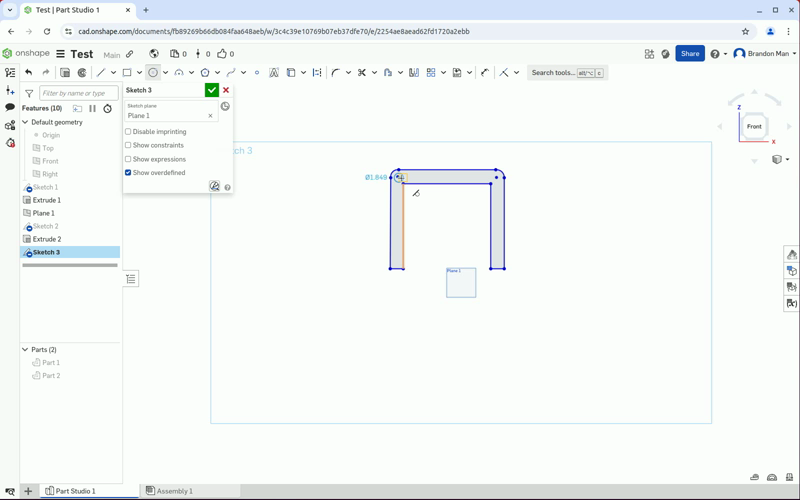
scroll(6)
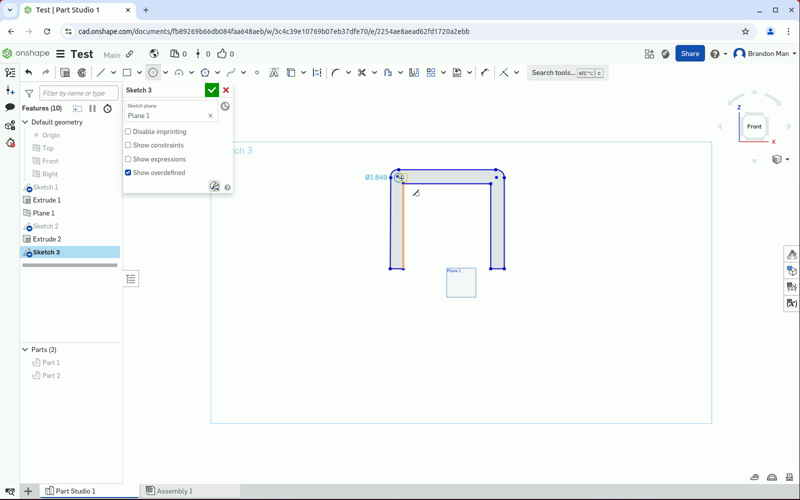
scroll(6)
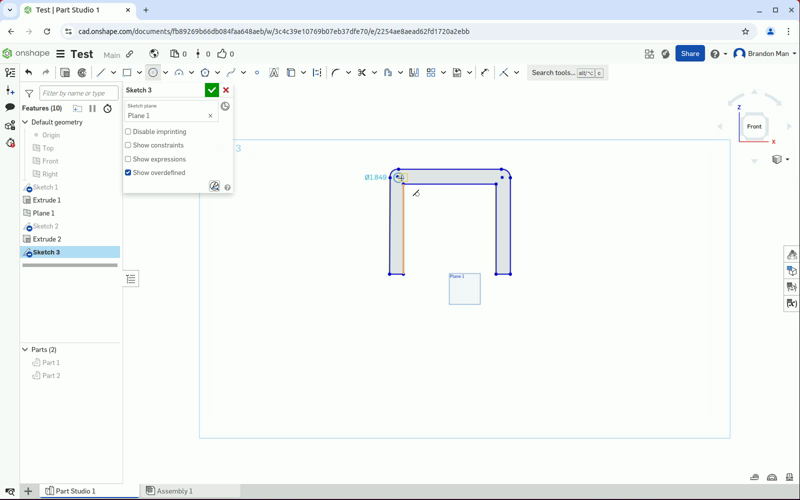
scroll(6)
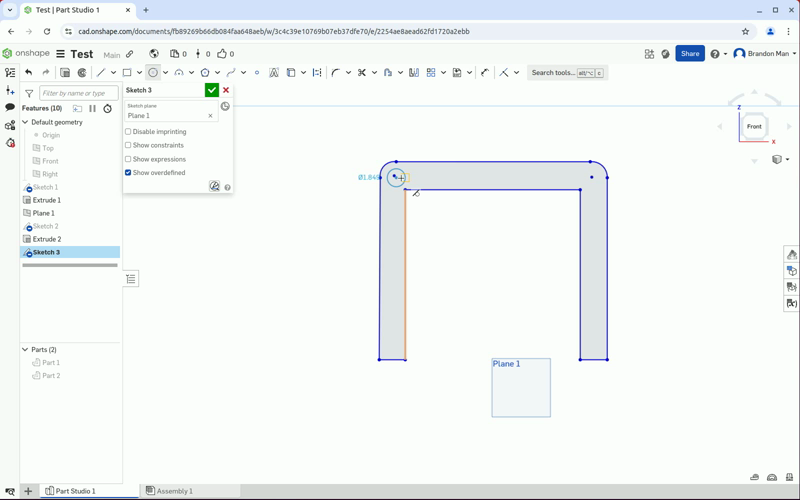
scroll(6)
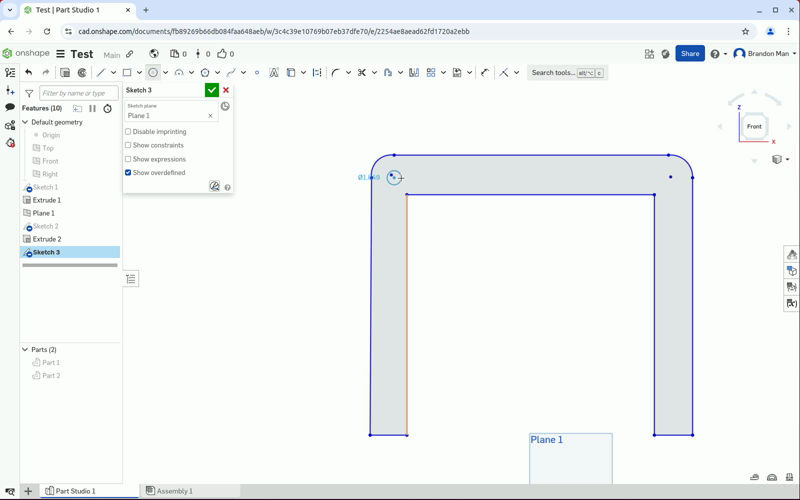
scroll(6)
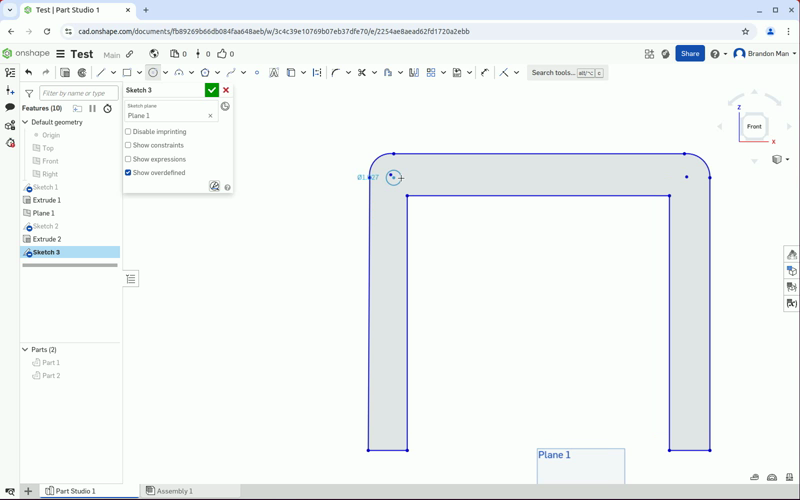
scroll(6)
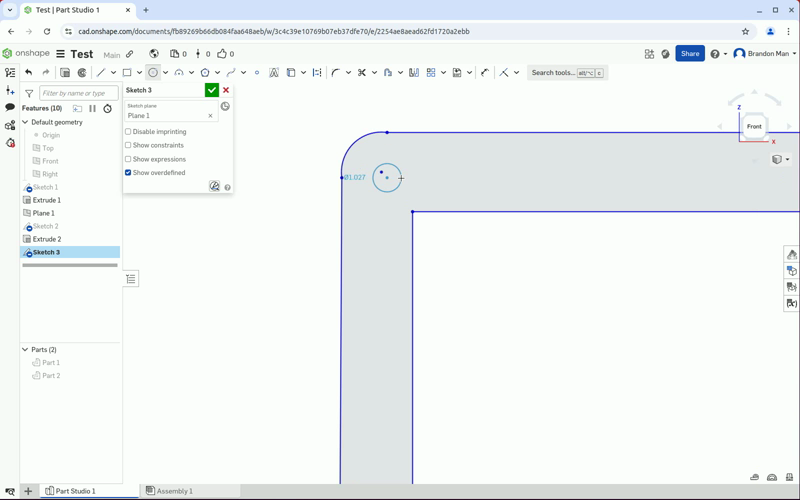
scroll(6)
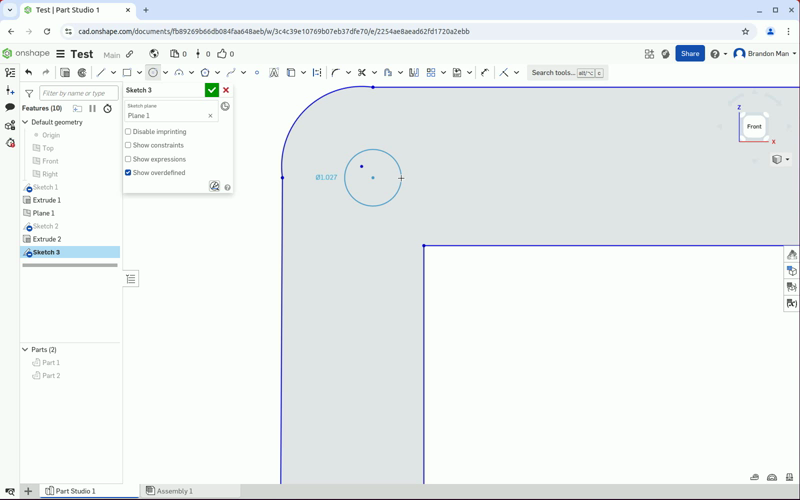
click(401, 177)
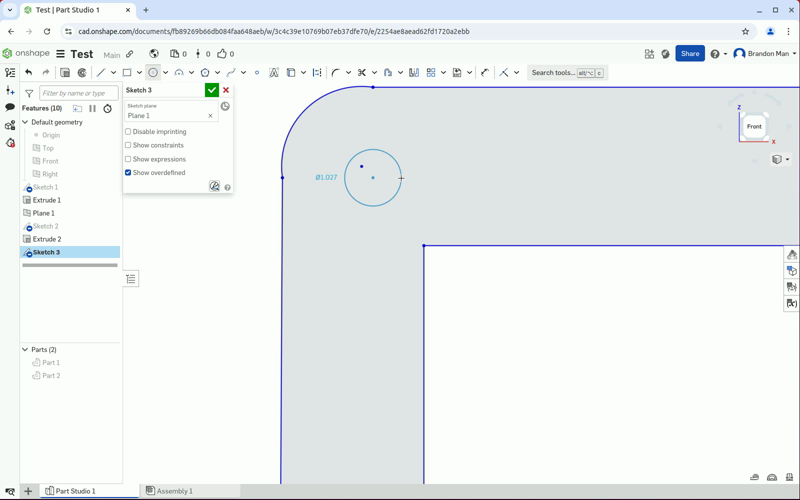
scroll(-6)
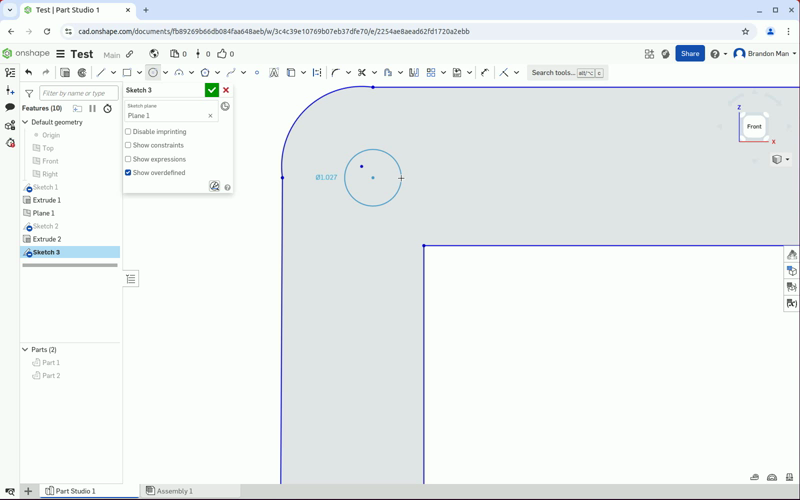
scroll(-6)
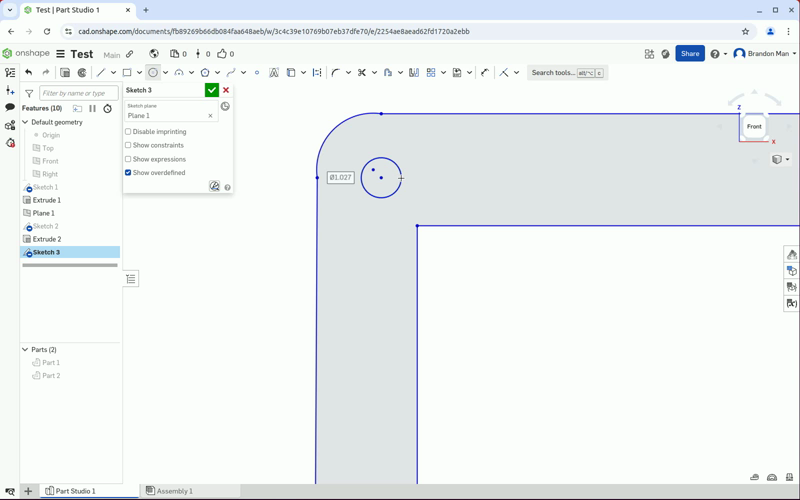
scroll(-6)
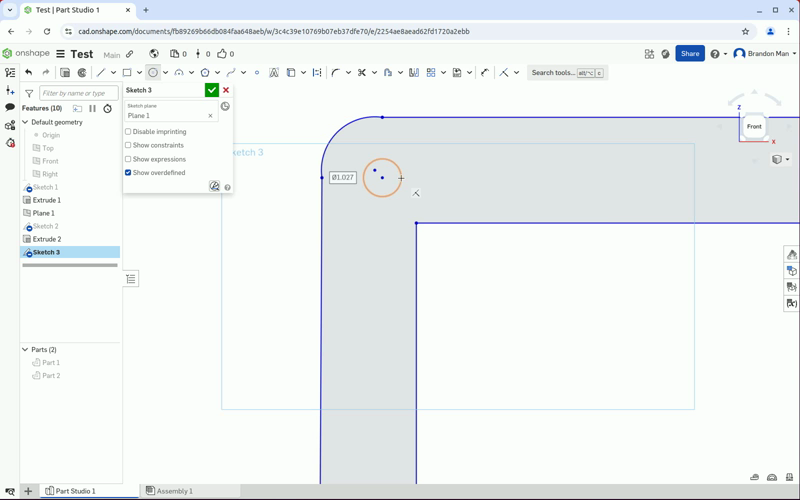
scroll(-6)
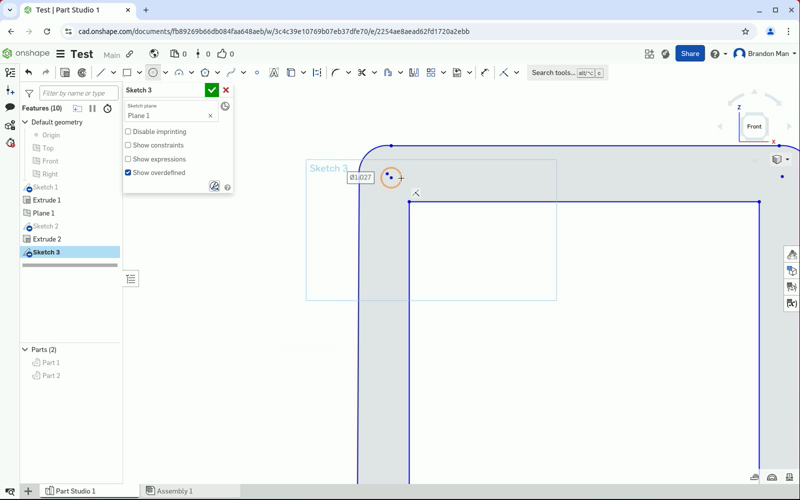
scroll(-6)
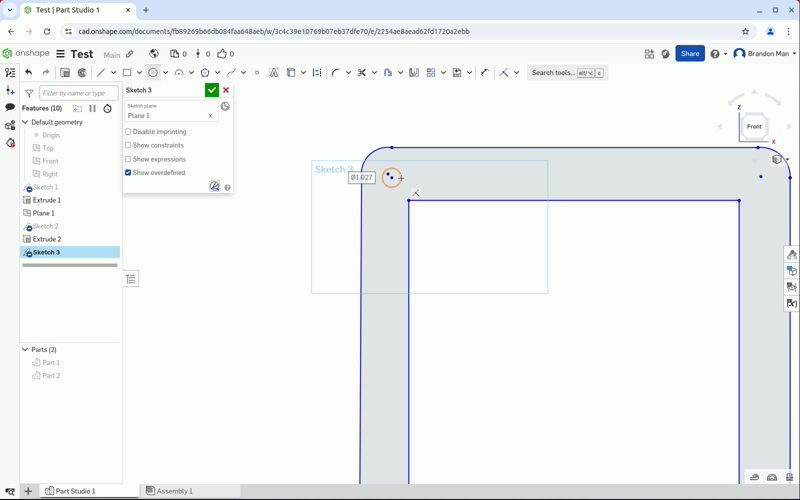
scroll(-6)
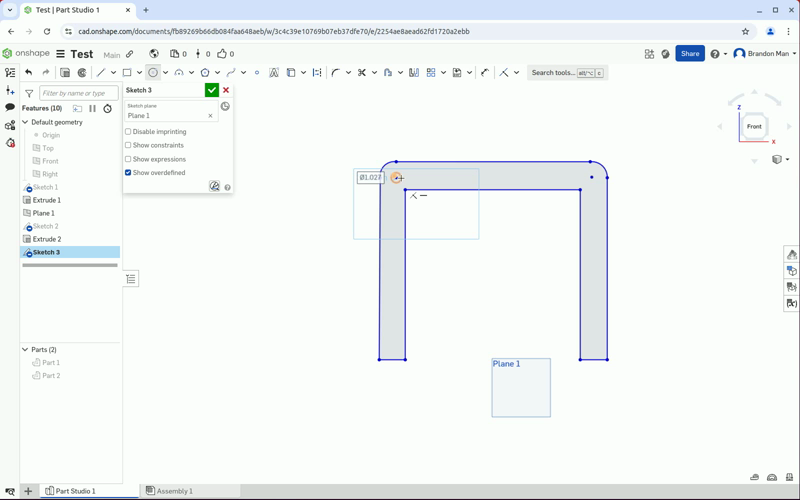
scroll(-6)
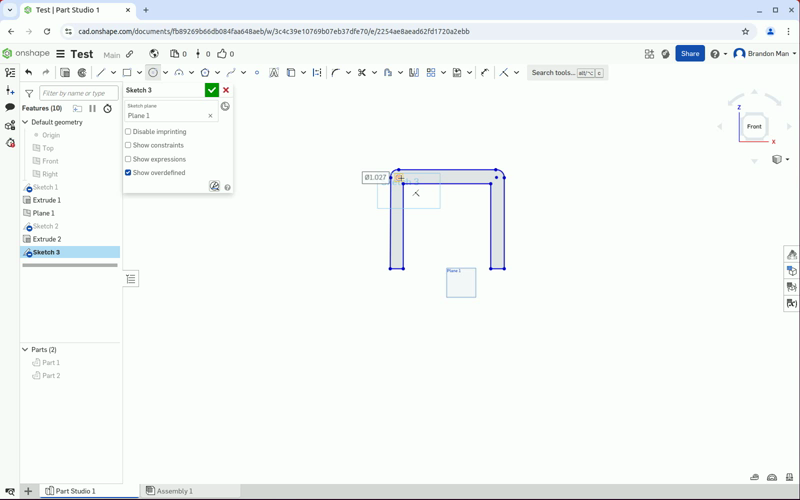
key(esc)
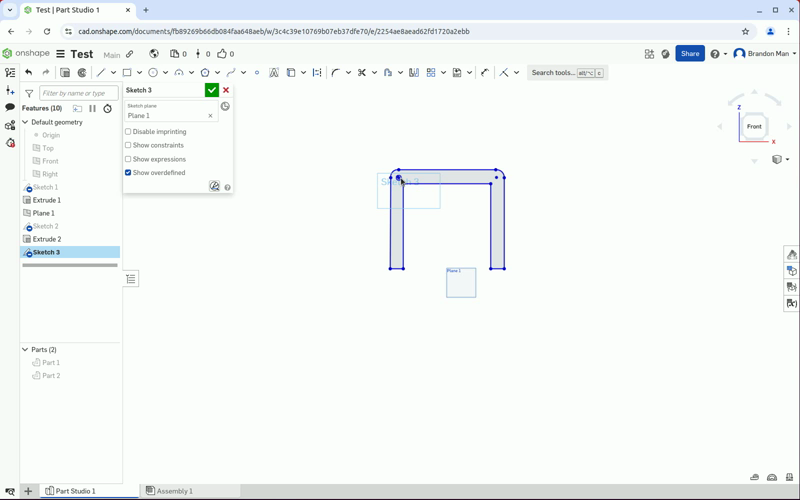
mouse_move(499, 225)
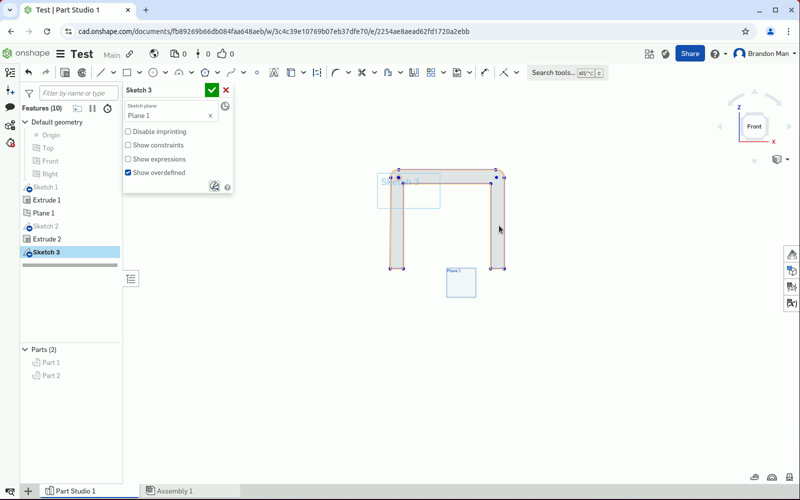
click(499, 225)
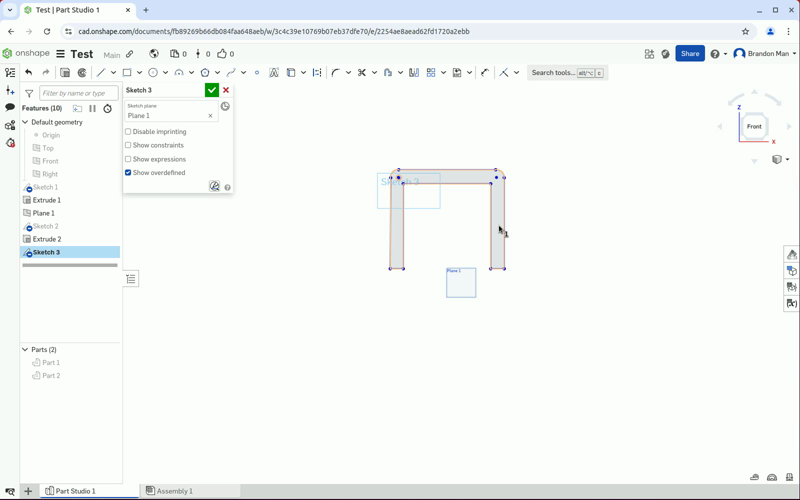
mouse_move(73, 352)
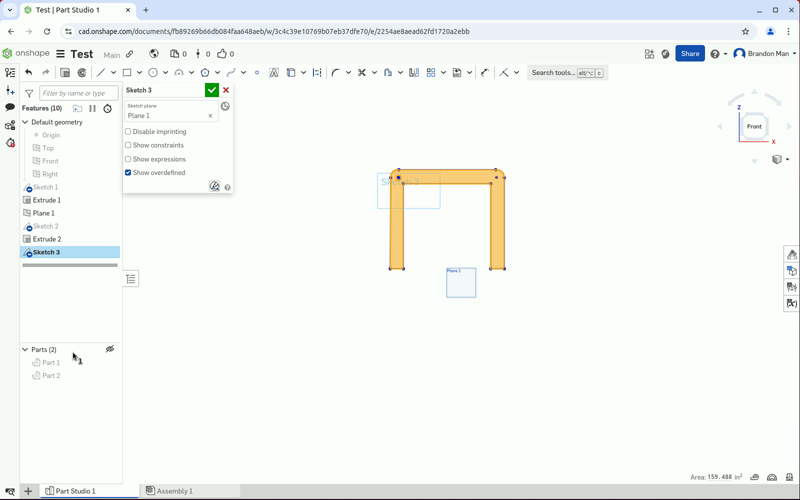
key(shift+y)
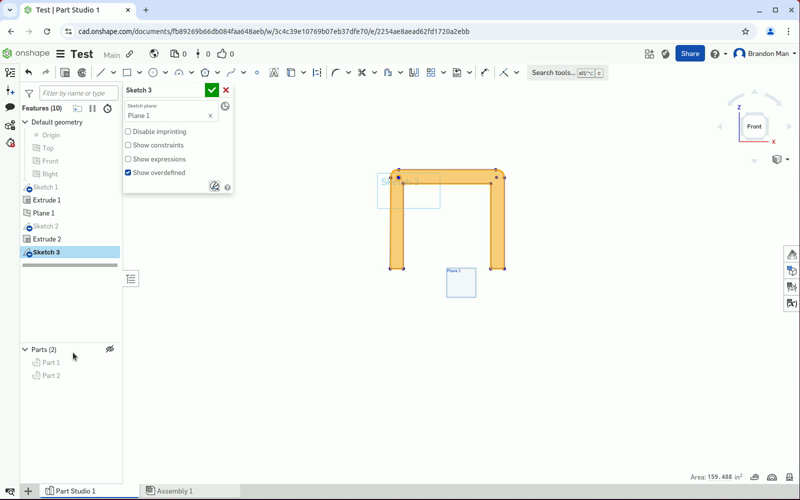
key(shift+e)
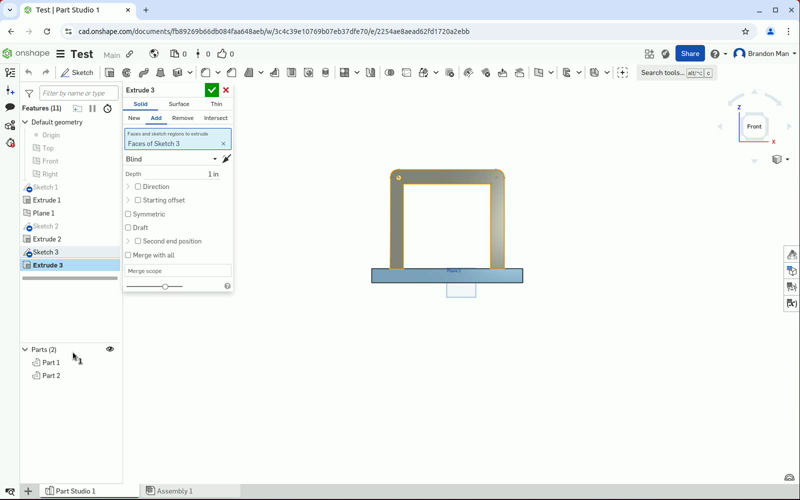
mouse_move(143, 106)
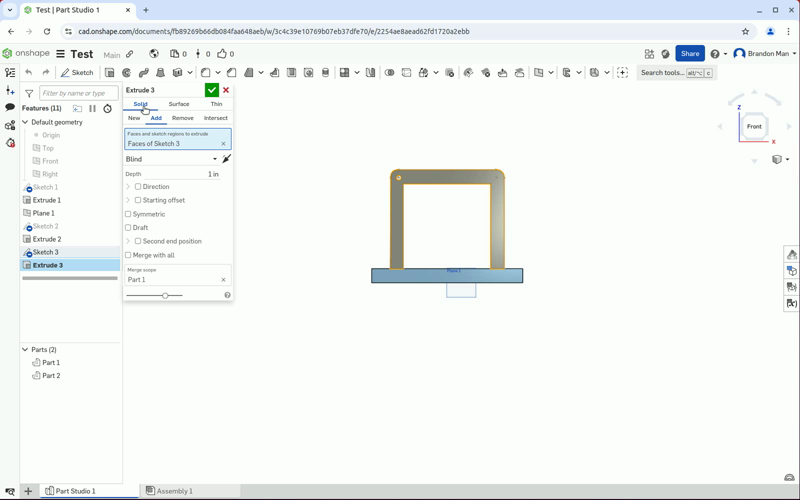
click(143, 106)
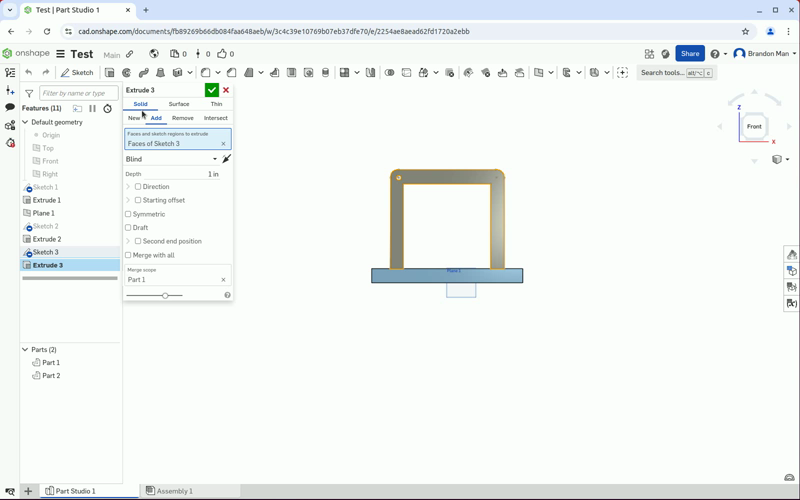
mouse_move(137, 120)
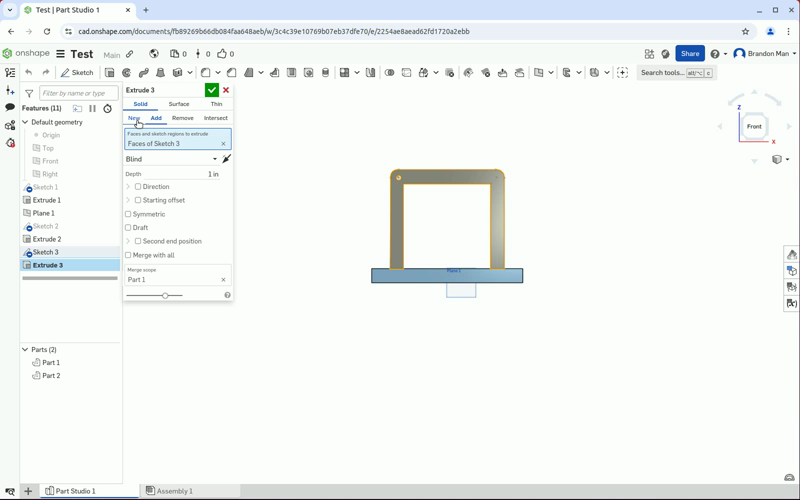
click(137, 120)
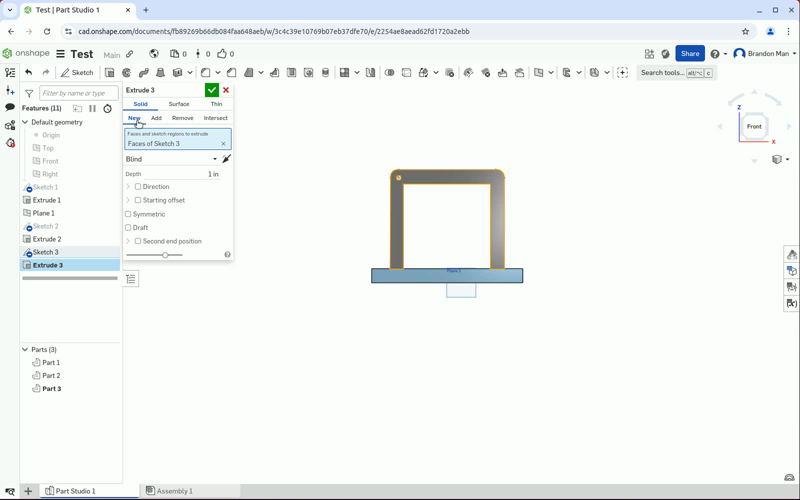
key(tab, 4)
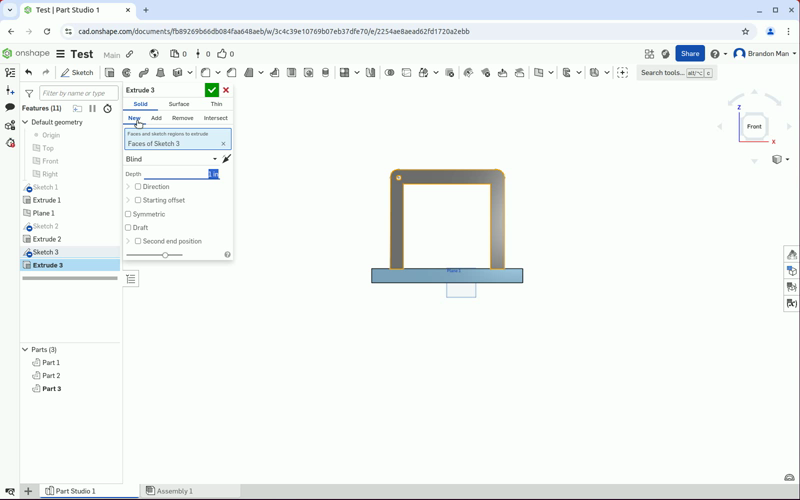
text(-1.685)
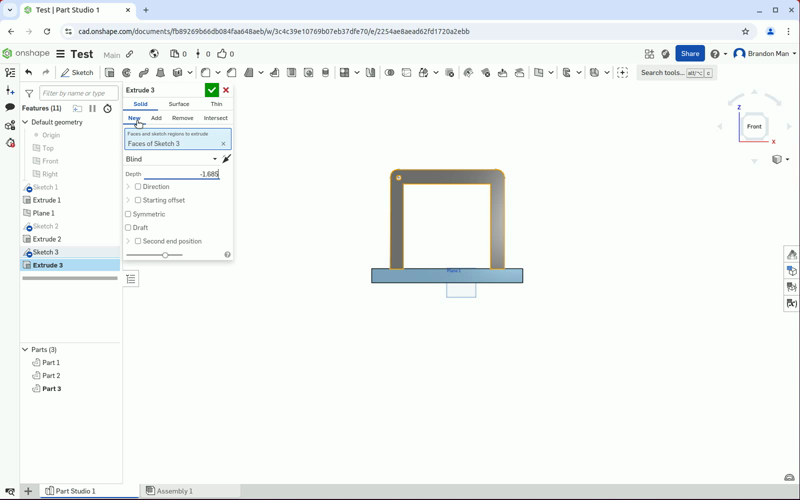
key(enter)
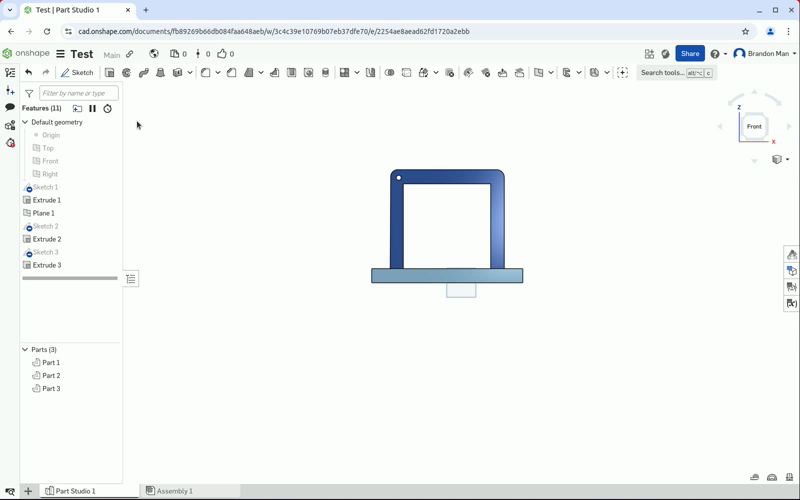
key(shift+h)
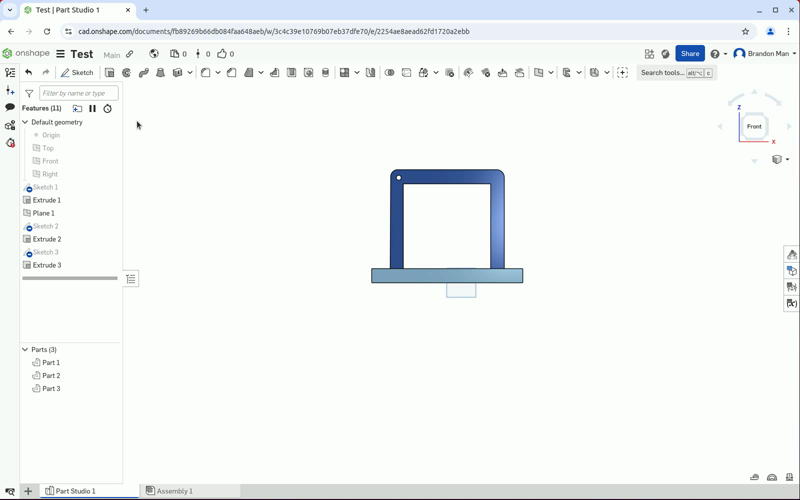
key(shift+h)
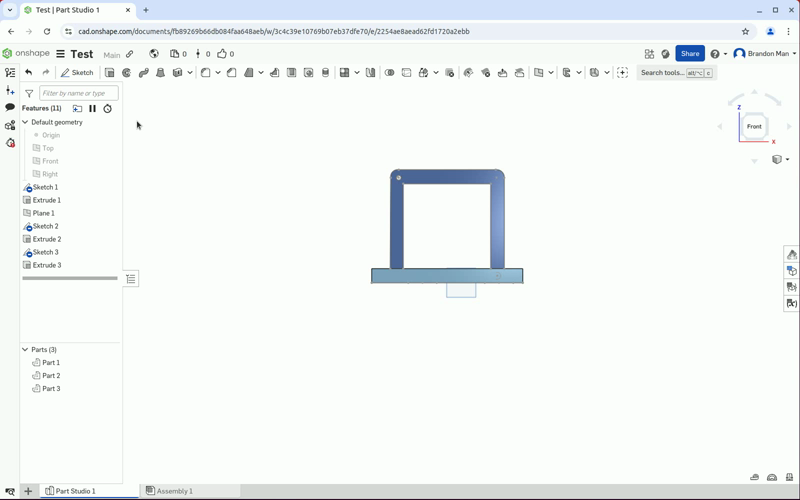
key(shift+7)
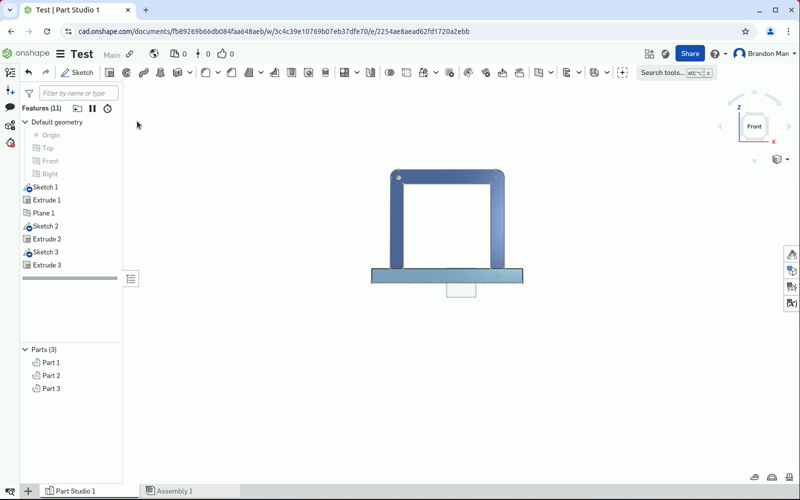
key(left, 2)
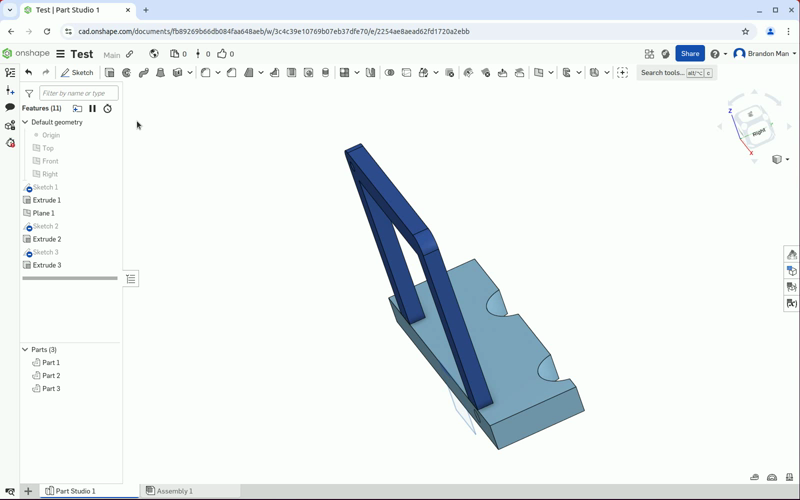
key(down, 2)
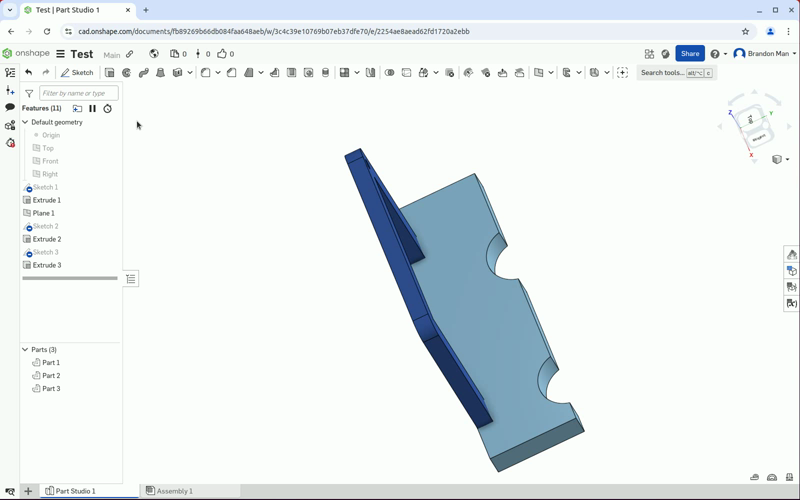
key(up, 2)
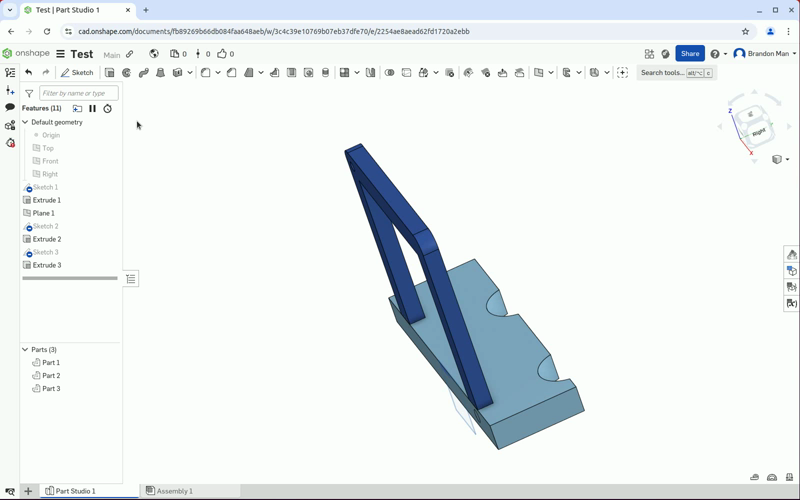
key(right, 2)
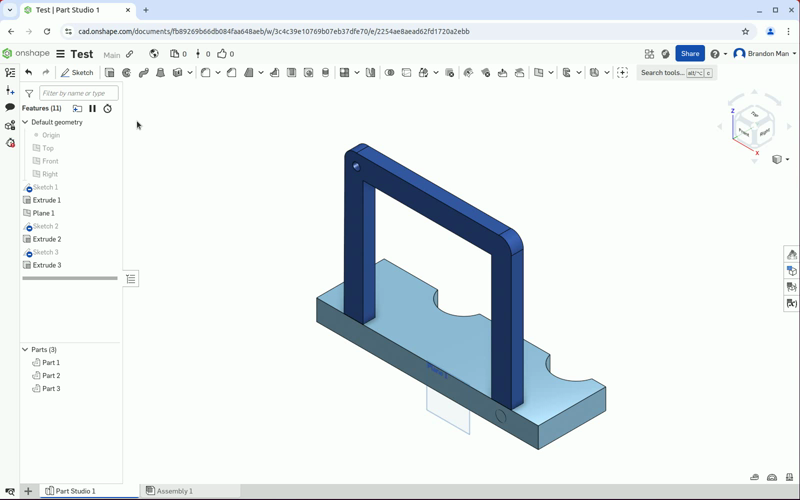
mouse_move(73, 189)
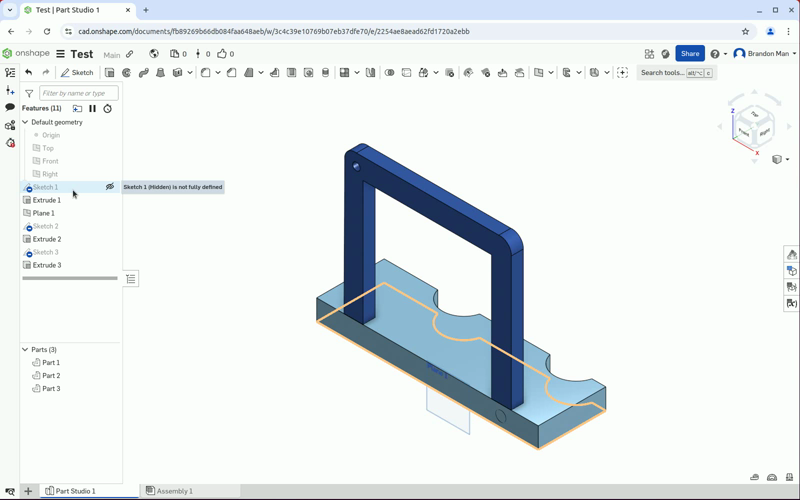
click(73, 189)